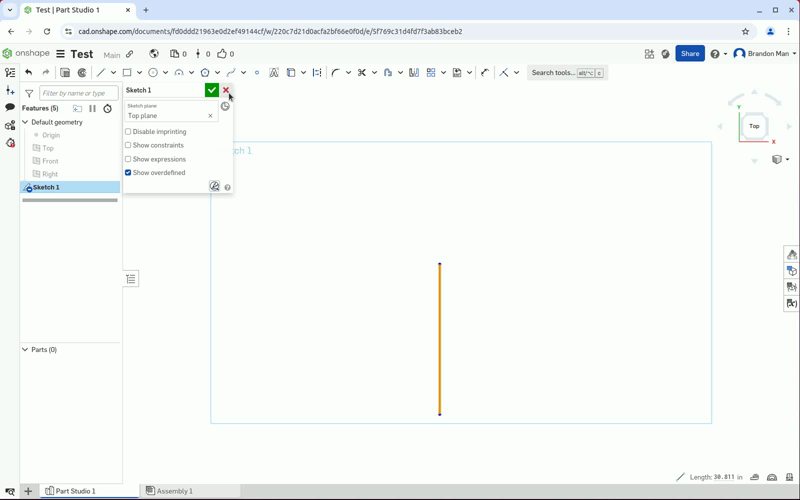
key(shift+h)
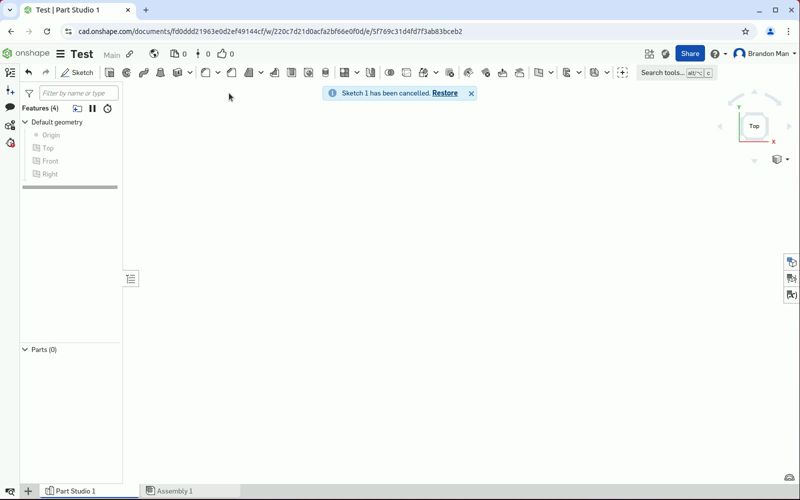
mouse_move(73, 352)
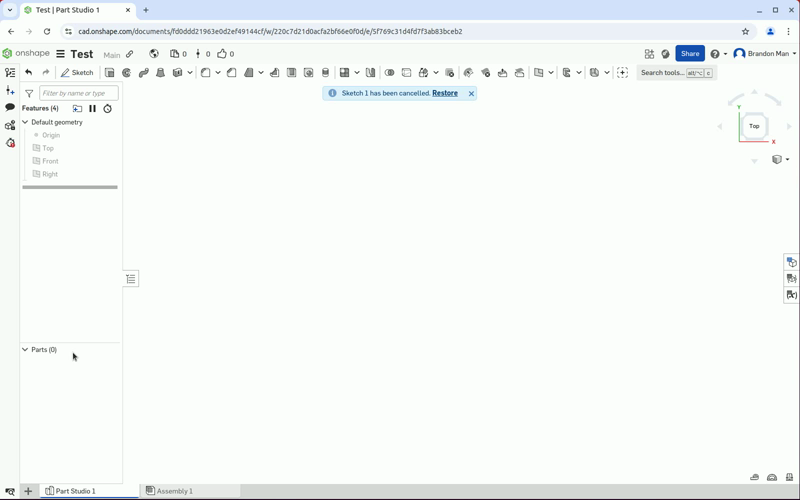
key(y)
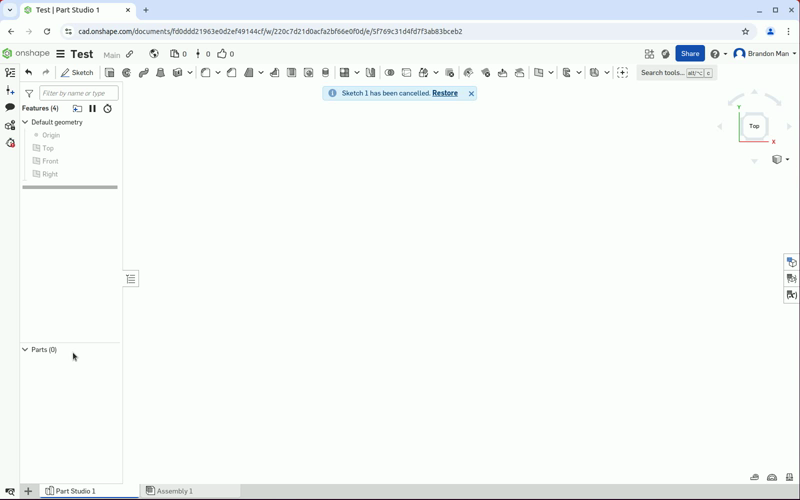
key(shift+p)
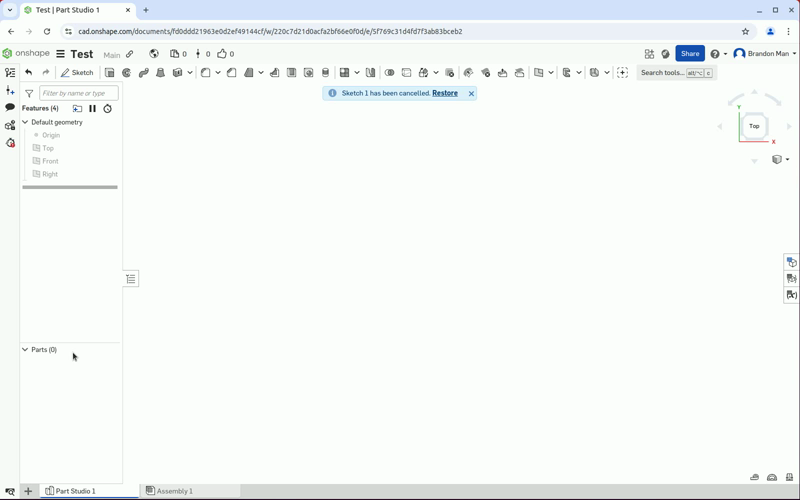
key(space)
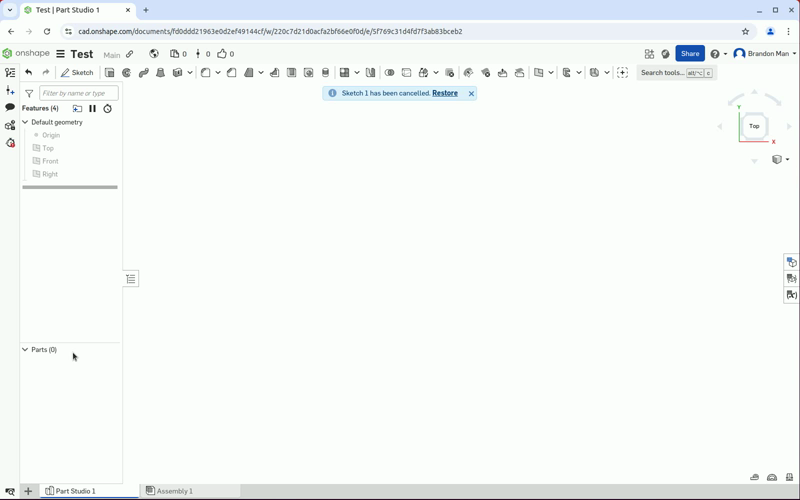
key_down(shift)
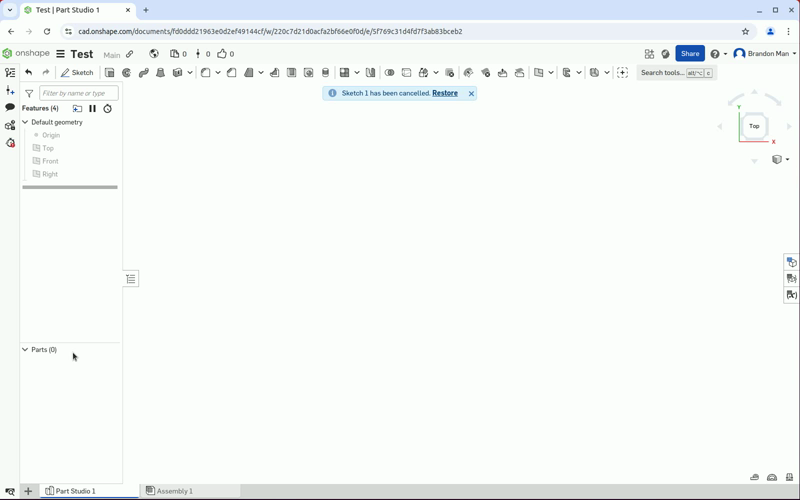
key(up)
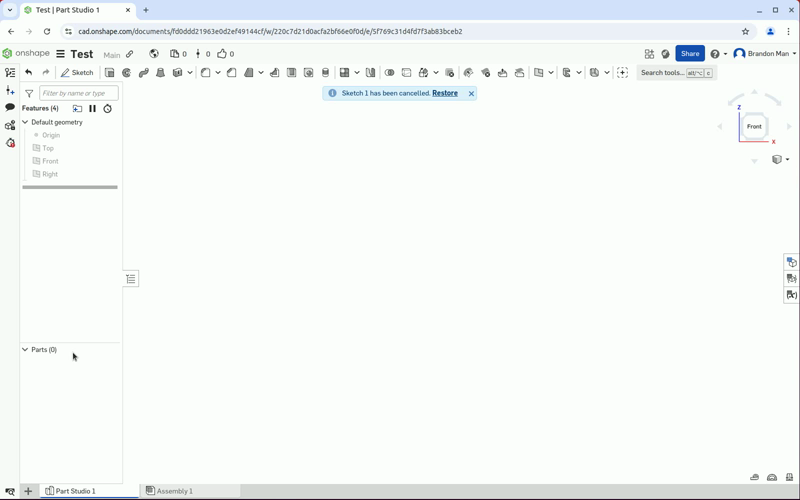
key_up(shift)
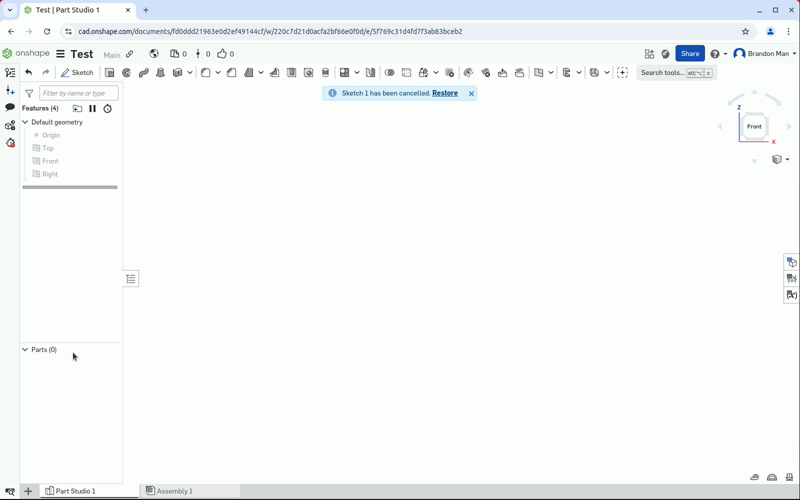
mouse_move(73, 352)
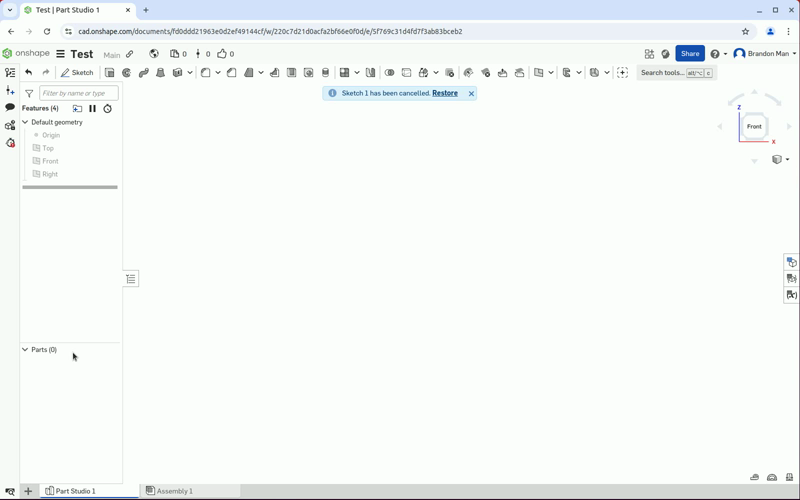
key(shift+y)
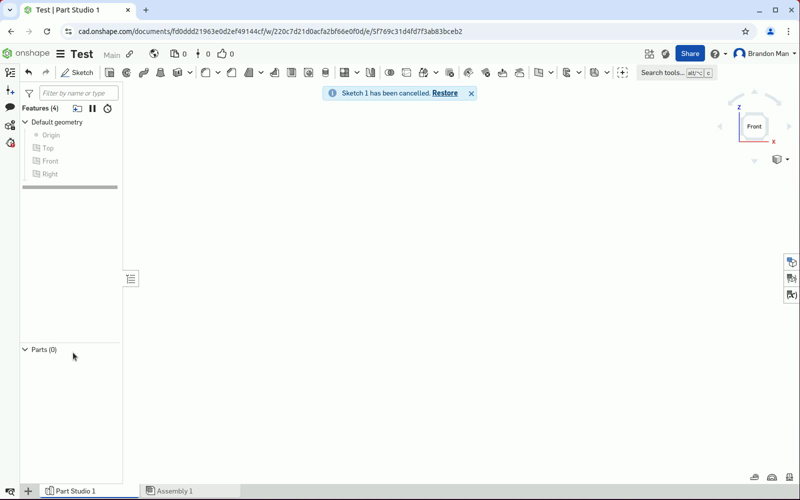
key(shift+s)
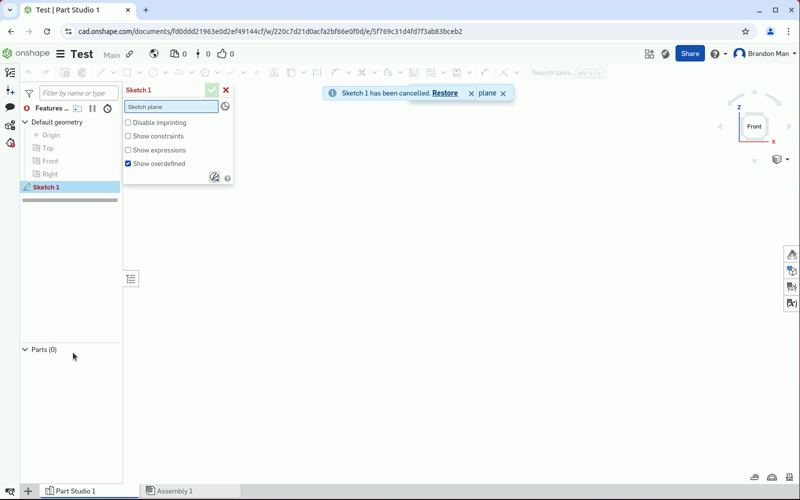
mouse_move(73, 163)
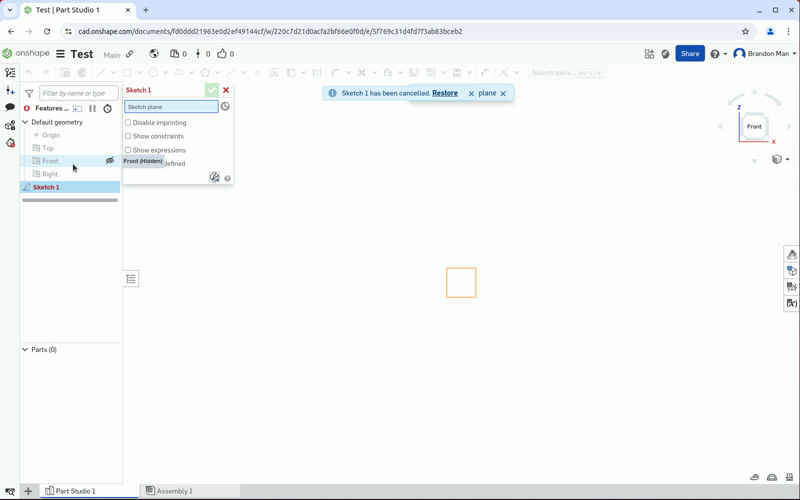
click(73, 163)
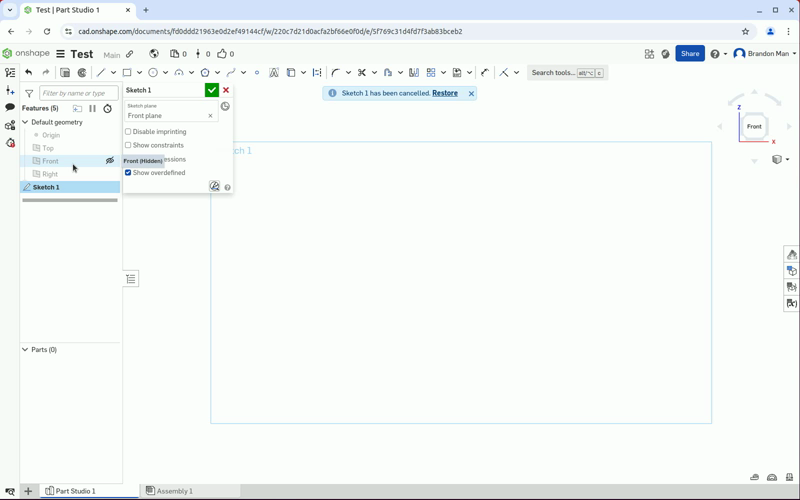
mouse_move(73, 352)
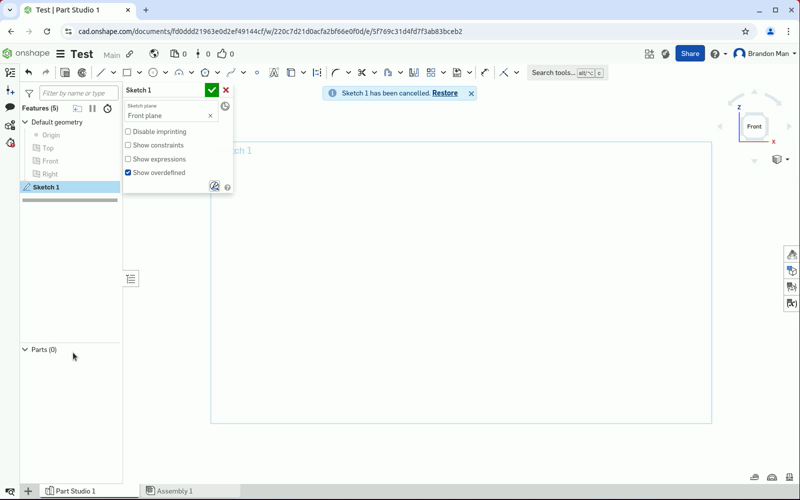
key(y)
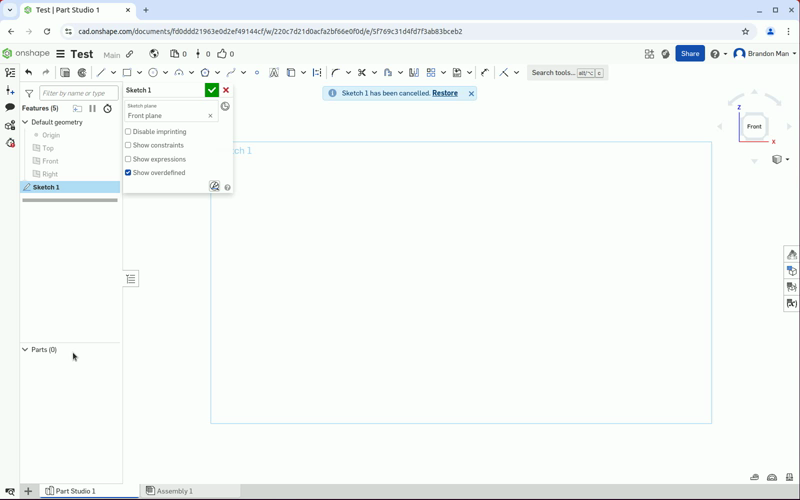
key(l)
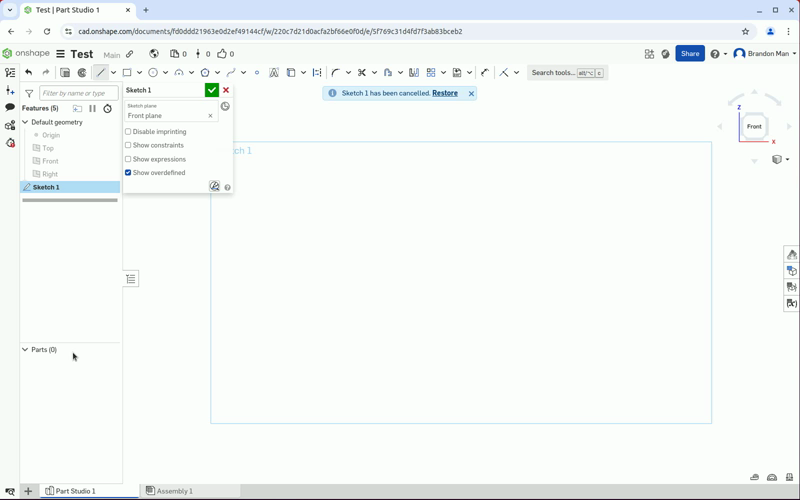
key_down(shift)
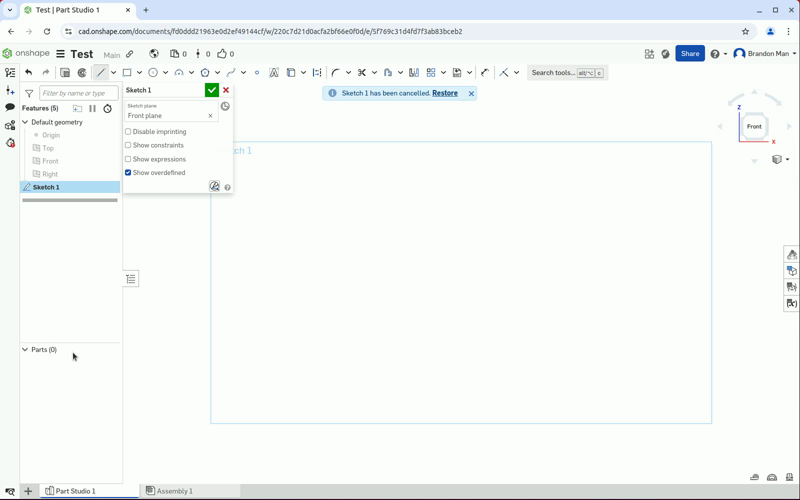
mouse_move(458, 282)
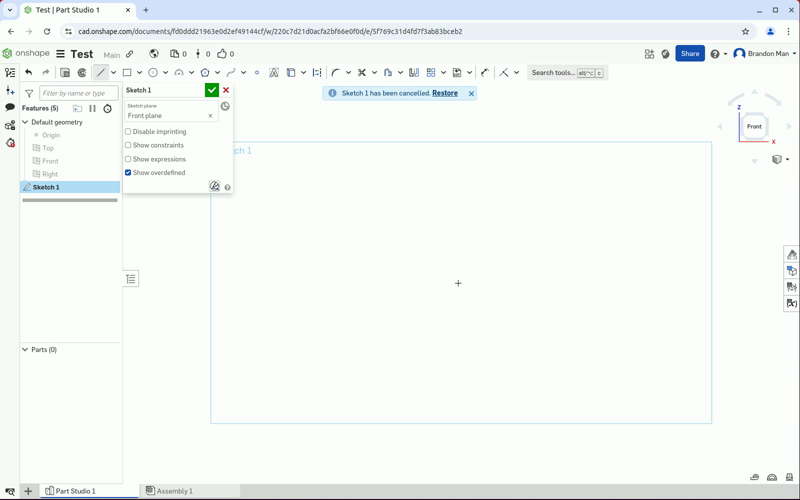
click(458, 282)
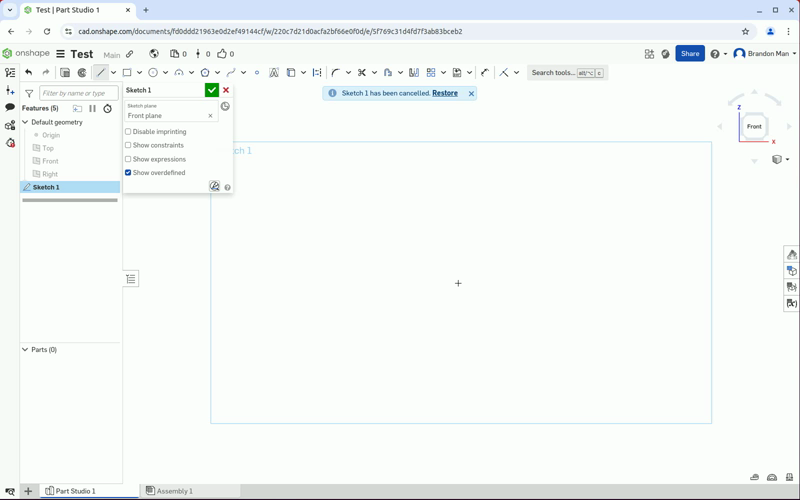
key_up(shift)
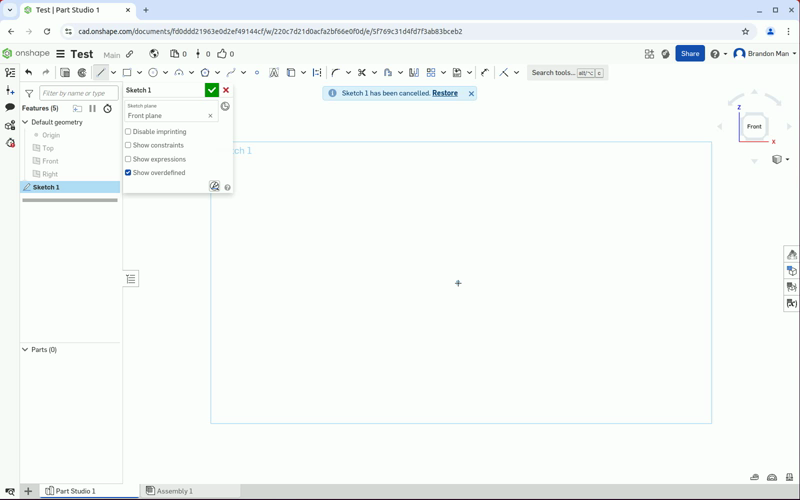
key_down(shift)
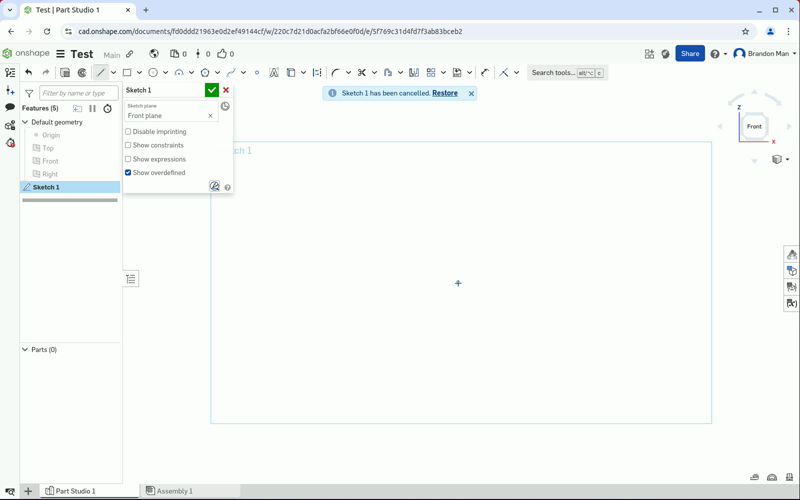
mouse_move(488, 282)
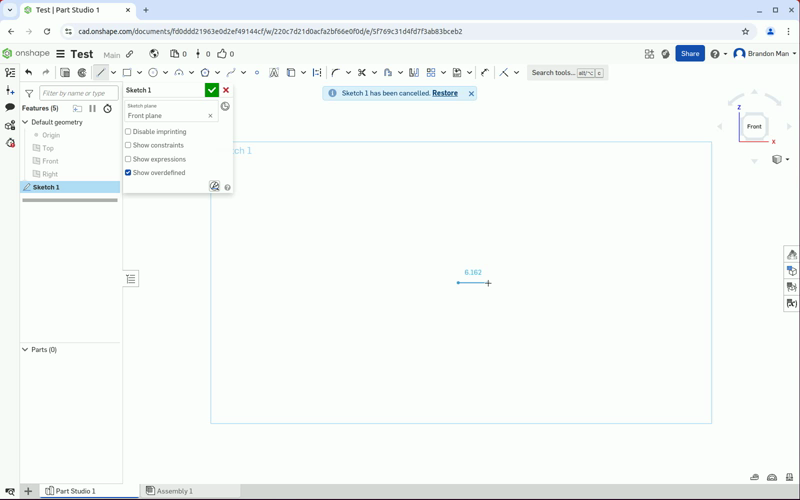
mouse_move(464, 282)
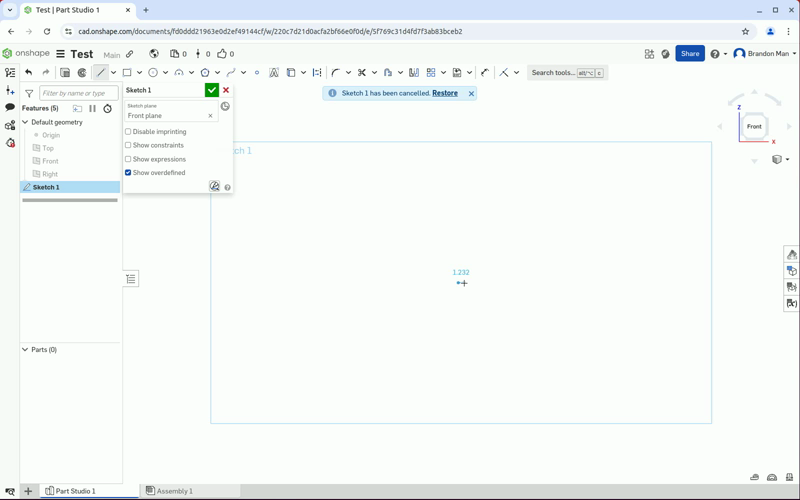
scroll(6)
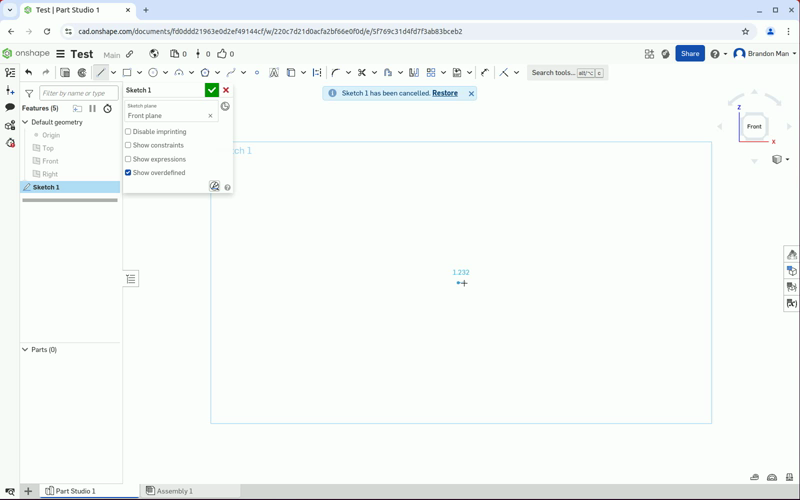
scroll(6)
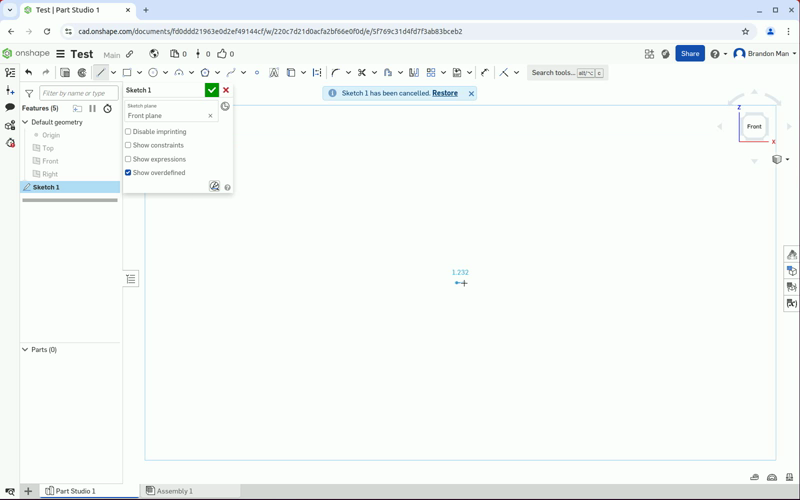
scroll(6)
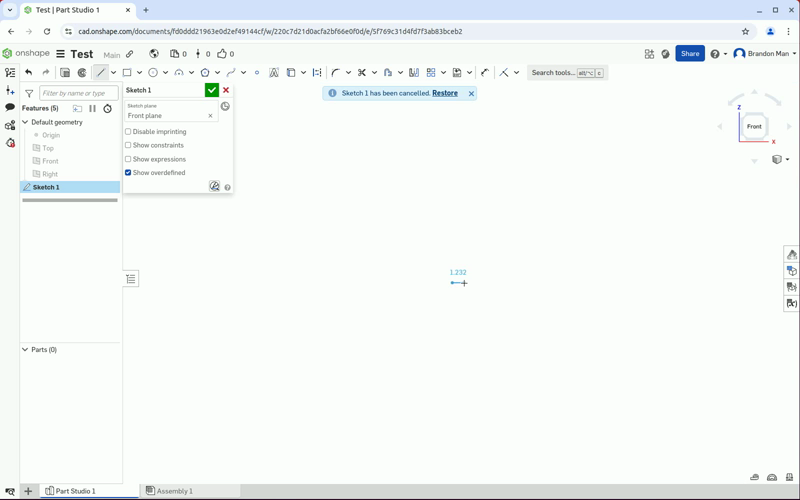
scroll(6)
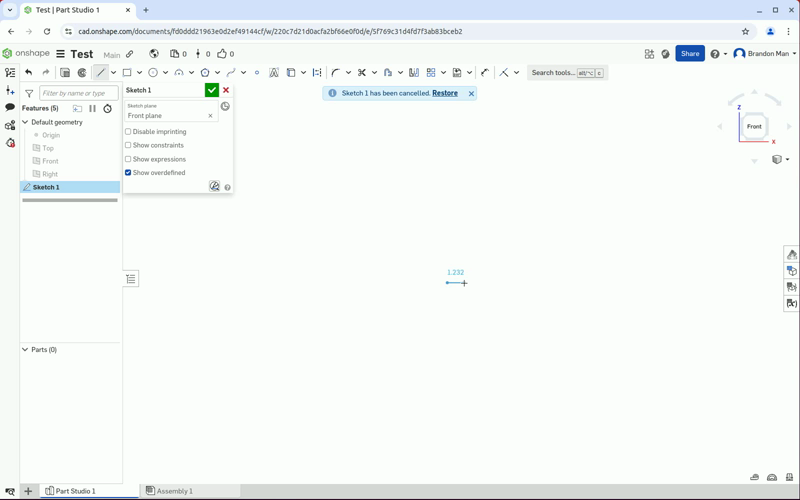
scroll(6)
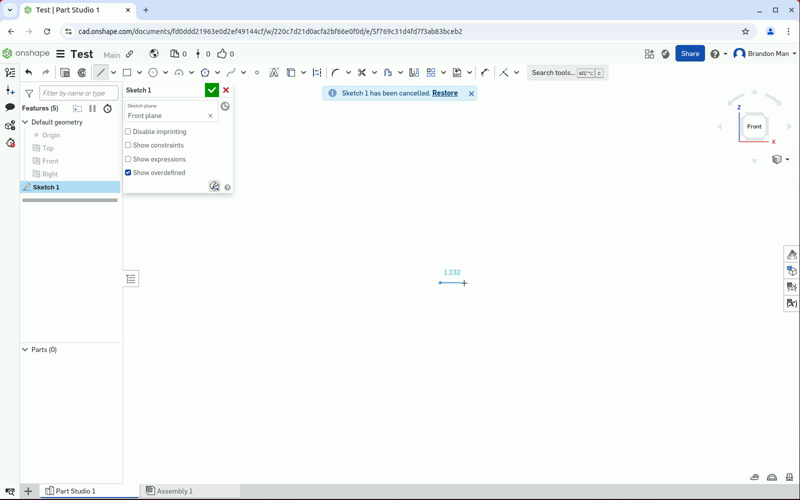
scroll(6)
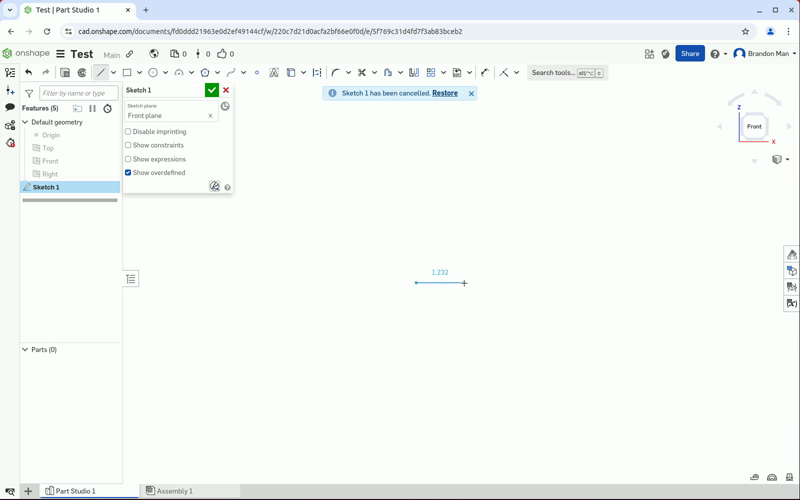
scroll(6)
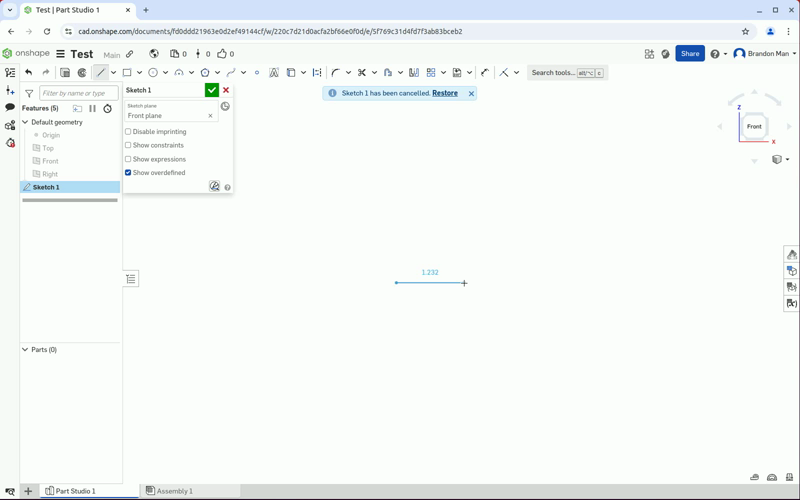
click(464, 282)
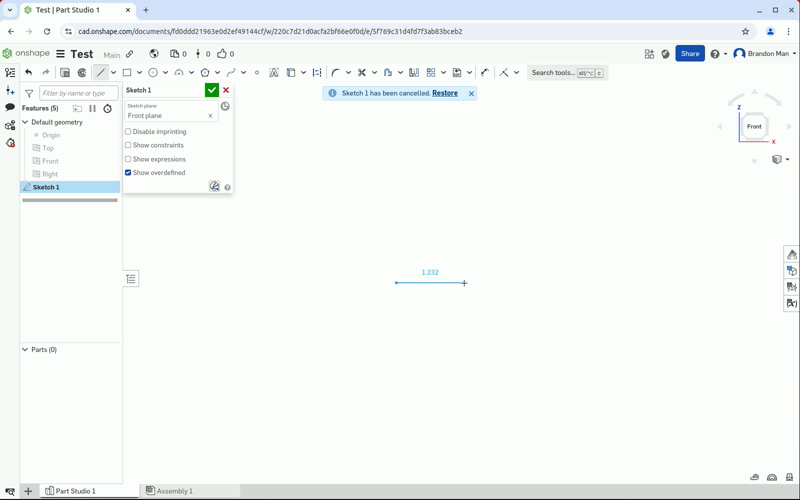
scroll(-6)
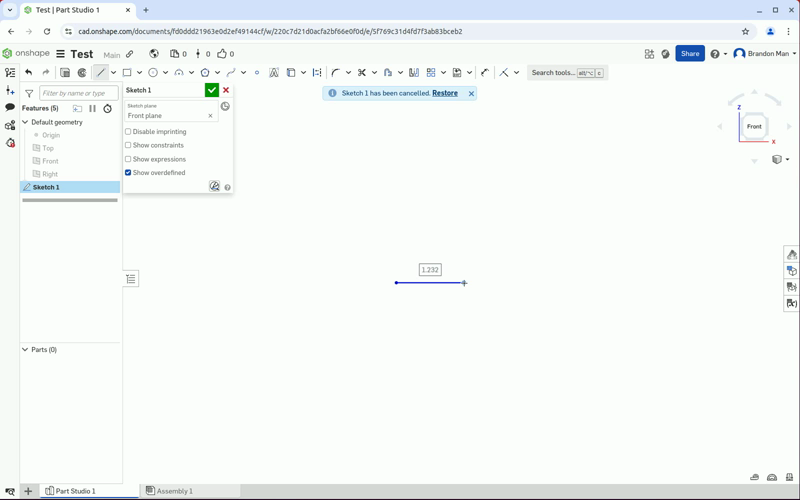
scroll(-6)
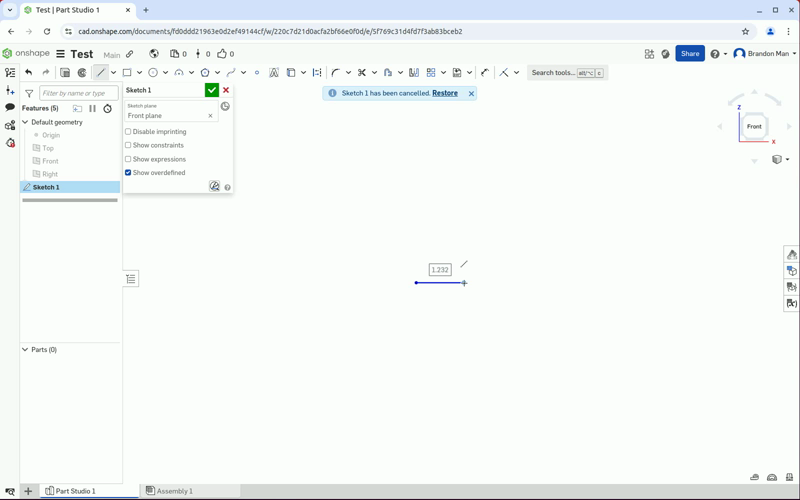
scroll(-6)
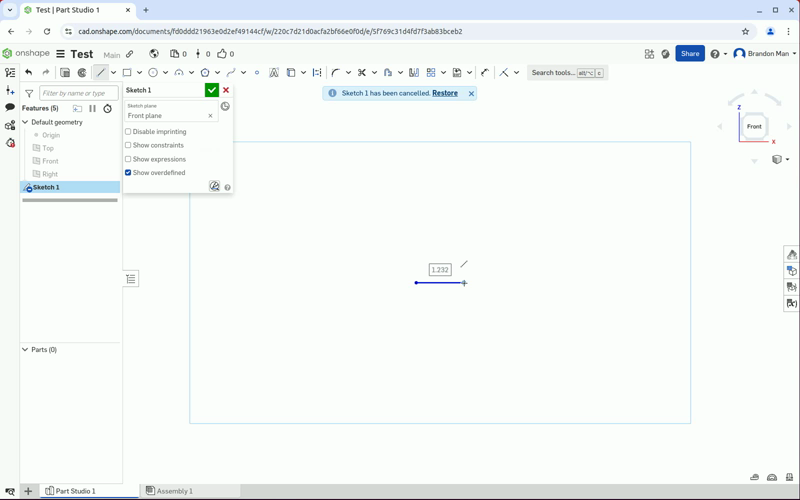
scroll(-6)
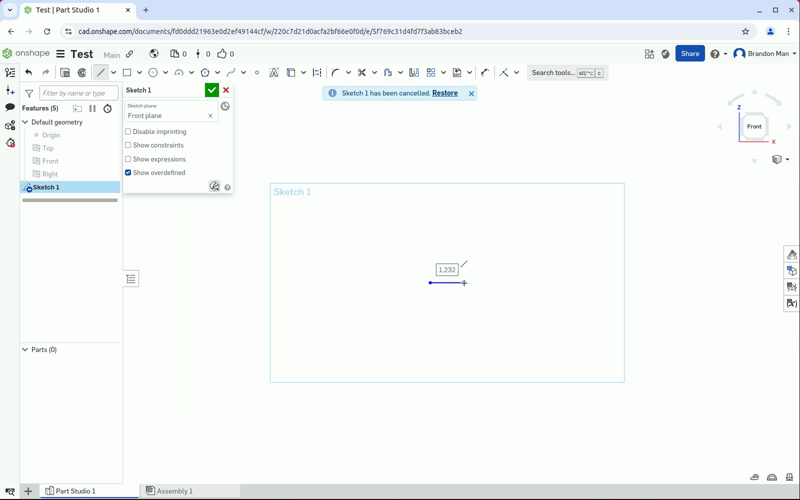
scroll(-6)
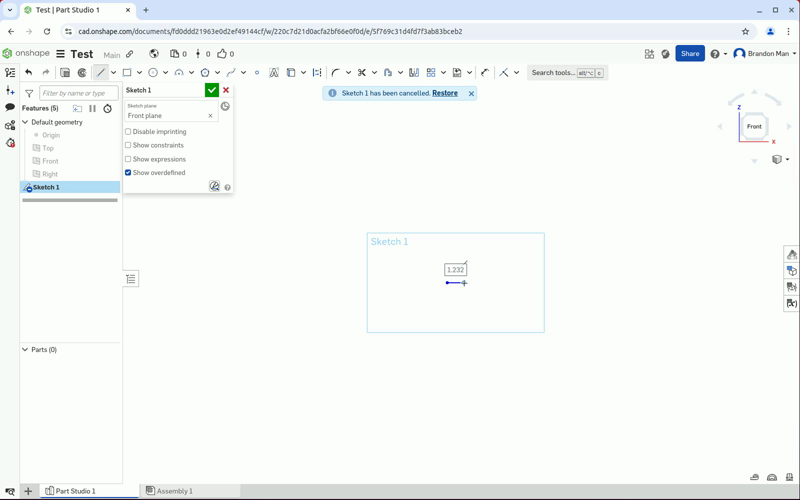
scroll(-6)
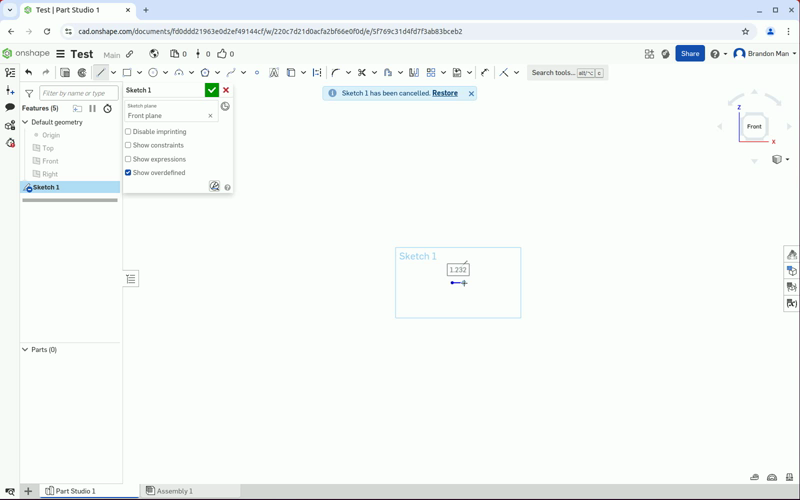
scroll(-6)
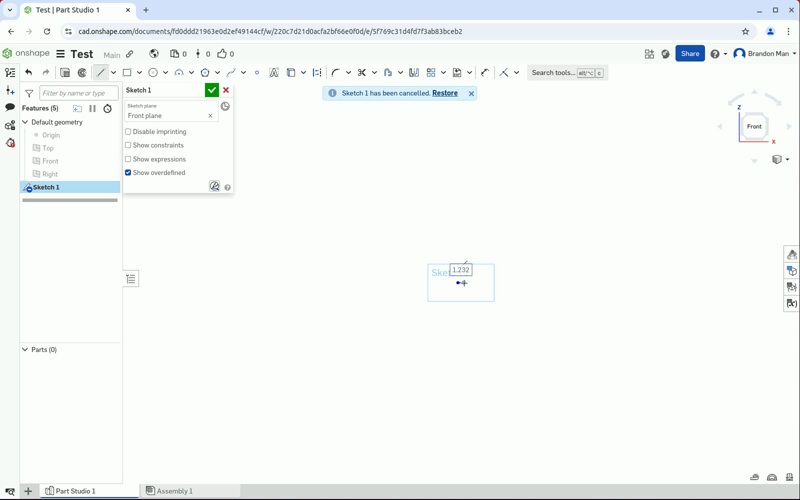
key_up(shift)
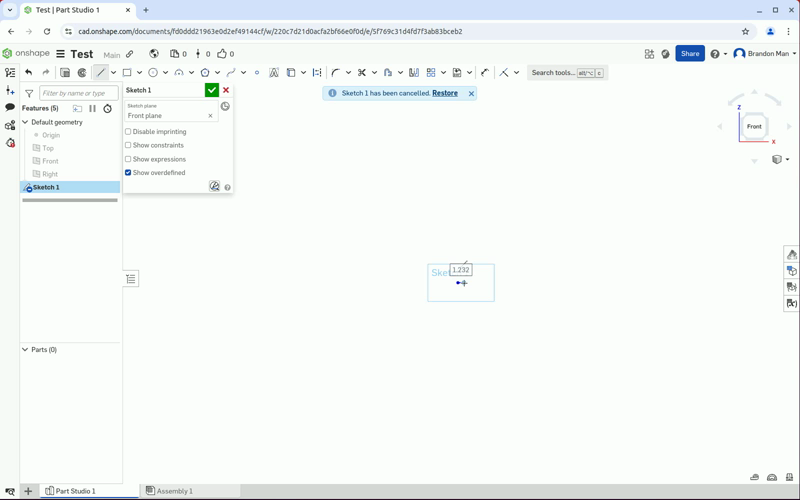
key_down(shift)
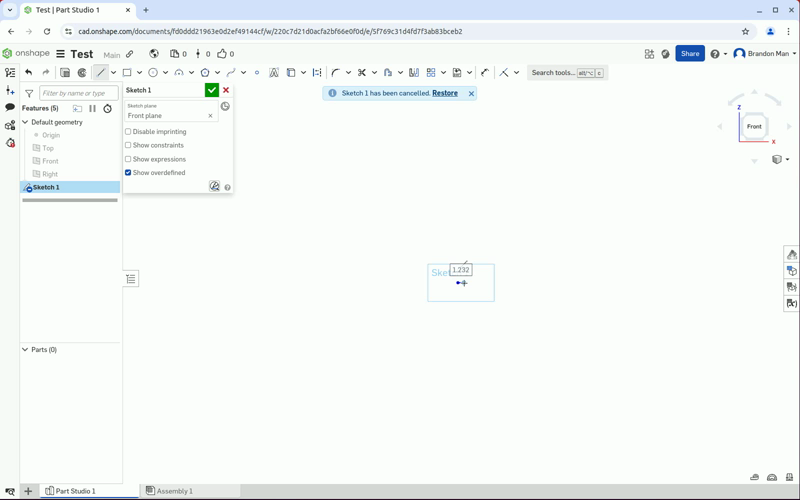
mouse_move(464, 170)
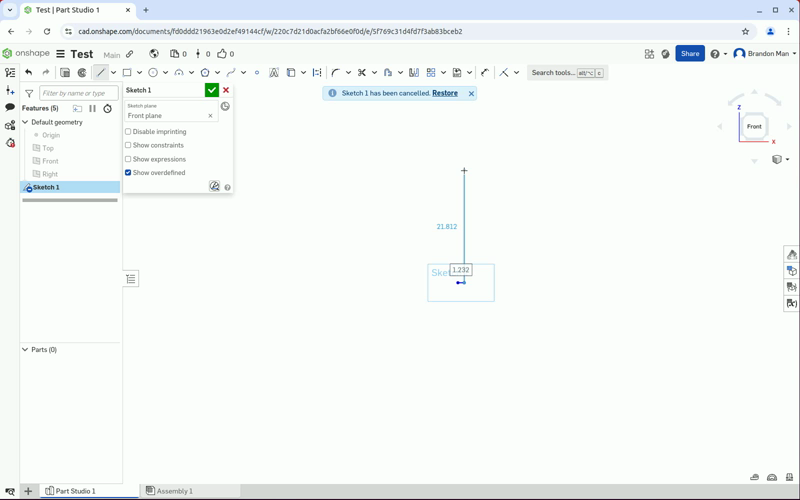
click(464, 170)
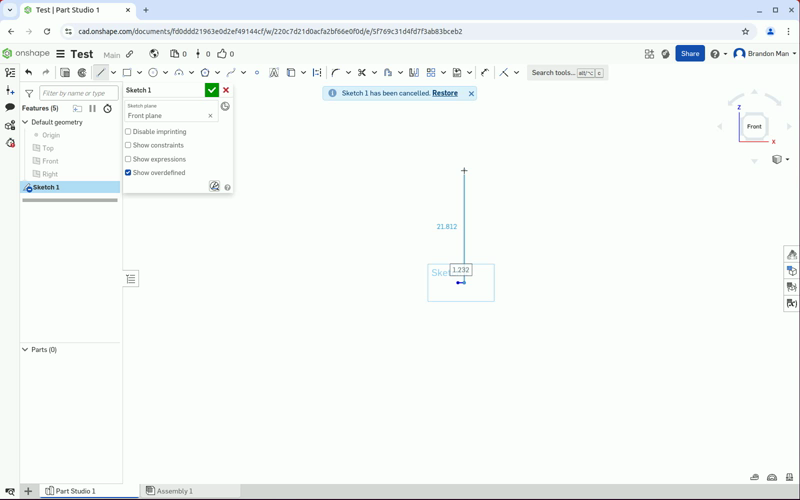
key_up(shift)
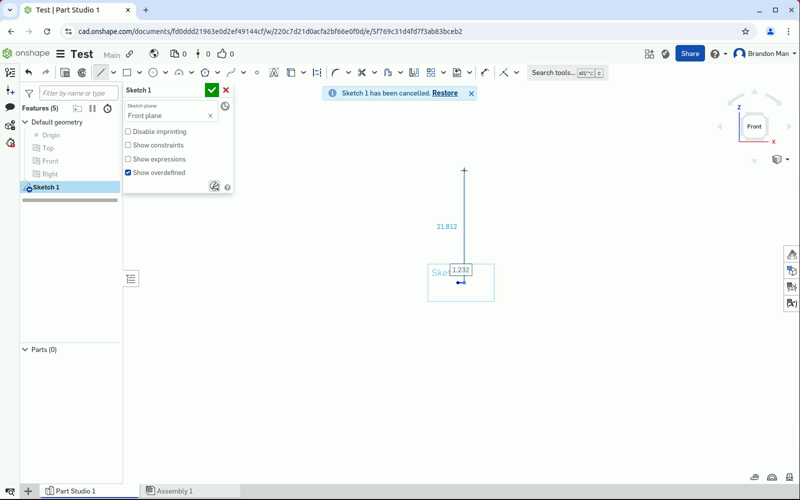
key_down(shift)
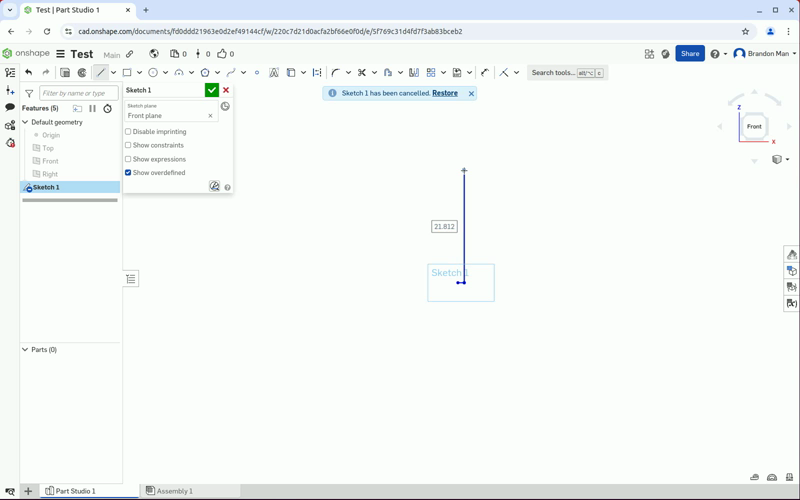
mouse_move(494, 170)
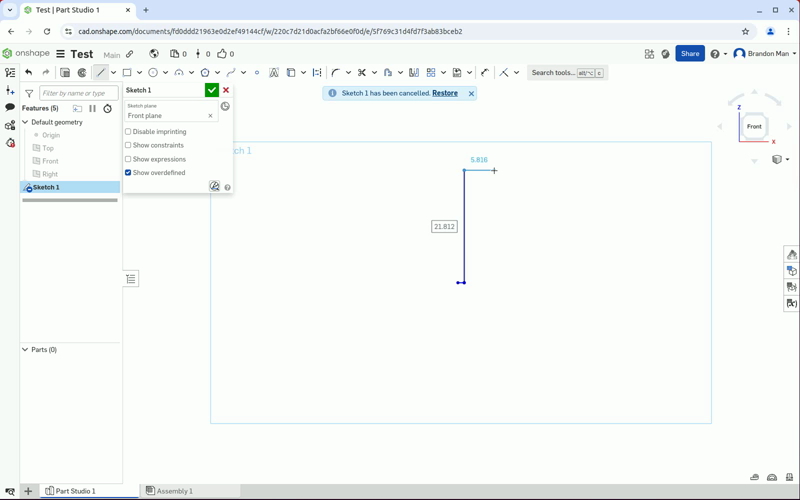
mouse_move(458, 170)
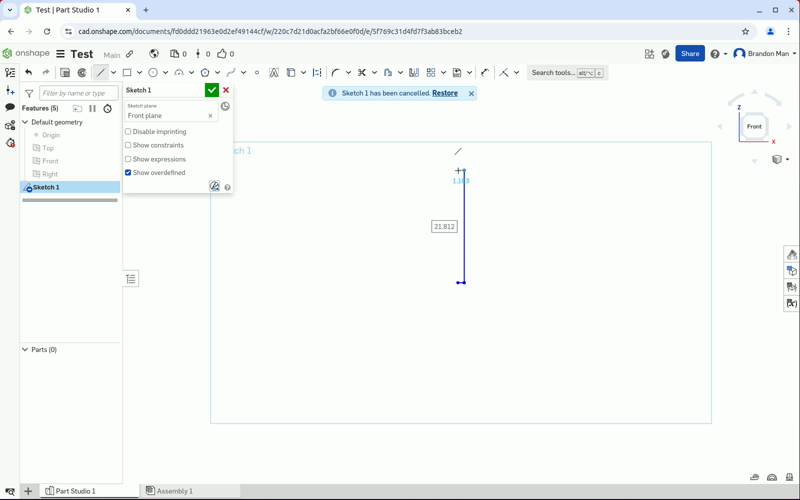
scroll(6)
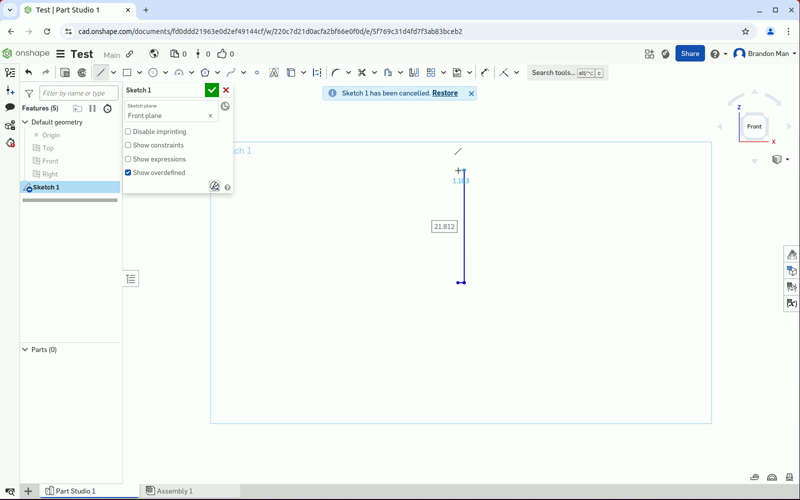
scroll(6)
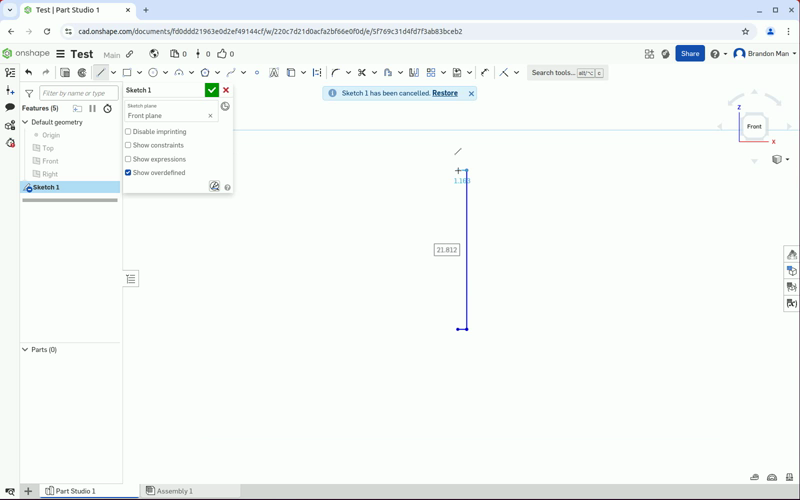
scroll(6)
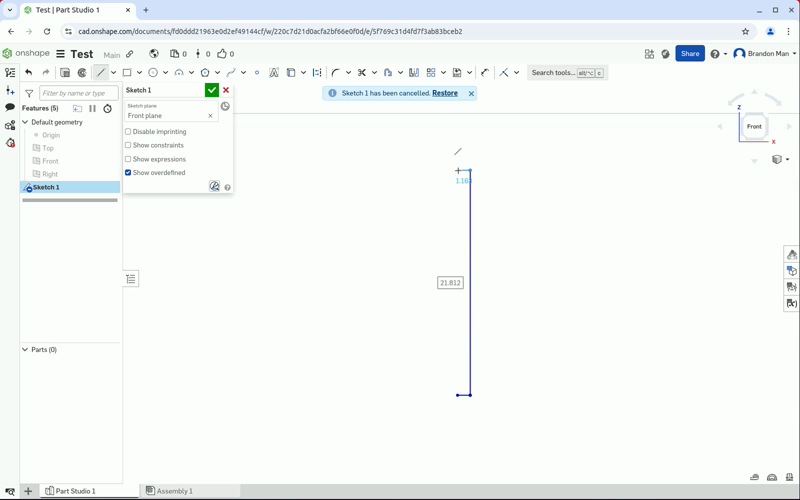
scroll(6)
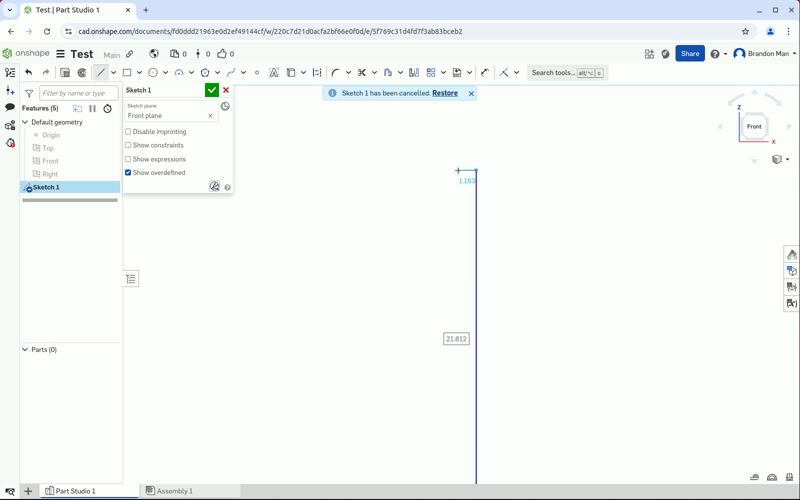
scroll(6)
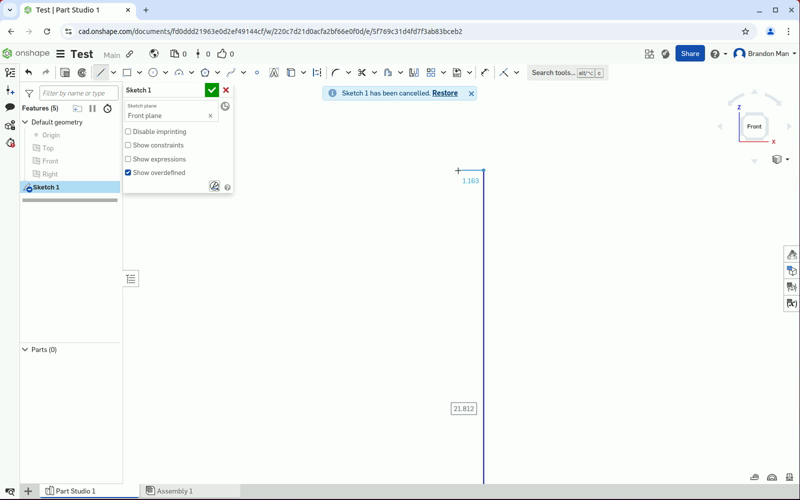
scroll(6)
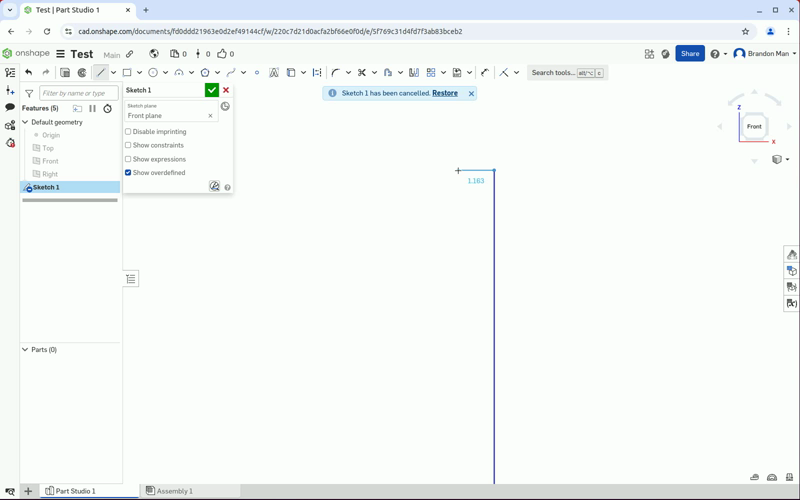
scroll(6)
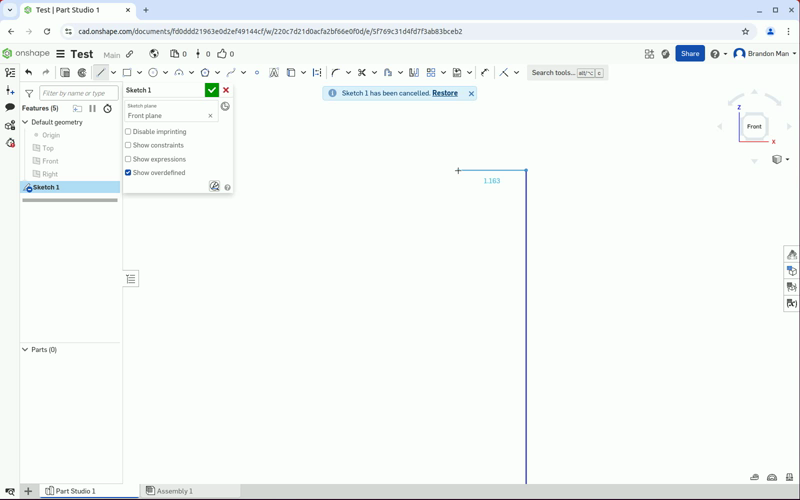
click(458, 170)
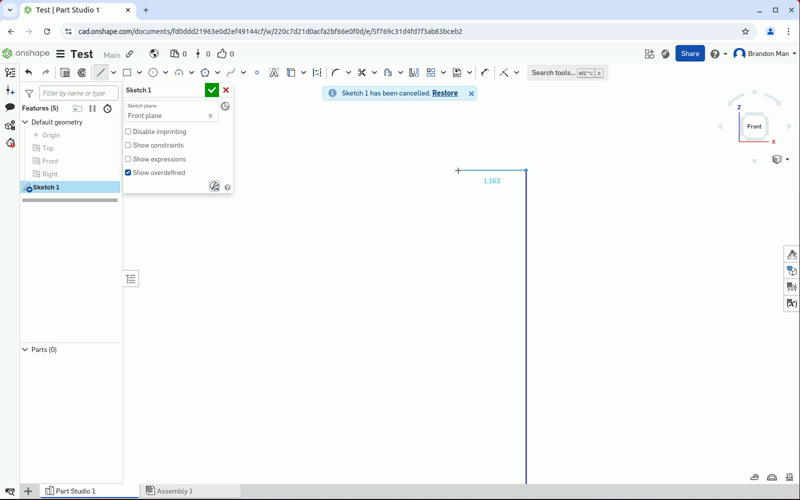
scroll(-6)
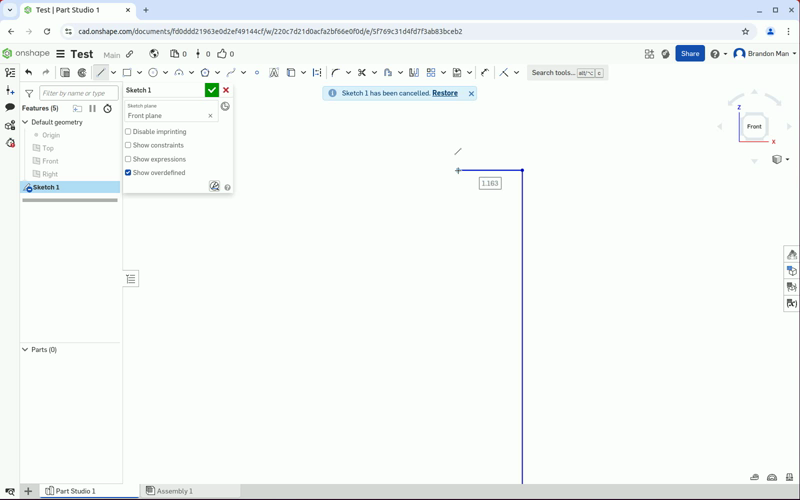
scroll(-6)
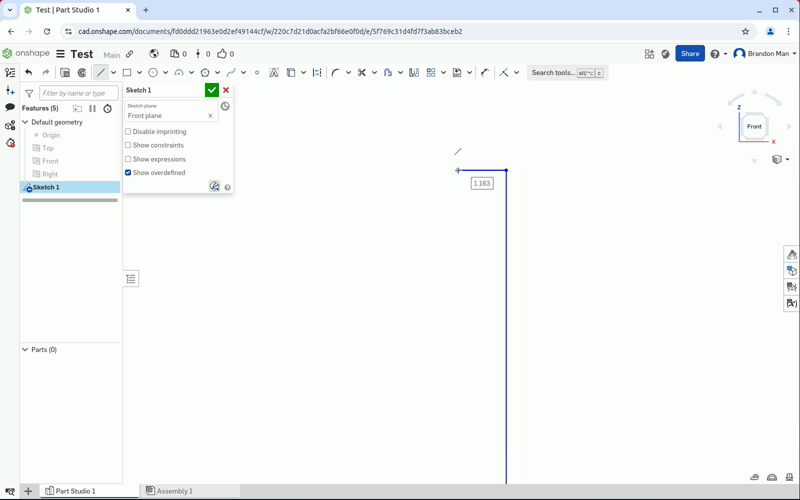
scroll(-6)
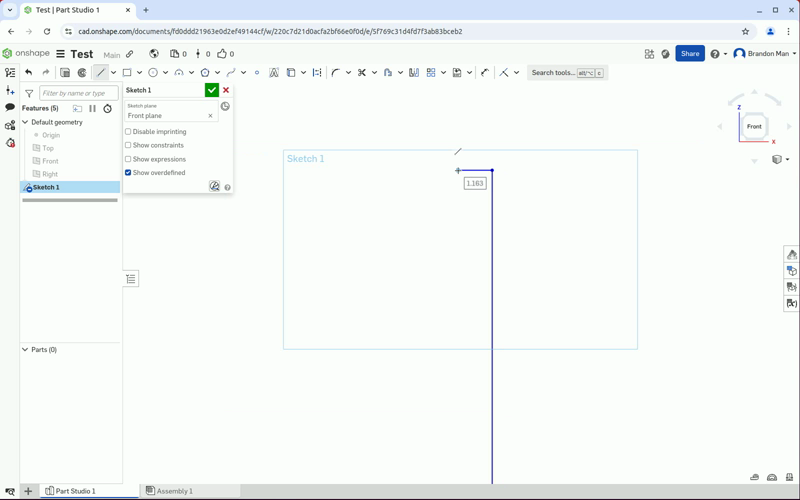
scroll(-6)
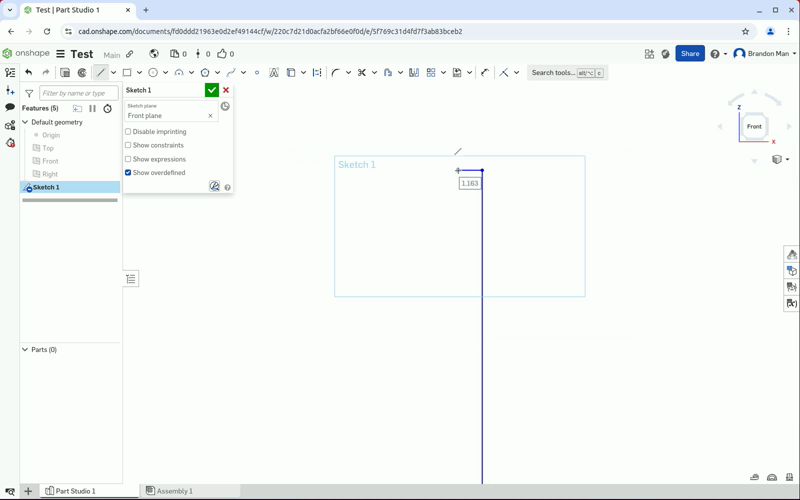
scroll(-6)
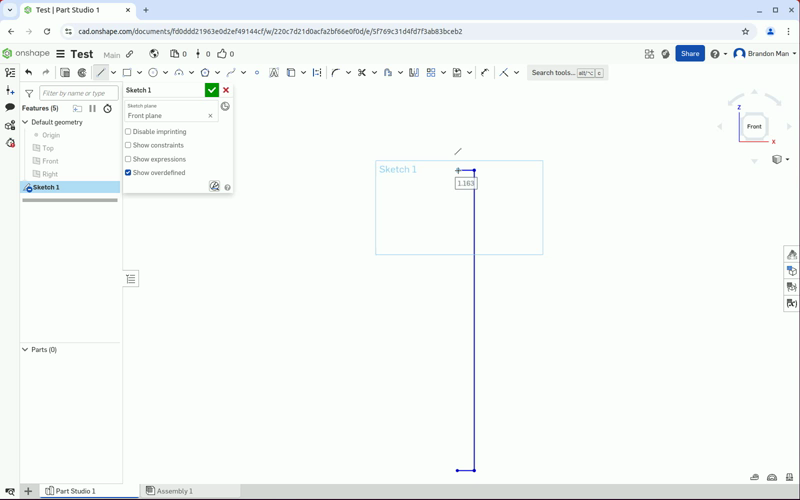
scroll(-6)
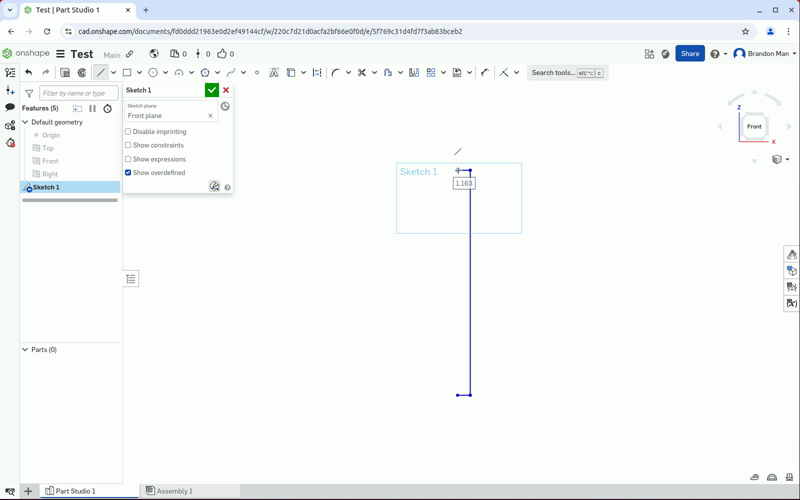
scroll(-6)
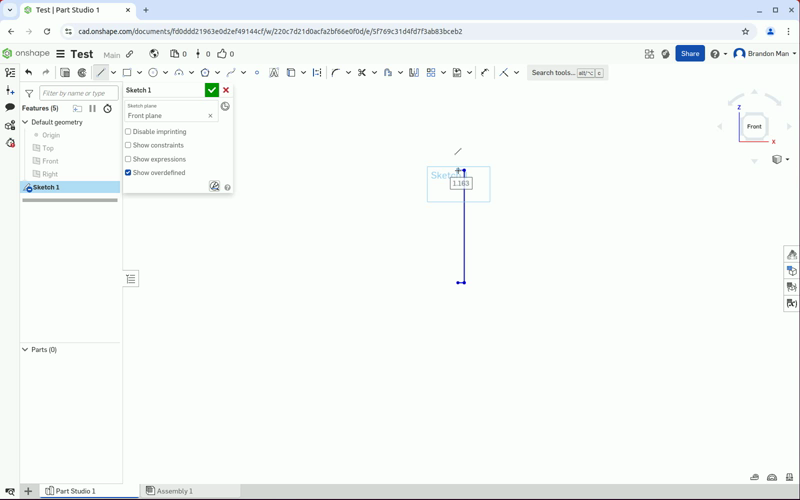
key_up(shift)
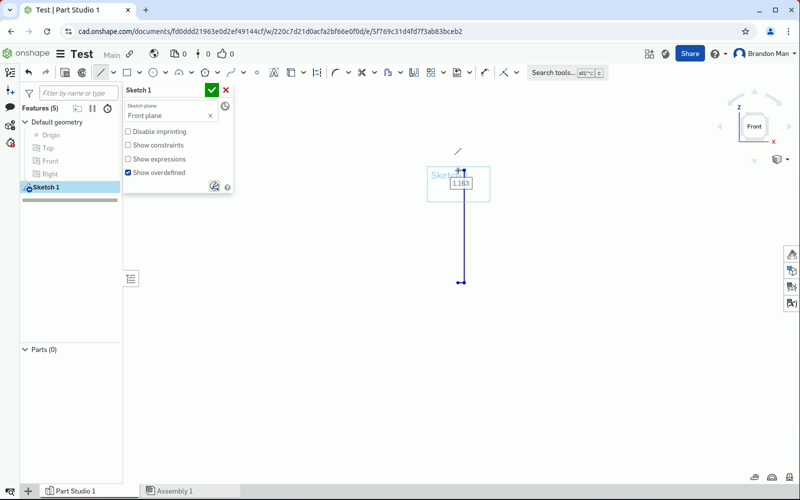
key_down(shift)
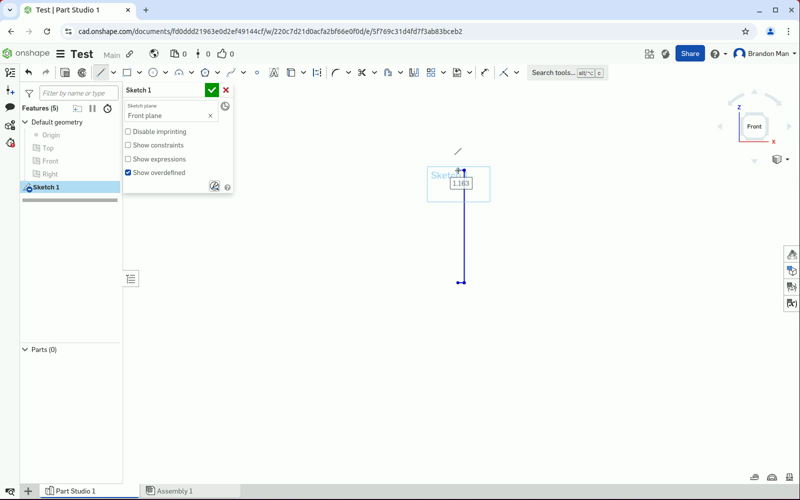
mouse_move(458, 282)
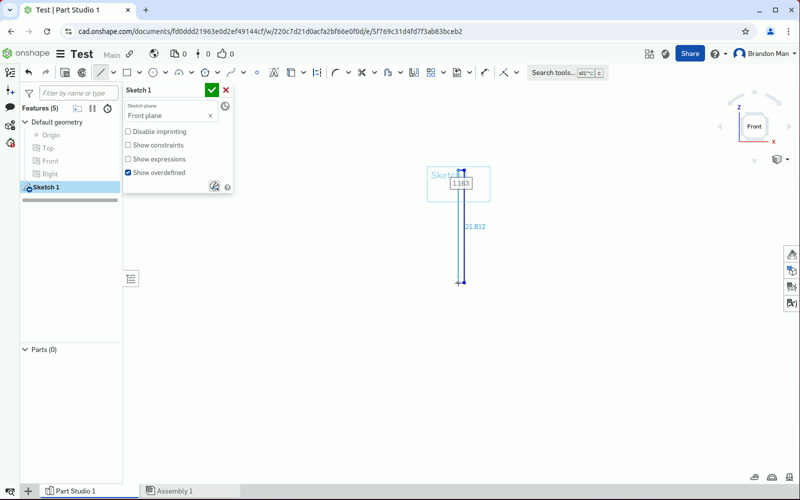
key_up(shift)
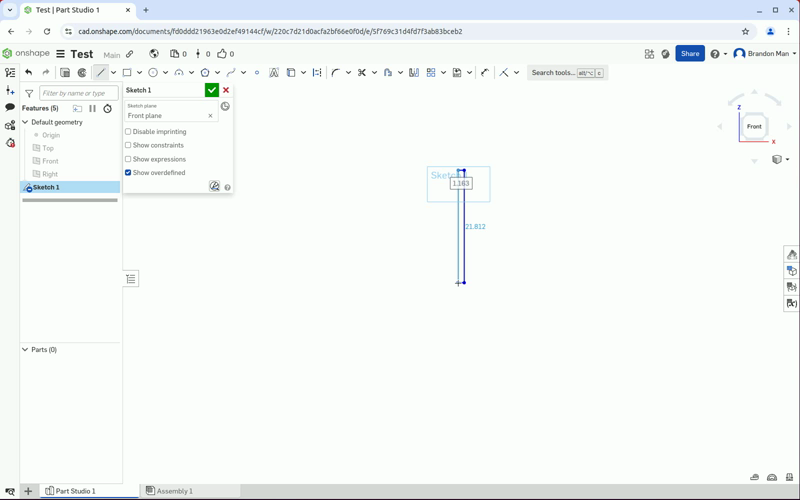
click(458, 282)
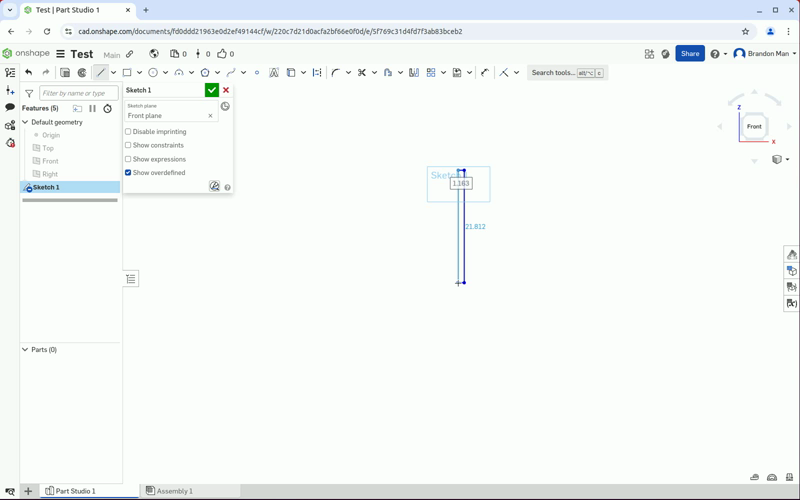
key(esc)
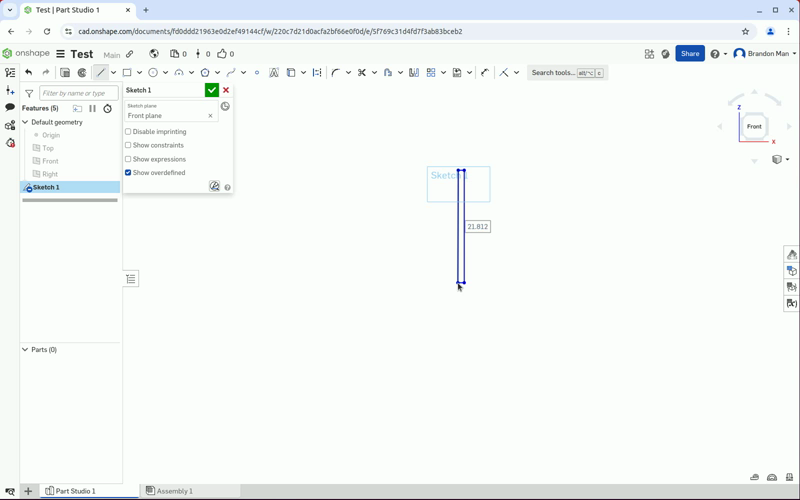
mouse_move(460, 265)
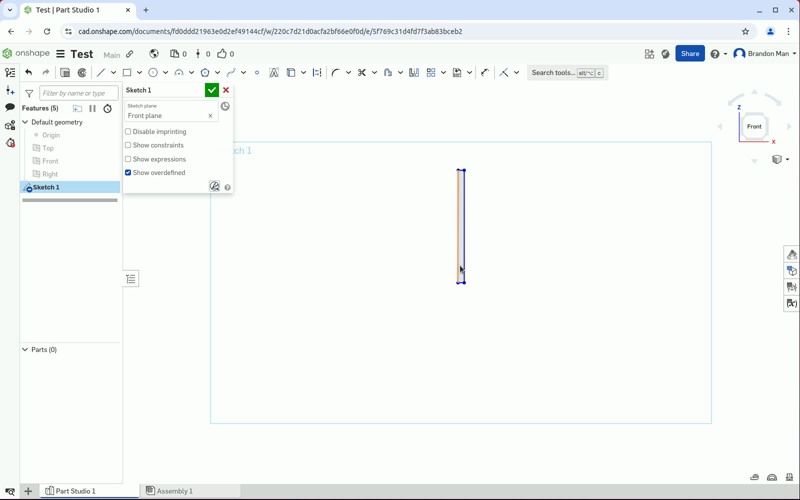
scroll(6)
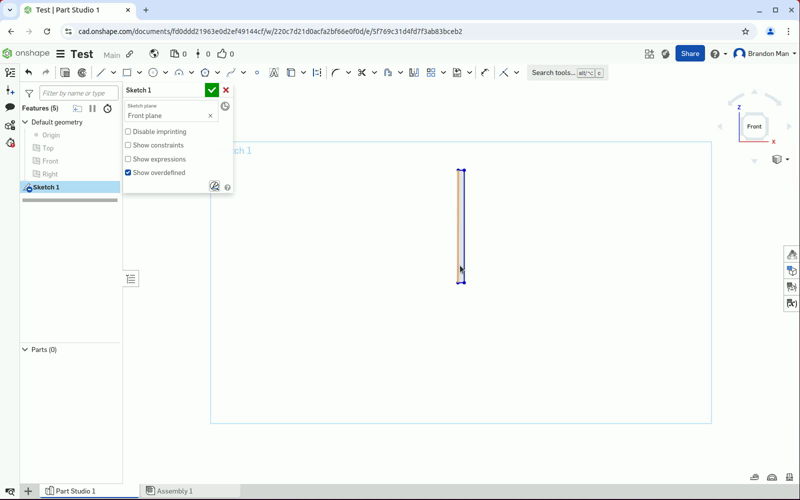
scroll(6)
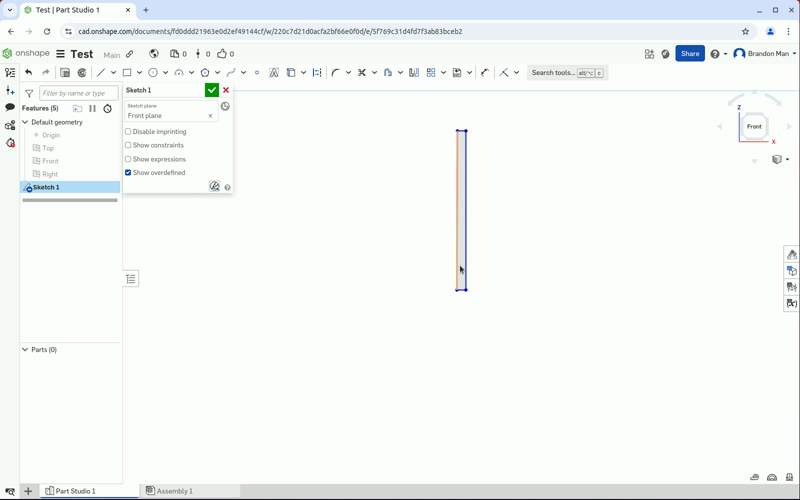
scroll(6)
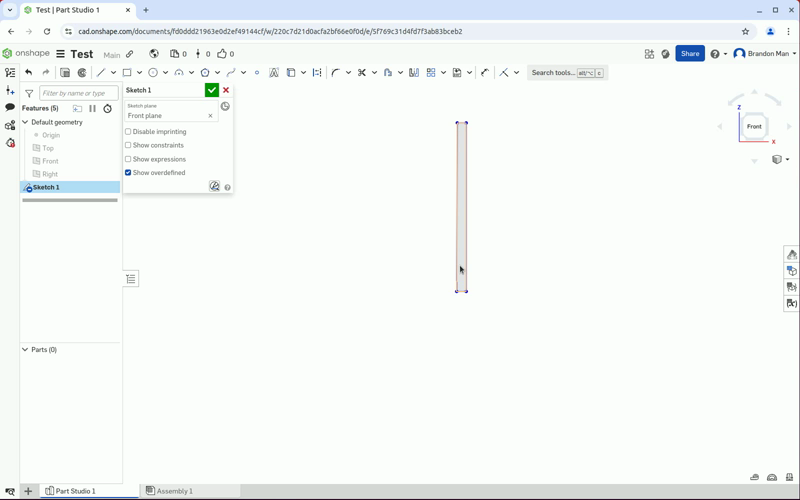
scroll(6)
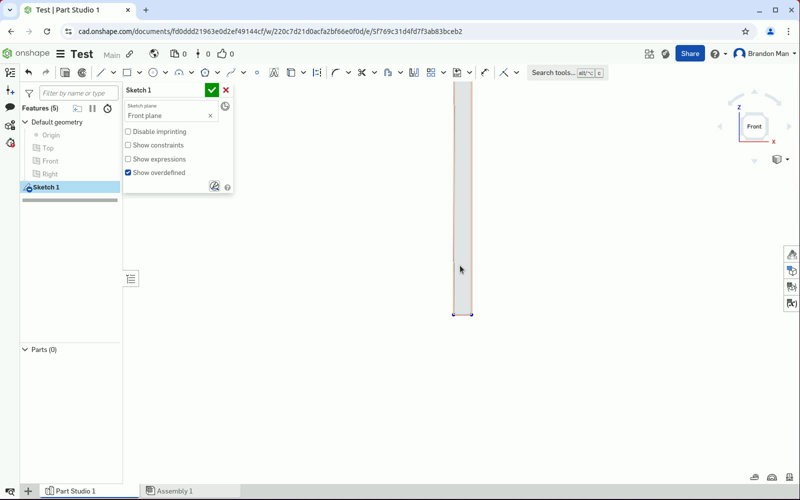
scroll(6)
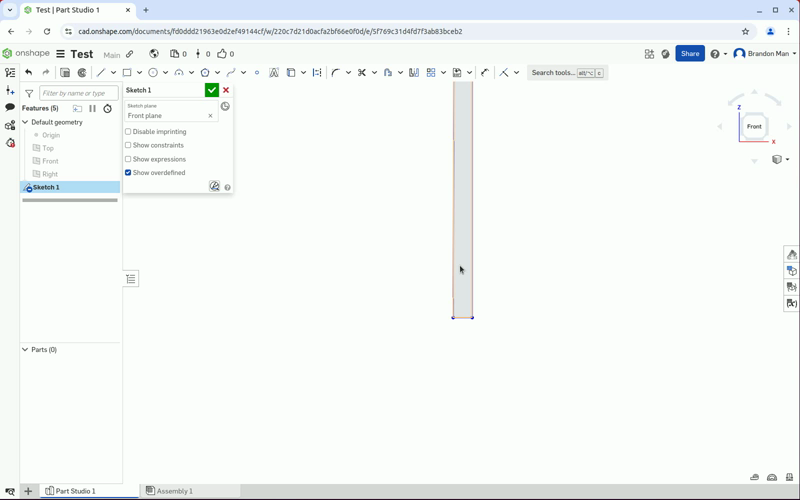
scroll(6)
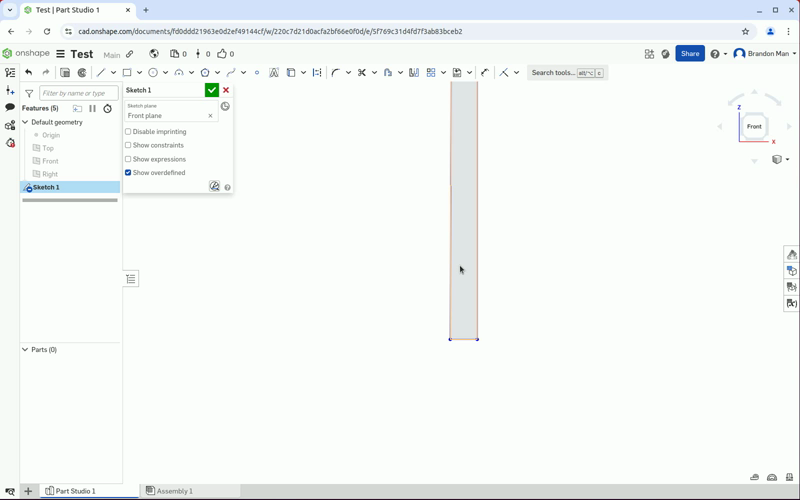
scroll(6)
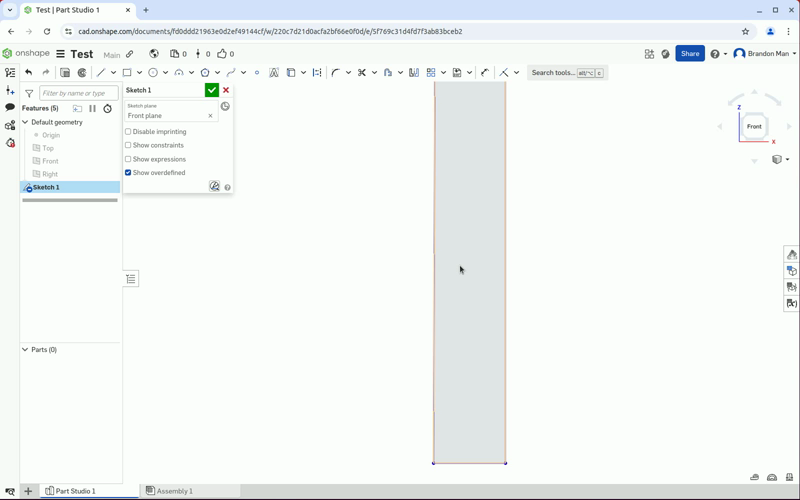
click(460, 265)
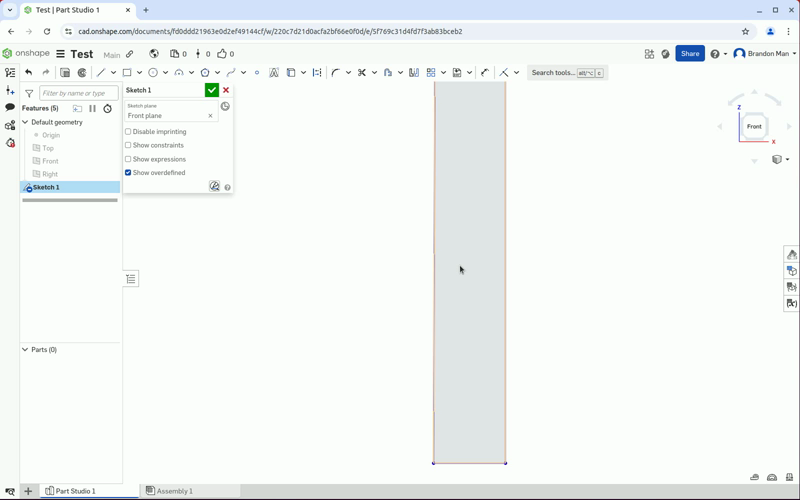
scroll(-6)
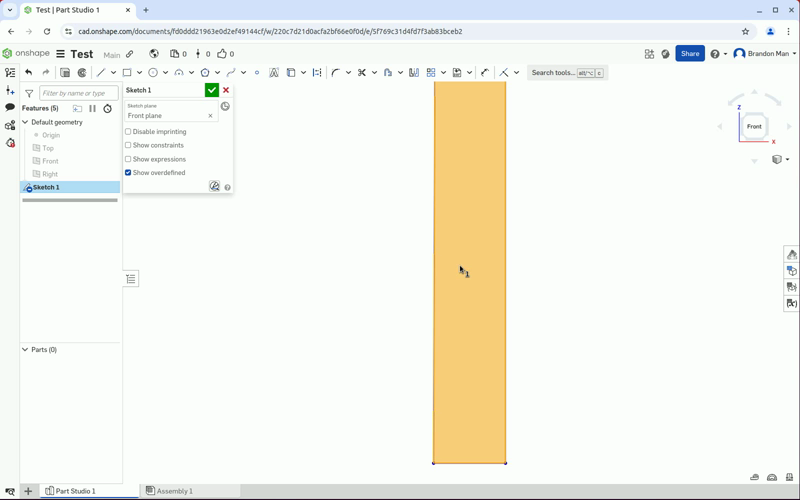
scroll(-6)
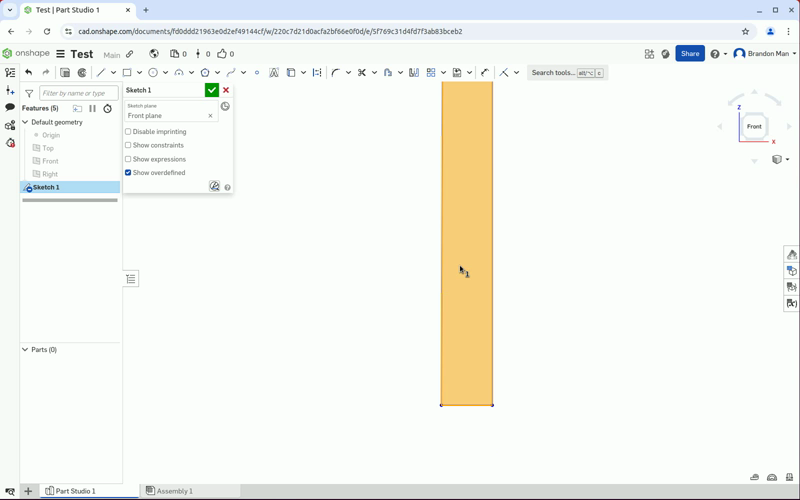
scroll(-6)
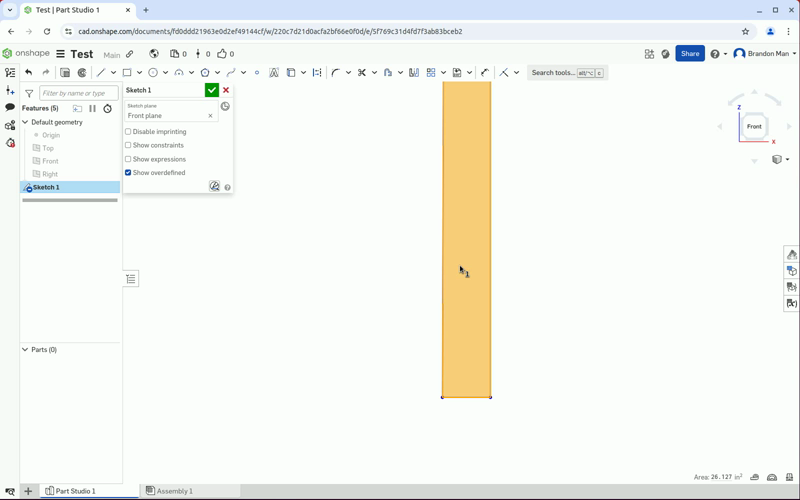
scroll(-6)
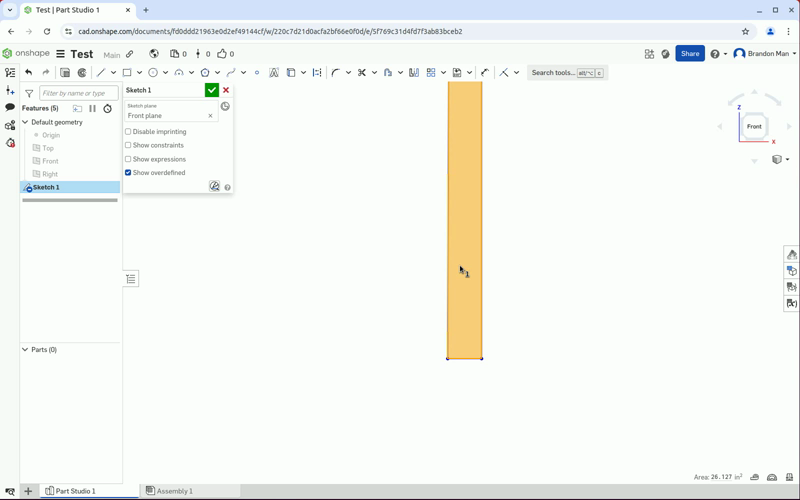
scroll(-6)
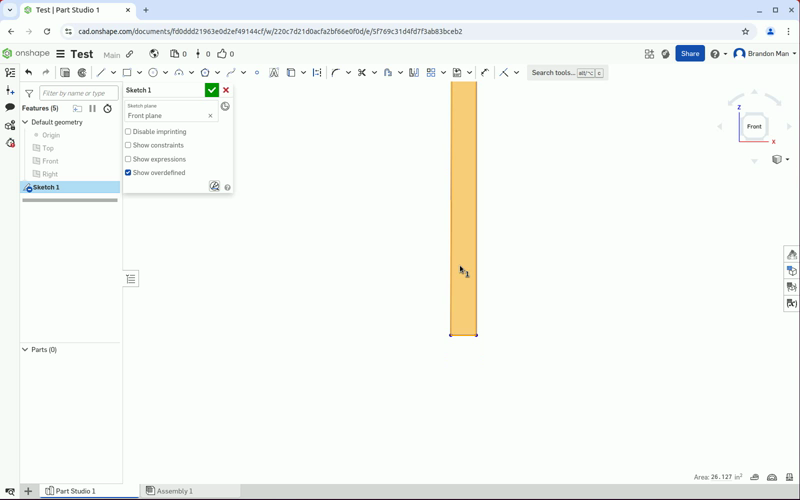
scroll(-6)
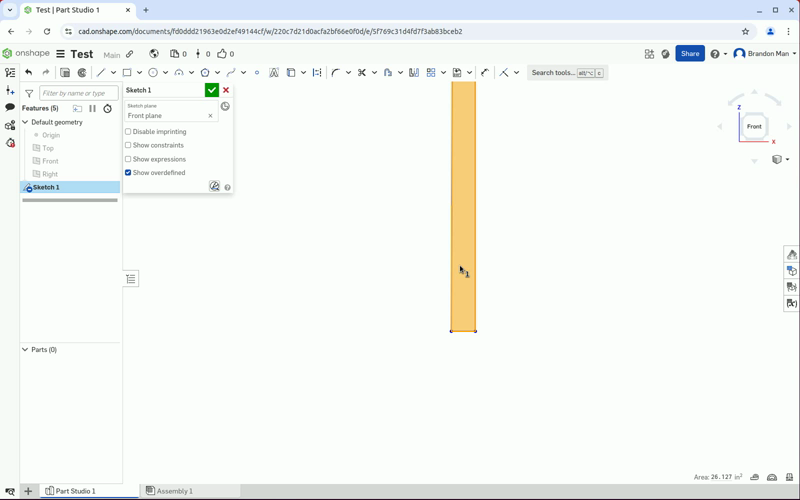
scroll(-6)
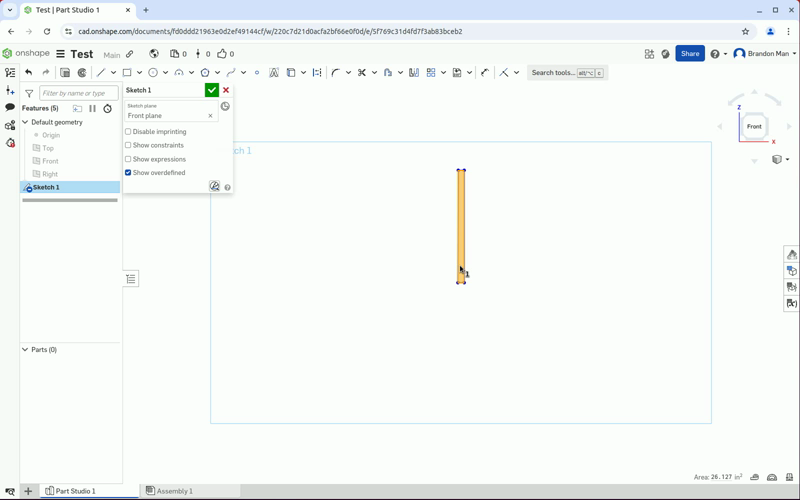
mouse_move(73, 352)
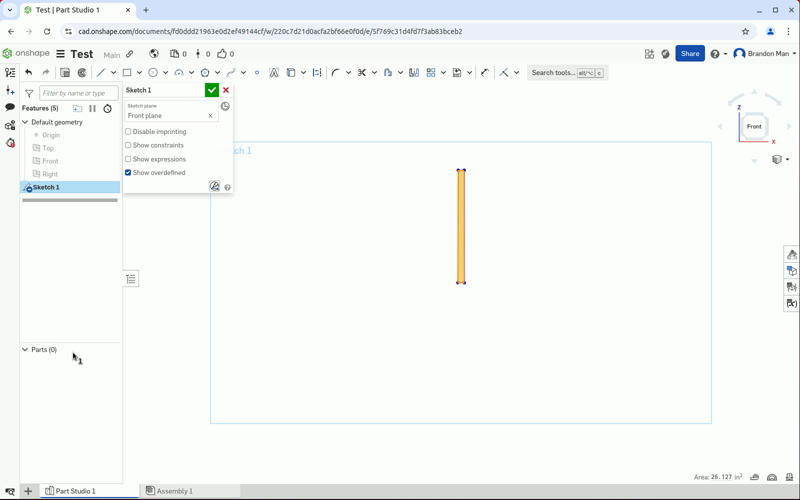
key(shift+y)
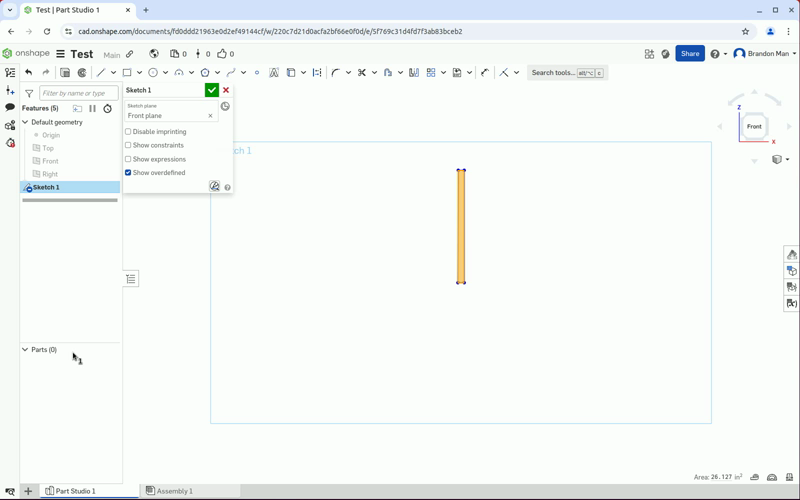
key(shift+e)
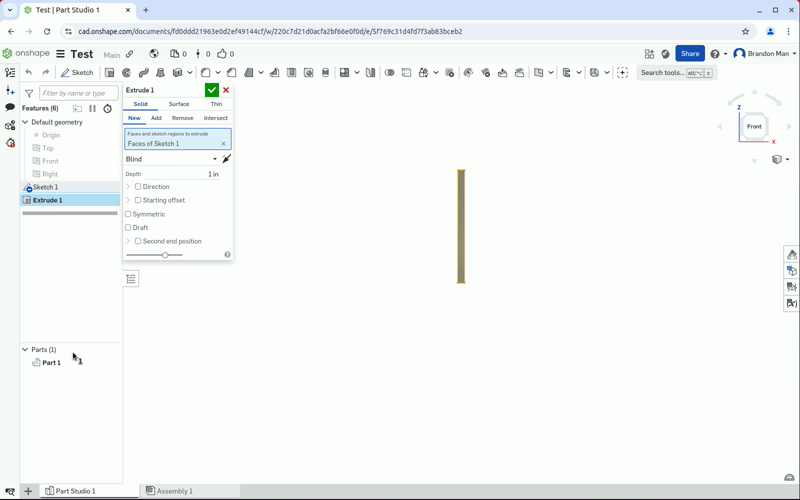
mouse_move(143, 106)
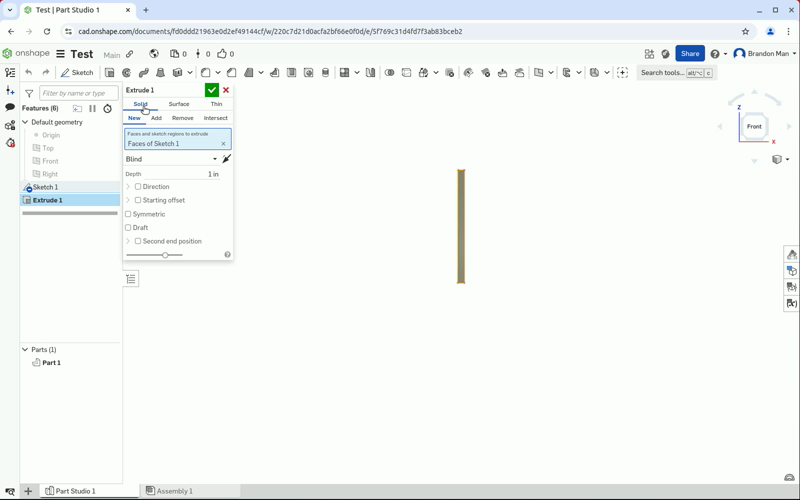
click(143, 106)
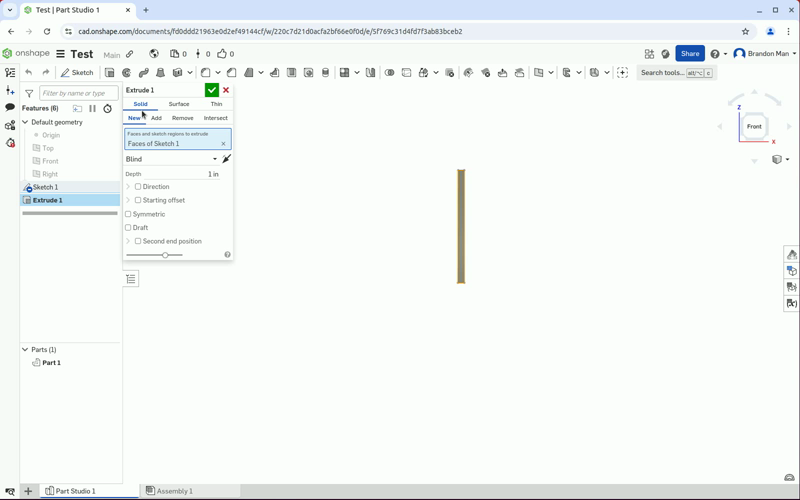
mouse_move(137, 120)
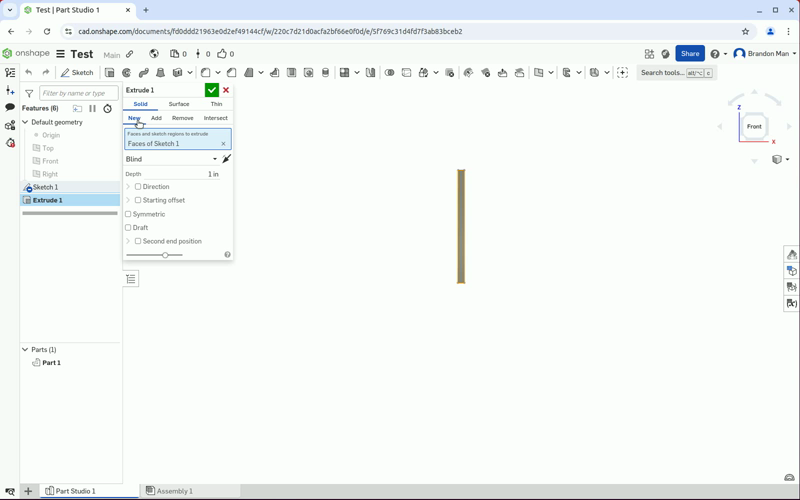
click(137, 120)
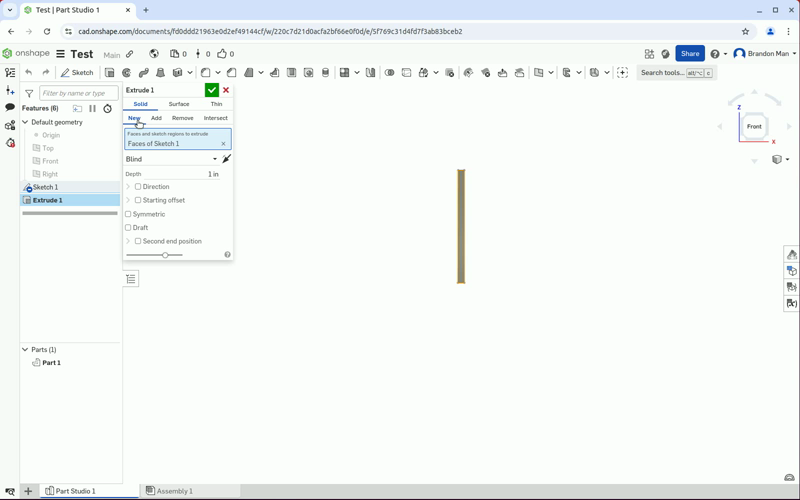
key(tab, 4)
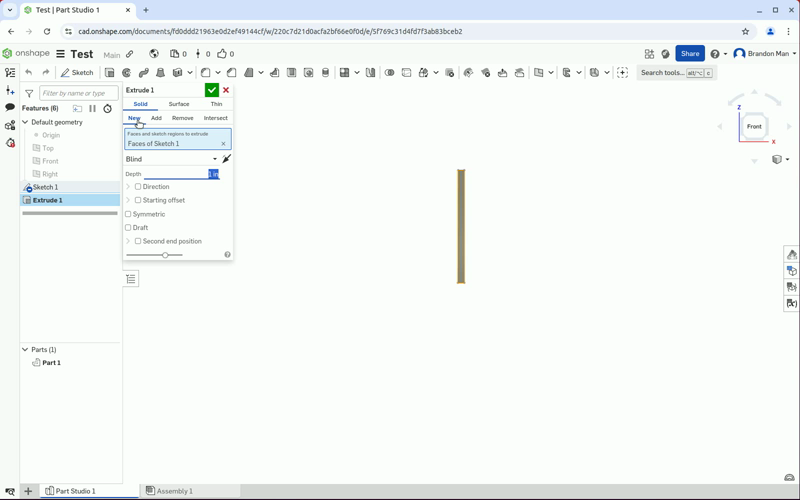
text(1.204)
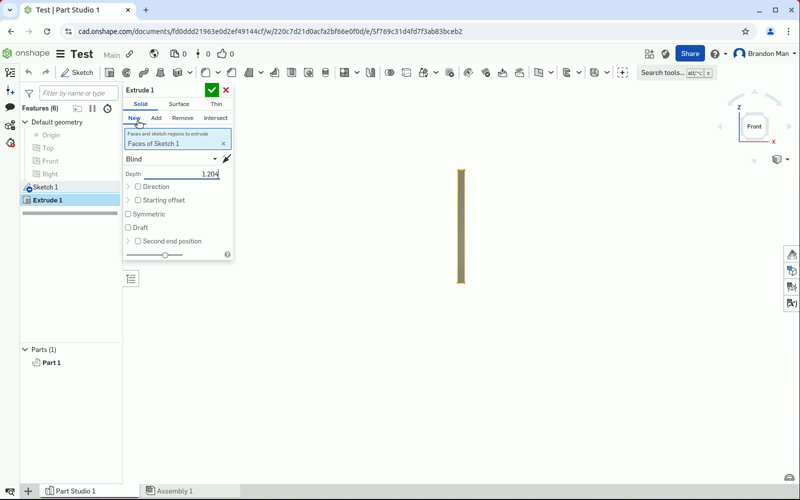
key(enter)
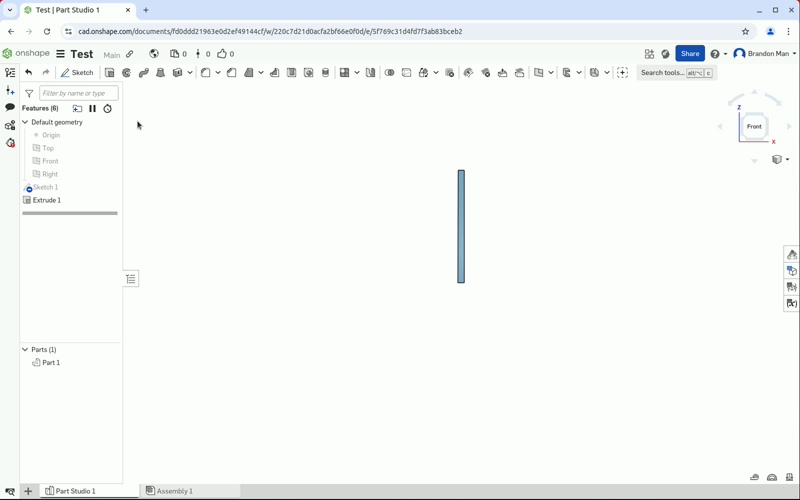
key(shift+h)
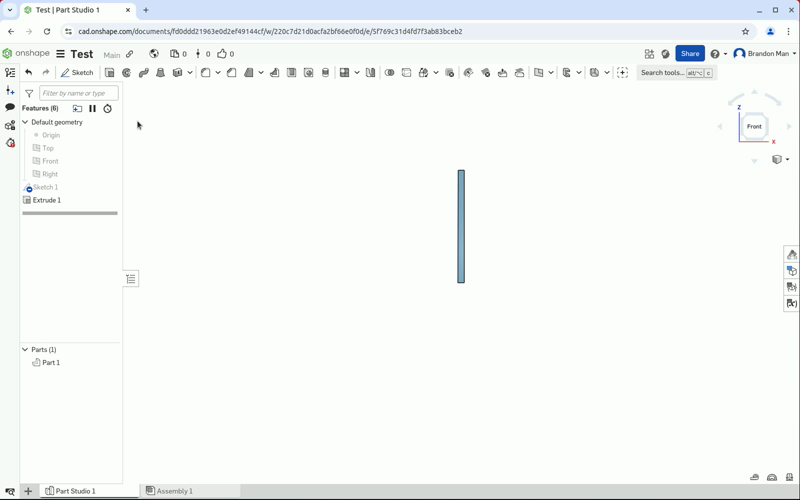
key(shift+h)
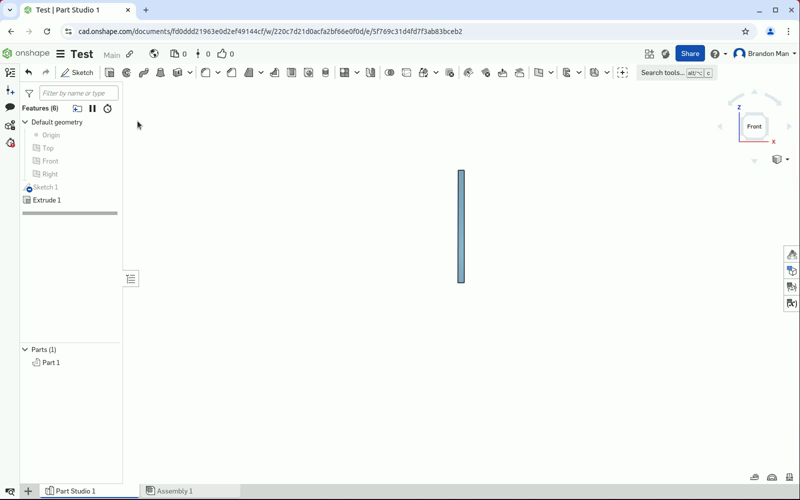
mouse_move(73, 189)
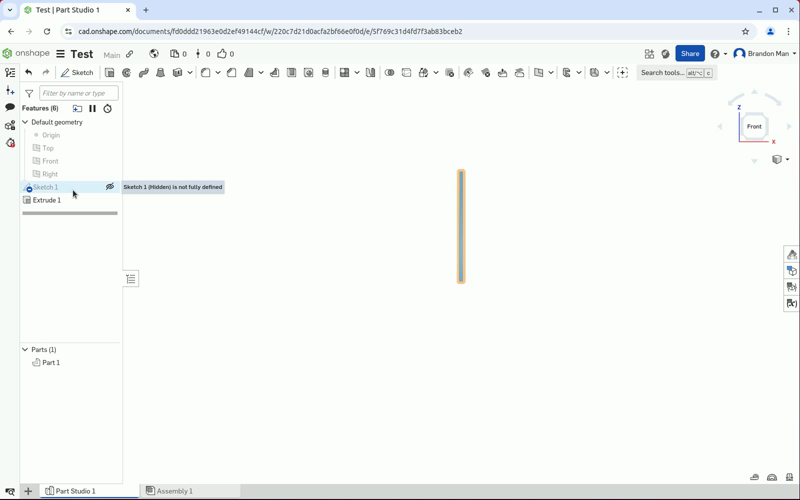
click(73, 189)
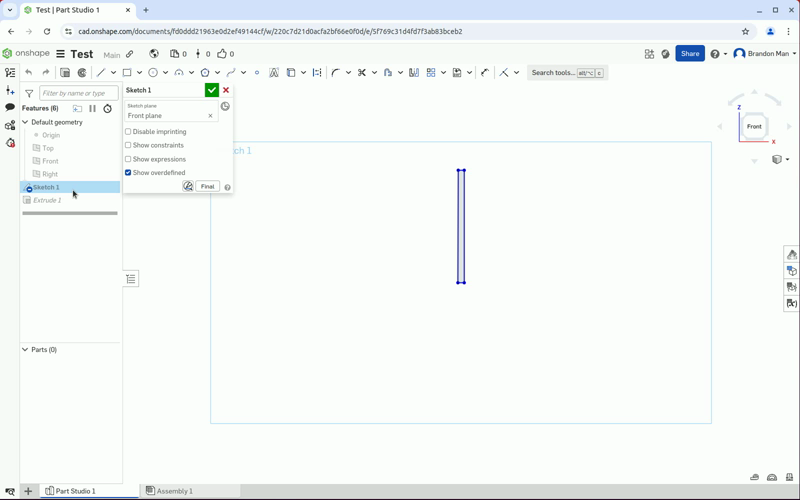
mouse_move(229, 92)
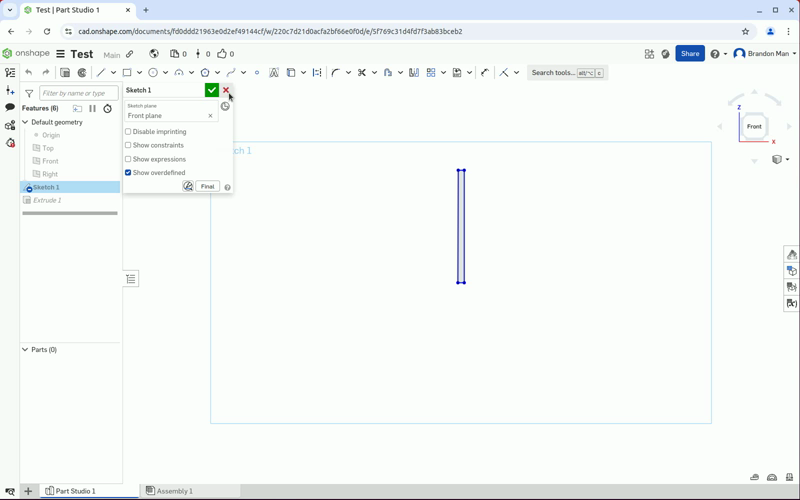
click(229, 92)
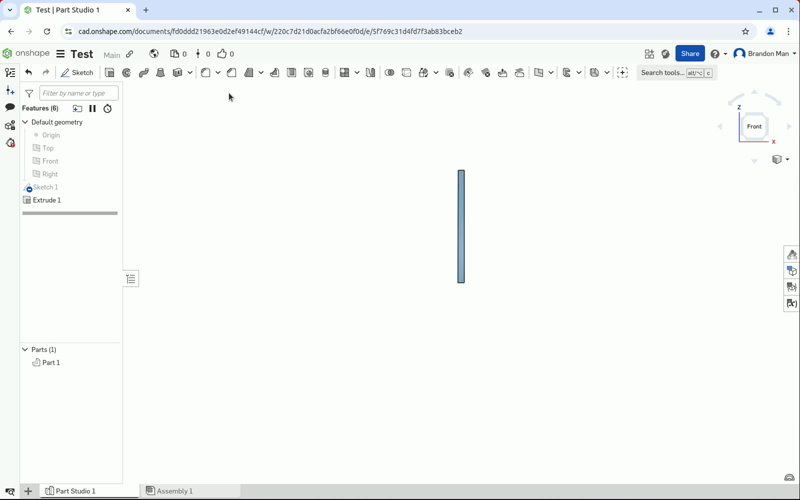
mouse_move(73, 352)
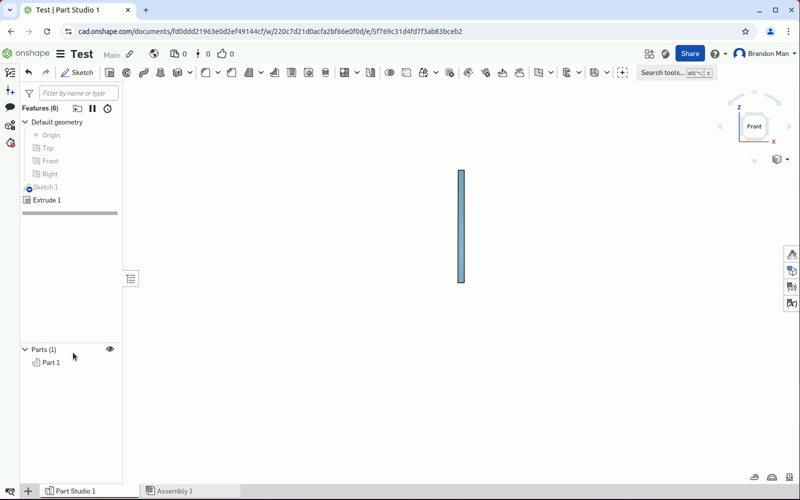
key(y)
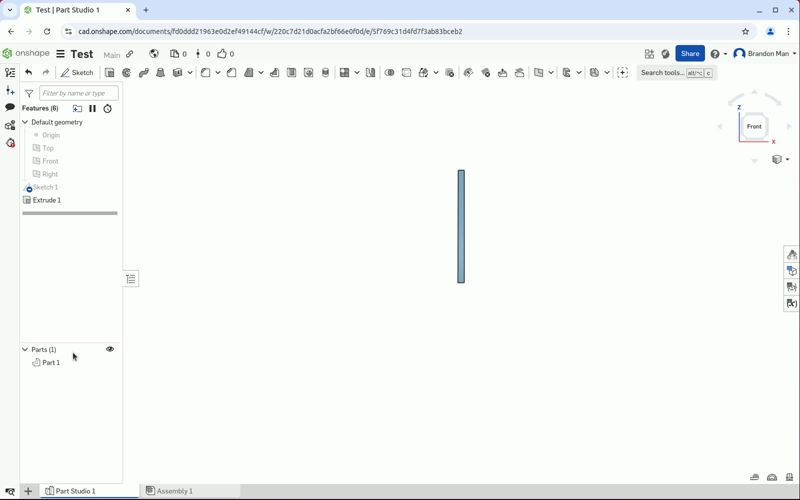
key(shift+p)
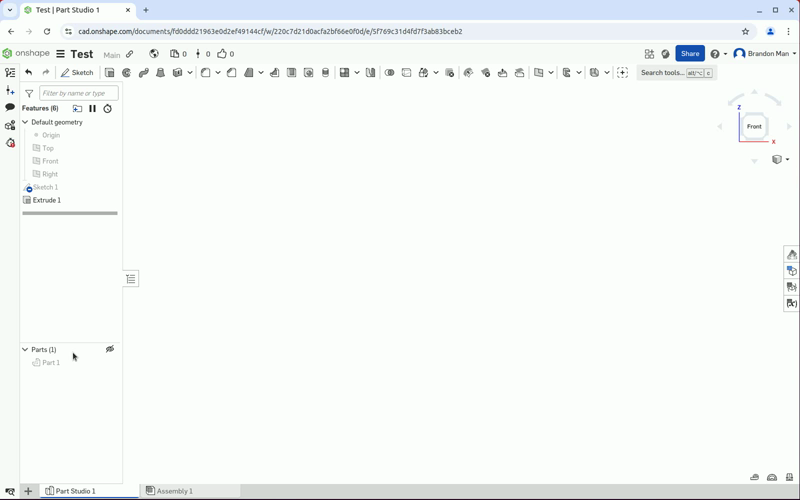
key(space)
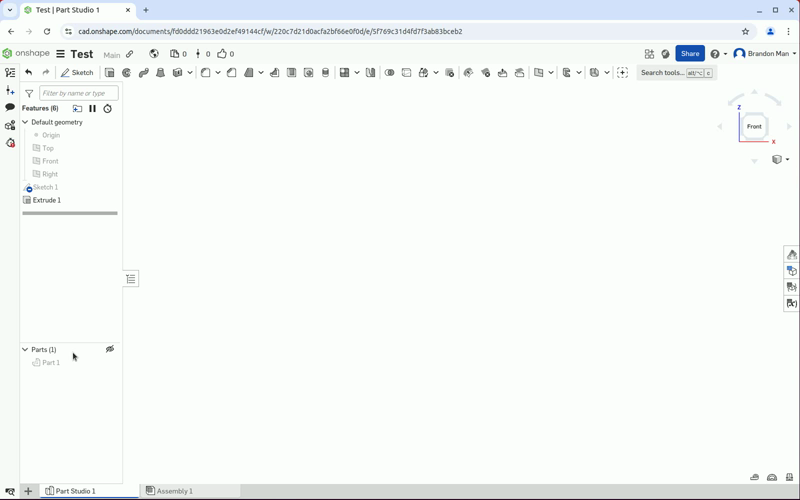
key_down(shift)
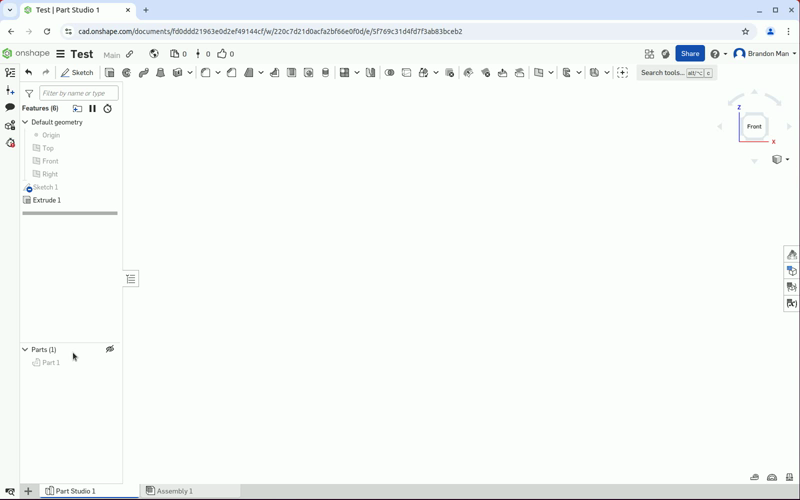
key(left)
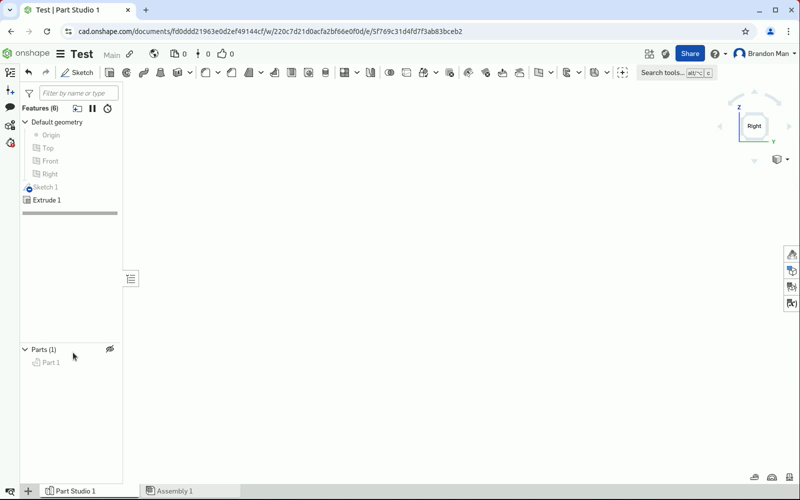
key_up(shift)
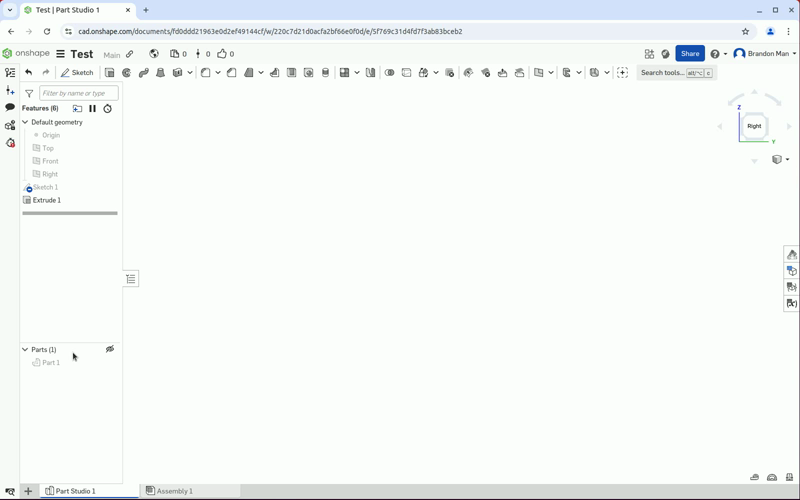
mouse_move(73, 352)
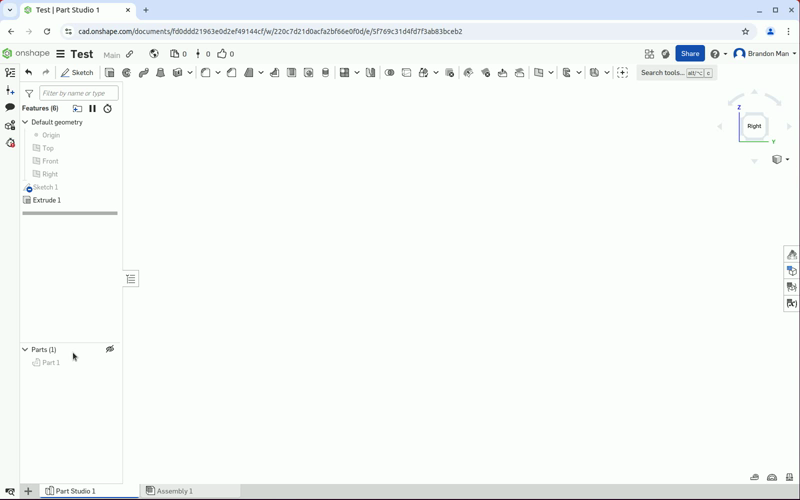
key(shift+y)
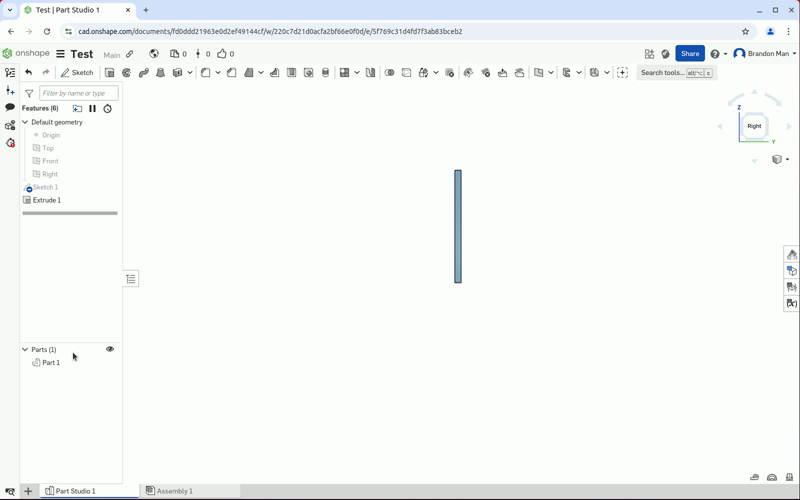
mouse_move(541, 75)
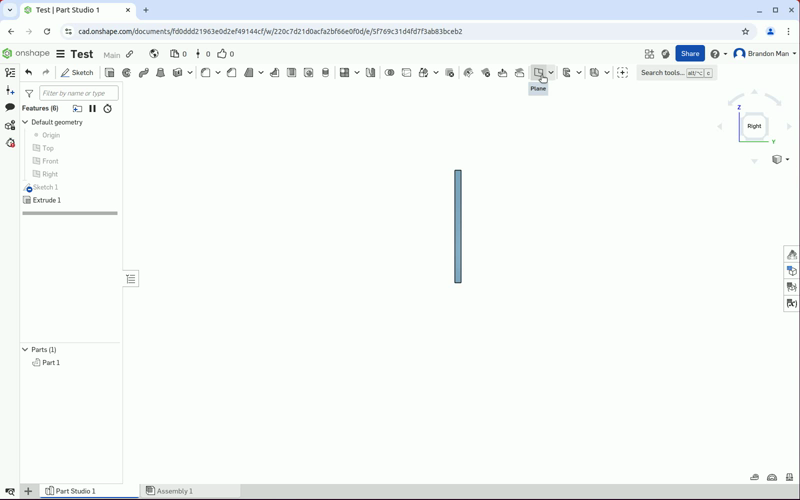
click(541, 75)
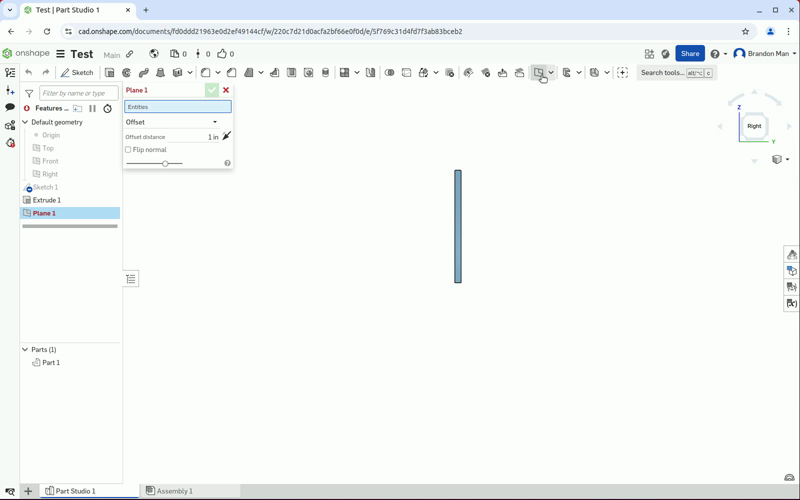
mouse_move(73, 176)
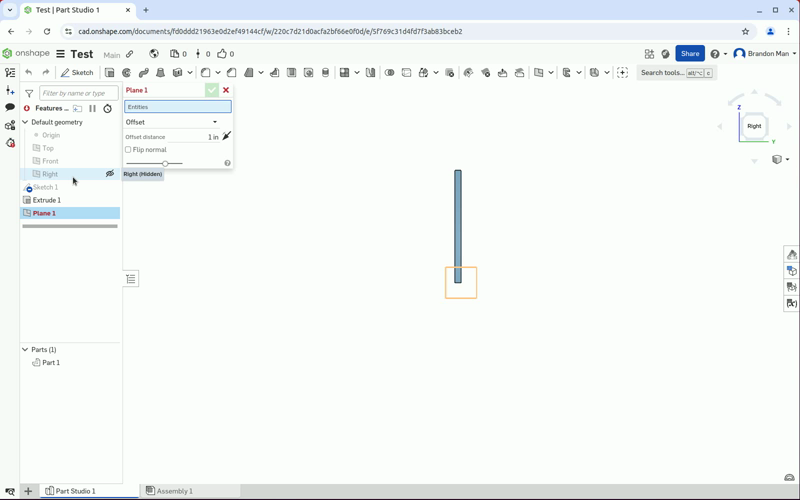
click(73, 176)
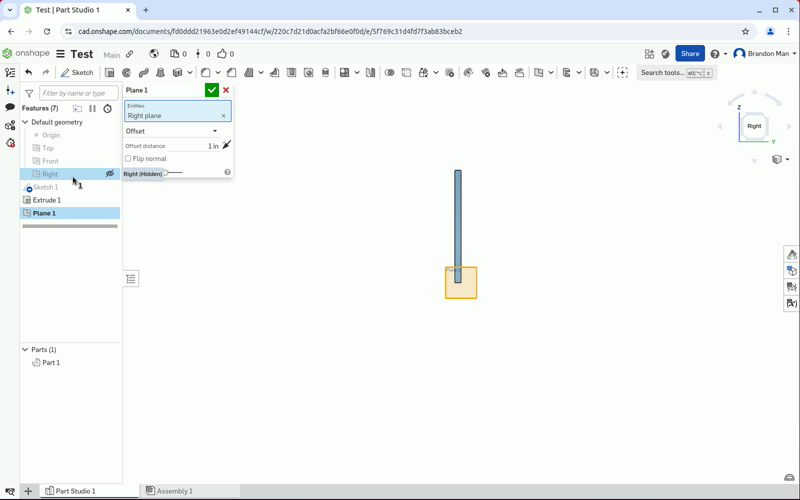
key(tab, 2)
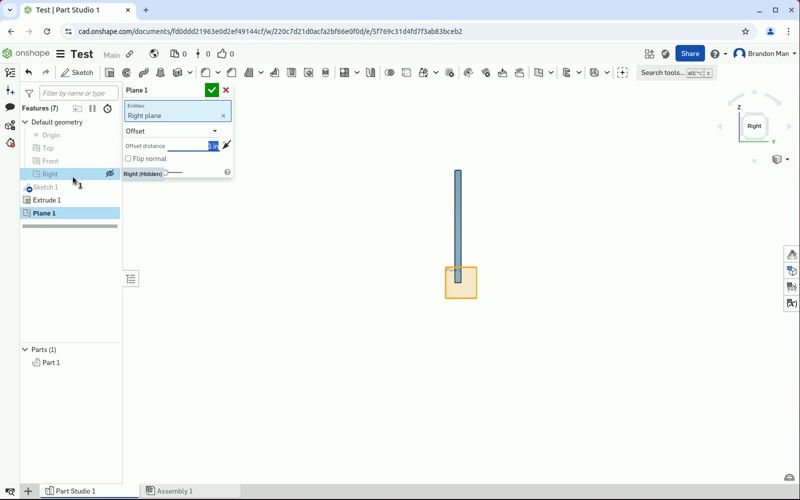
text(0.493)
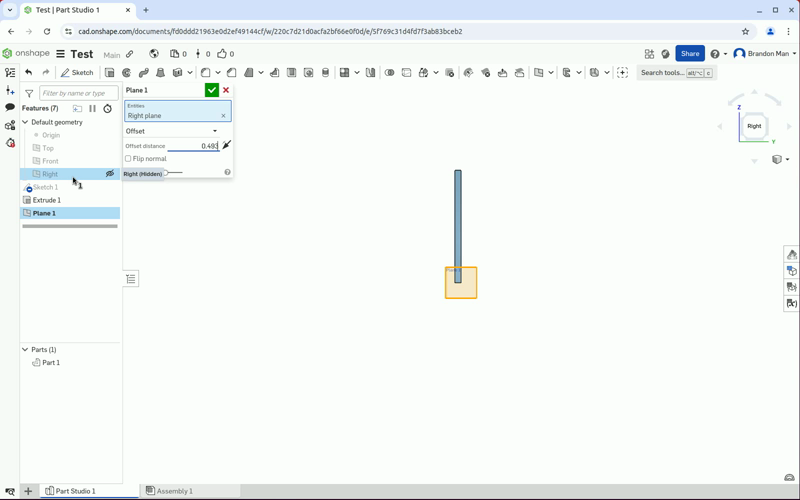
key(enter, 2)
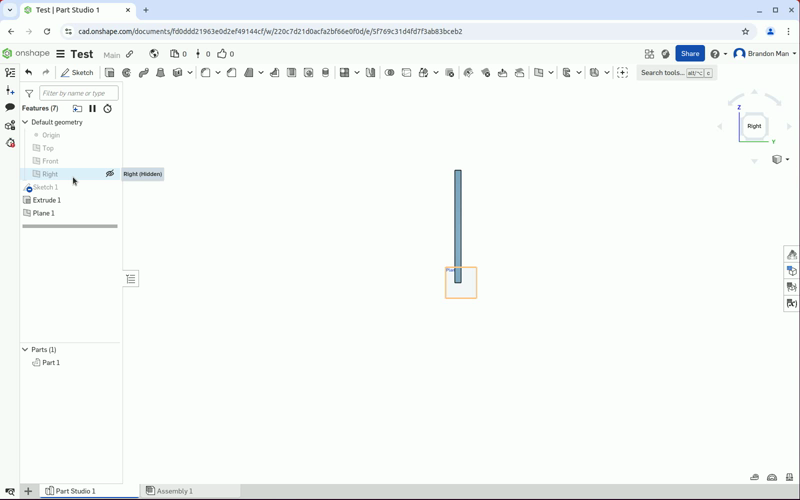
key(shift+s)
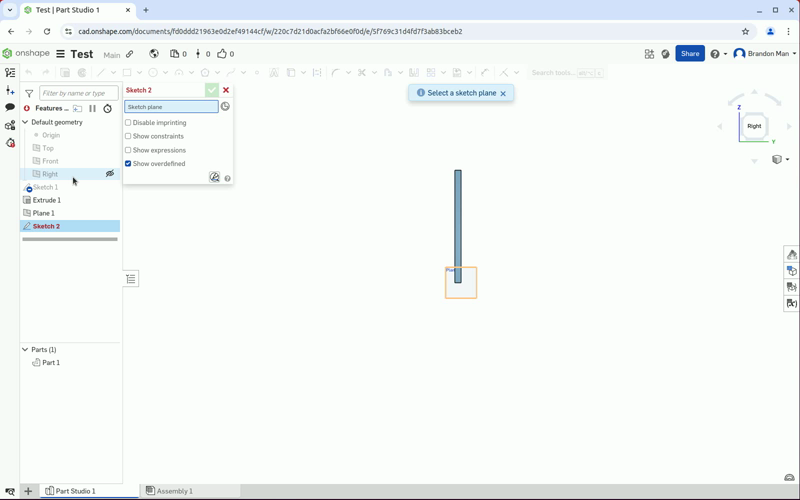
mouse_move(73, 215)
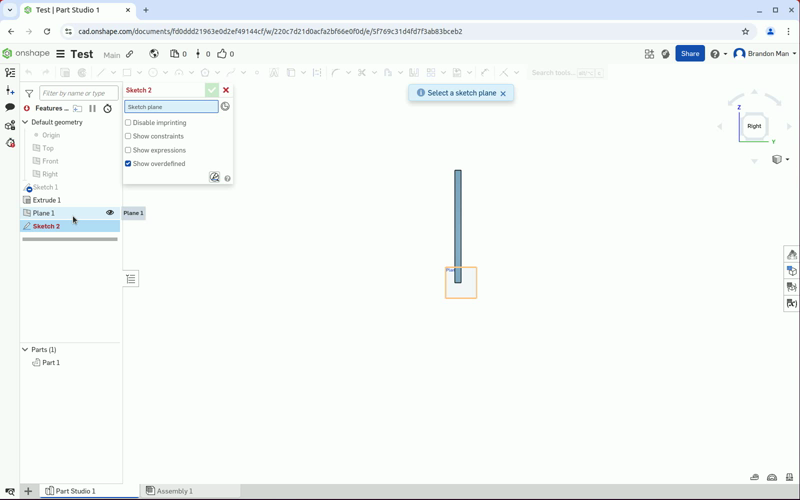
click(73, 215)
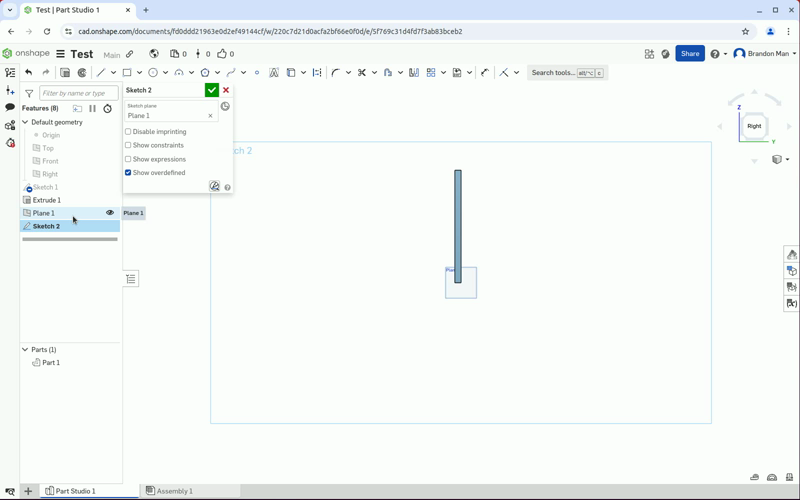
mouse_move(73, 352)
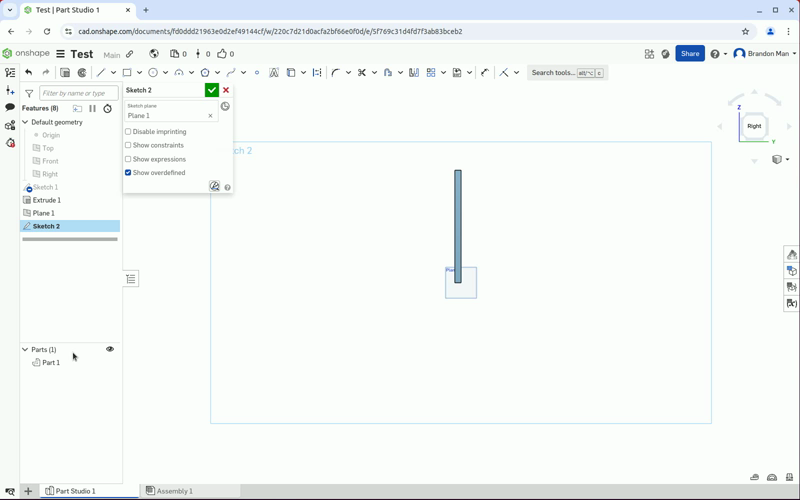
key(y)
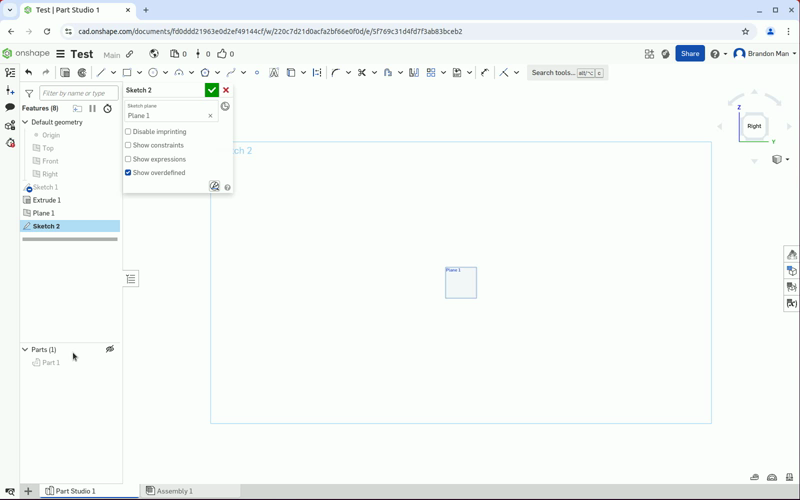
key(c)
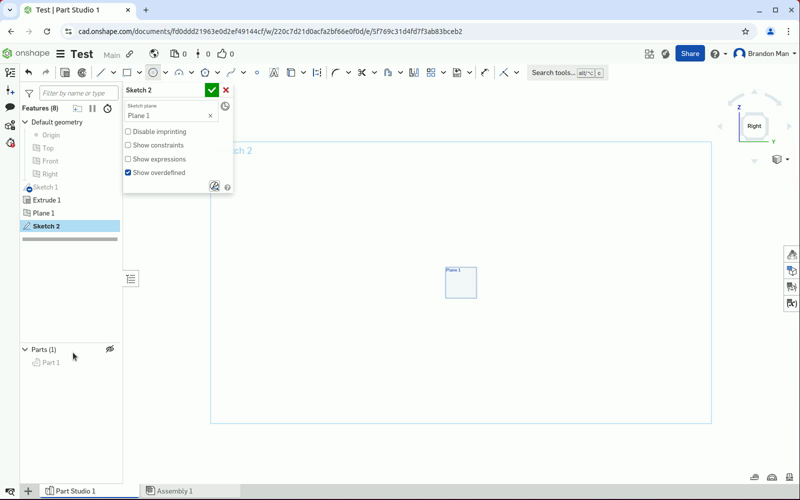
key_down(shift)
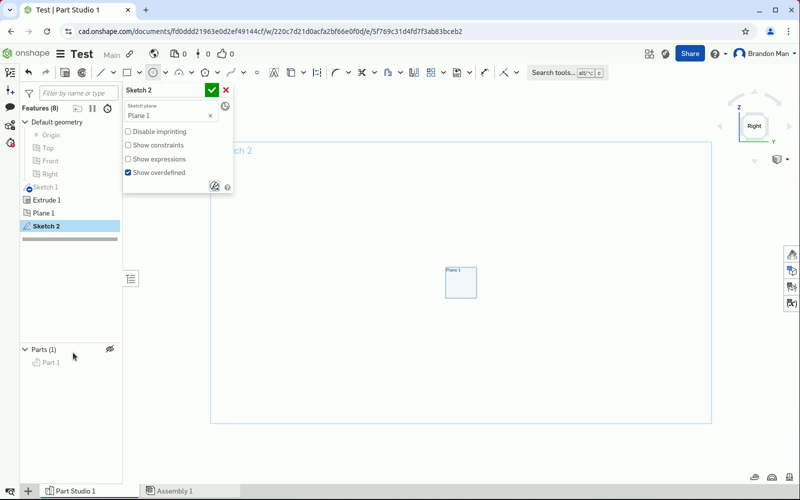
mouse_move(458, 262)
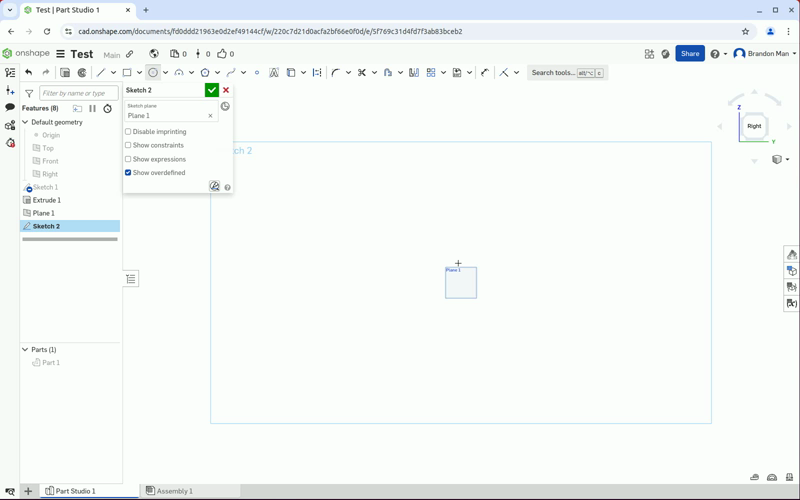
click(458, 262)
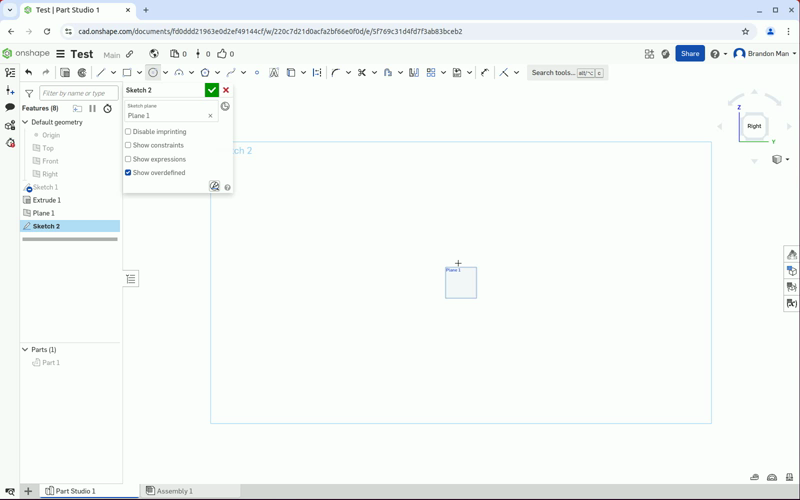
key_up(shift)
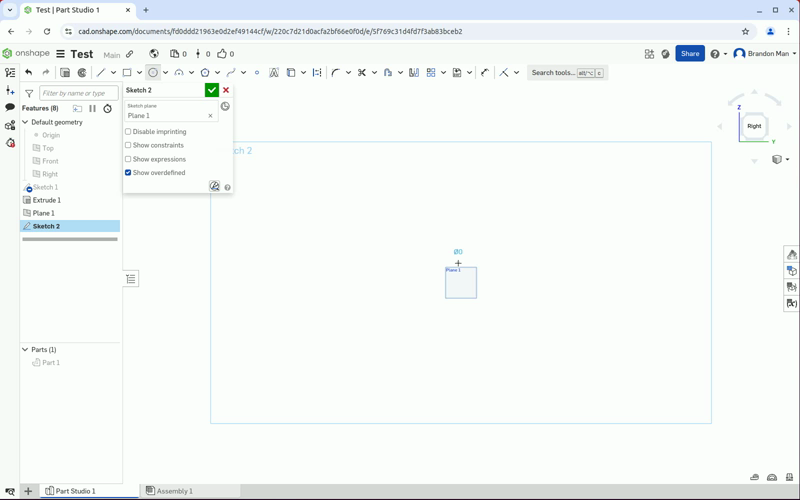
mouse_move(459, 262)
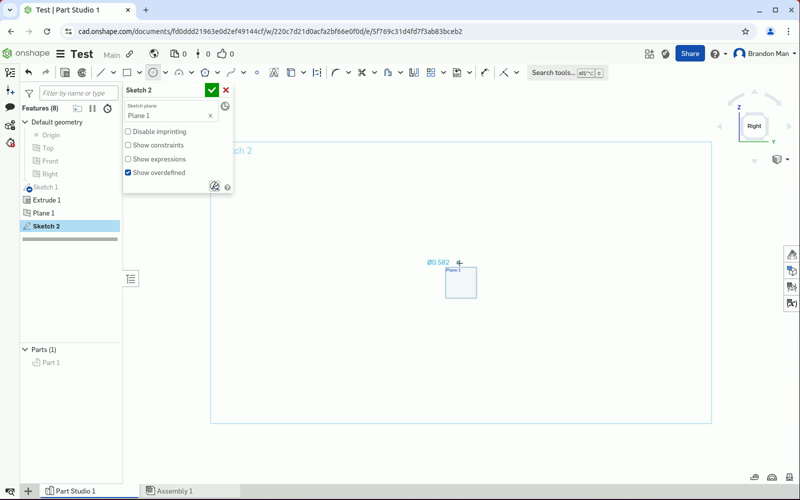
scroll(6)
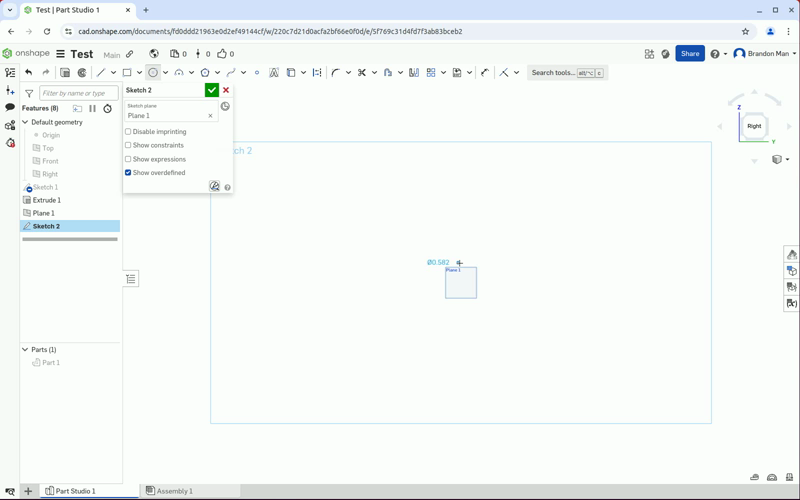
scroll(6)
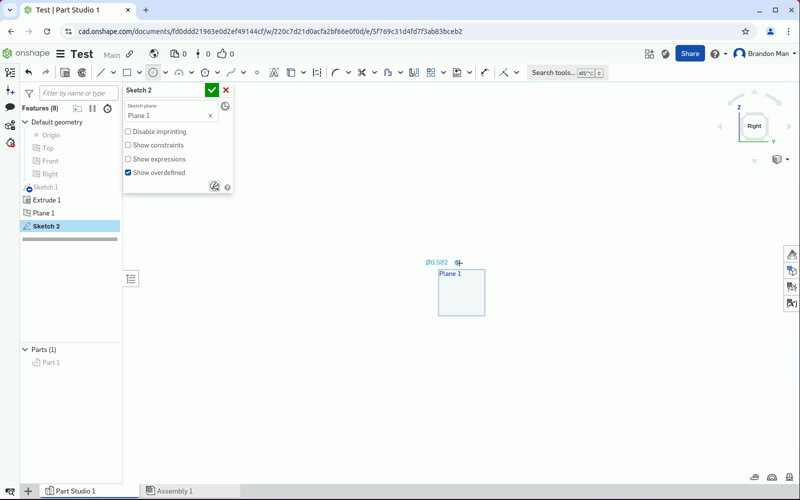
scroll(6)
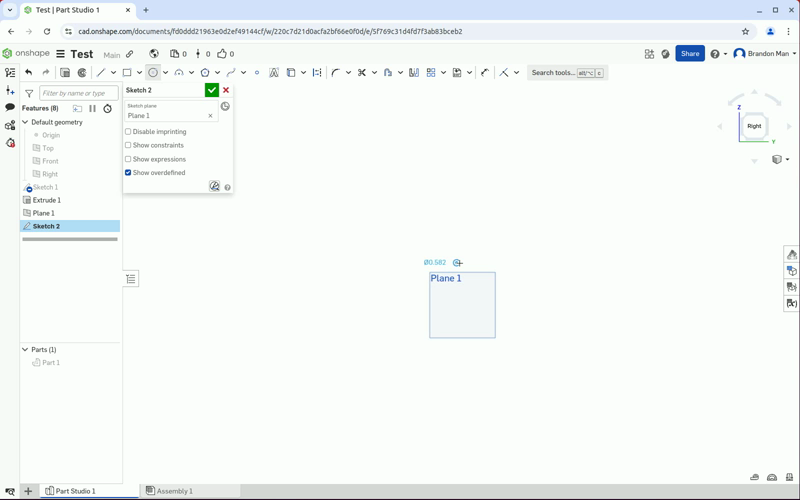
scroll(6)
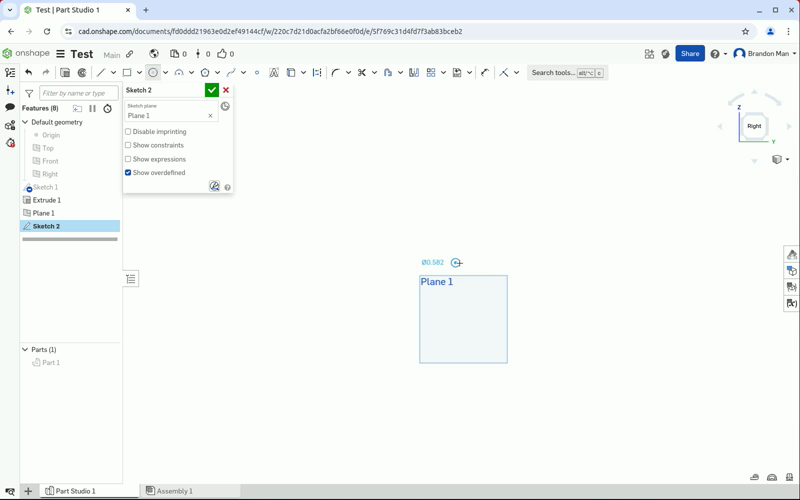
scroll(6)
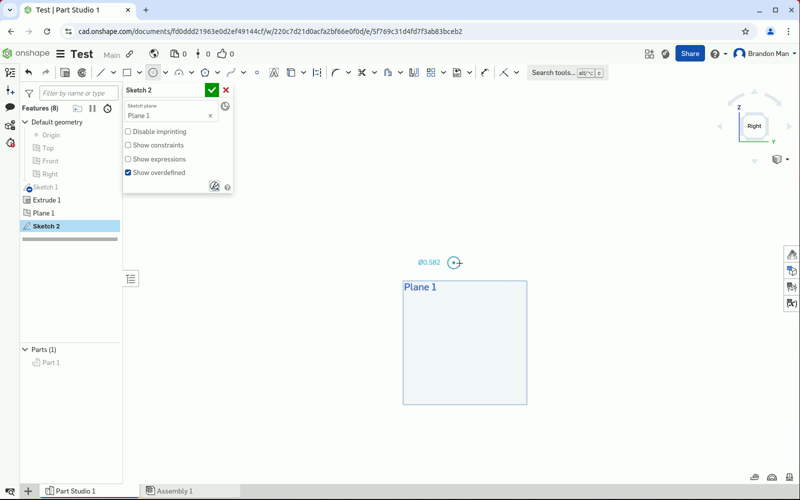
scroll(6)
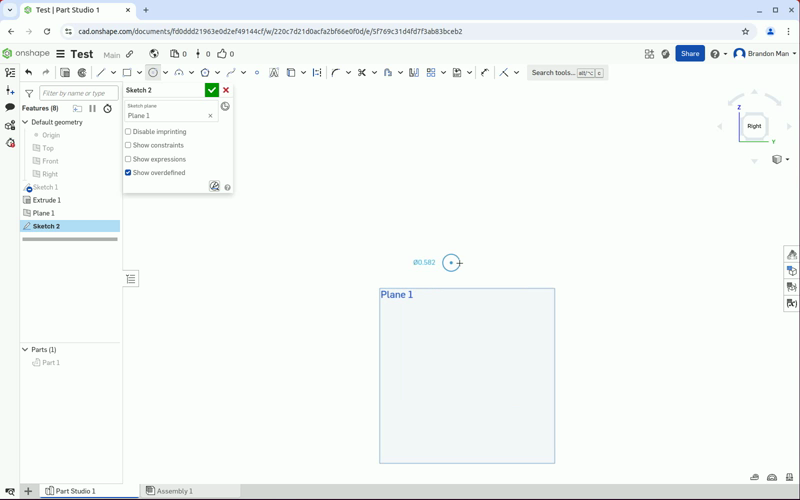
scroll(6)
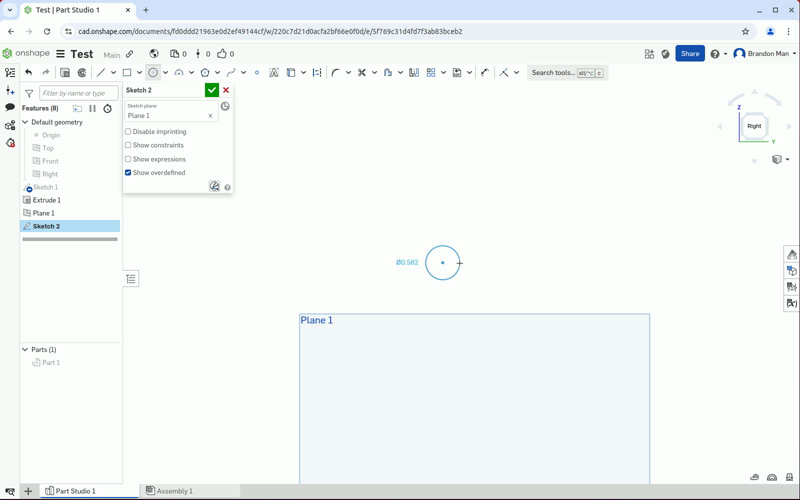
click(459, 262)
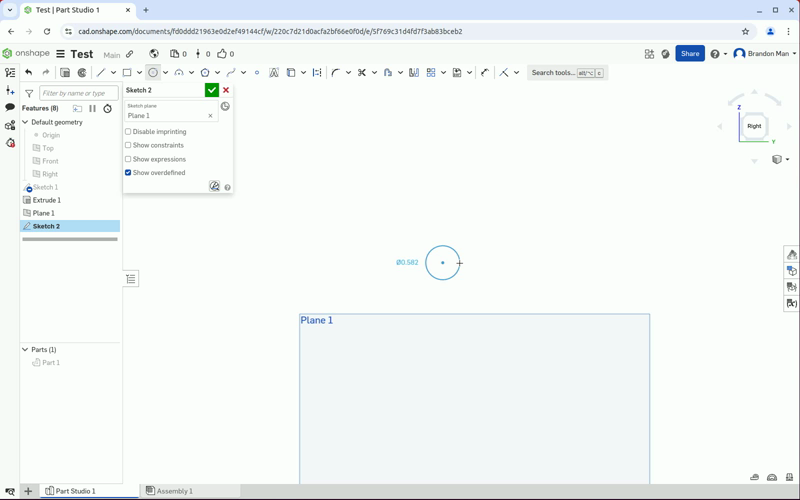
scroll(-6)
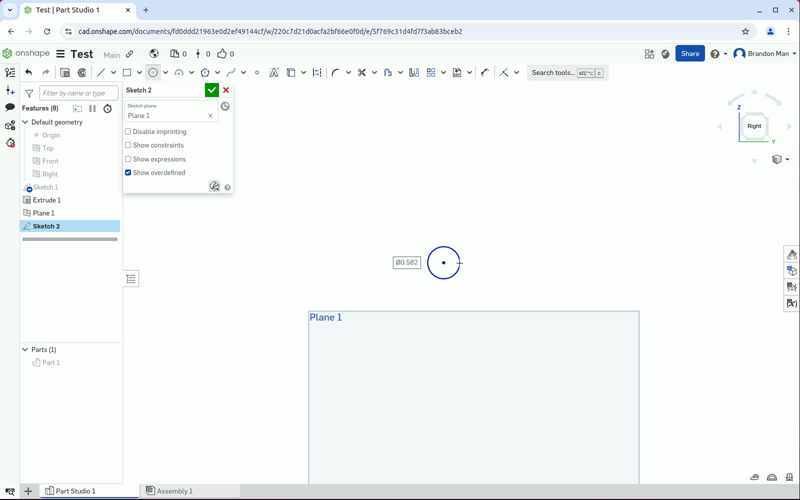
scroll(-6)
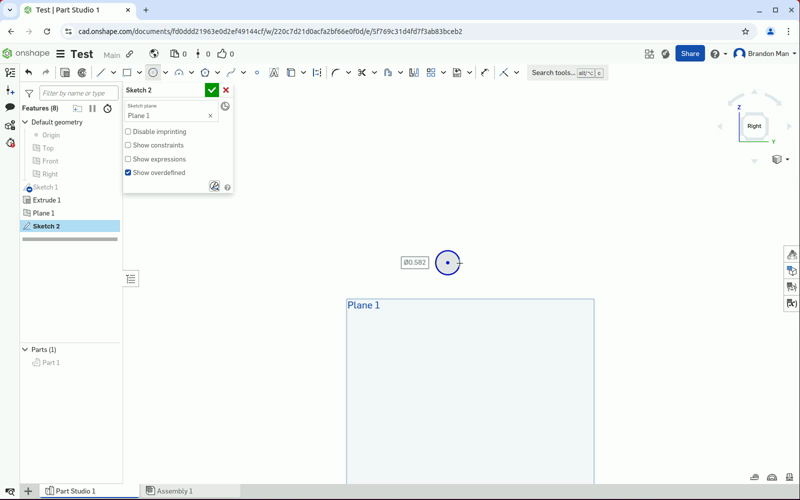
scroll(-6)
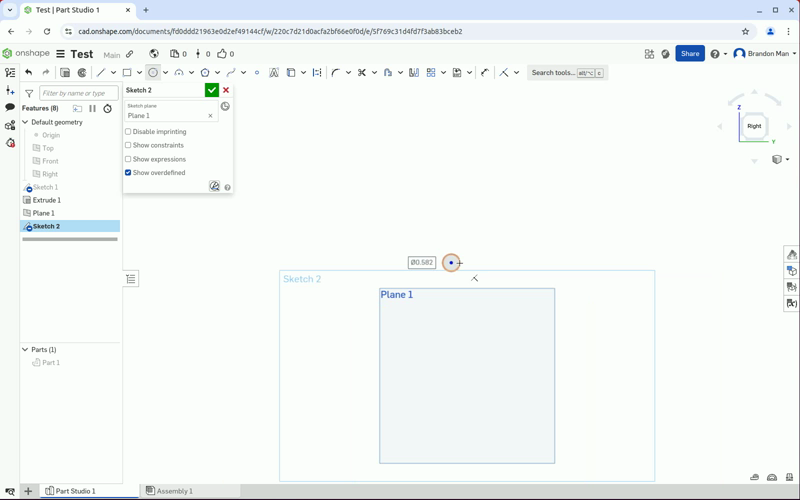
scroll(-6)
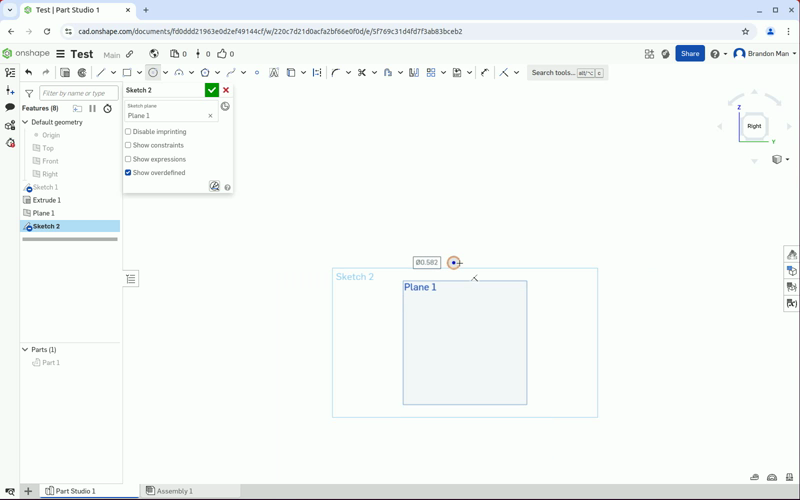
scroll(-6)
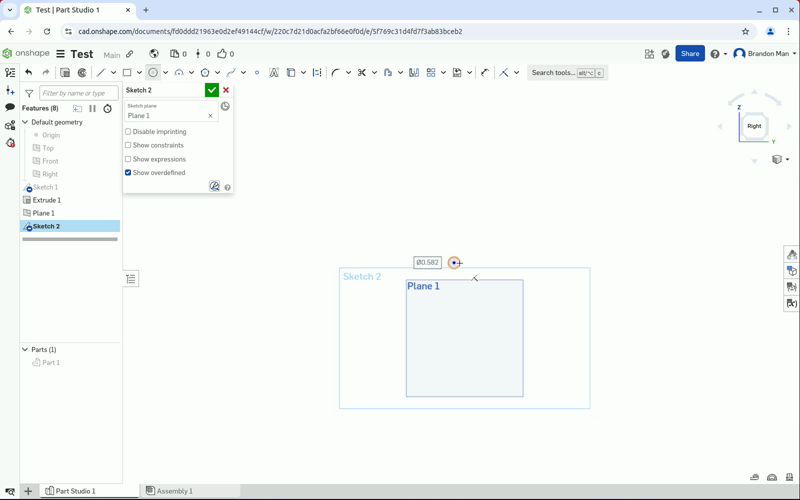
scroll(-6)
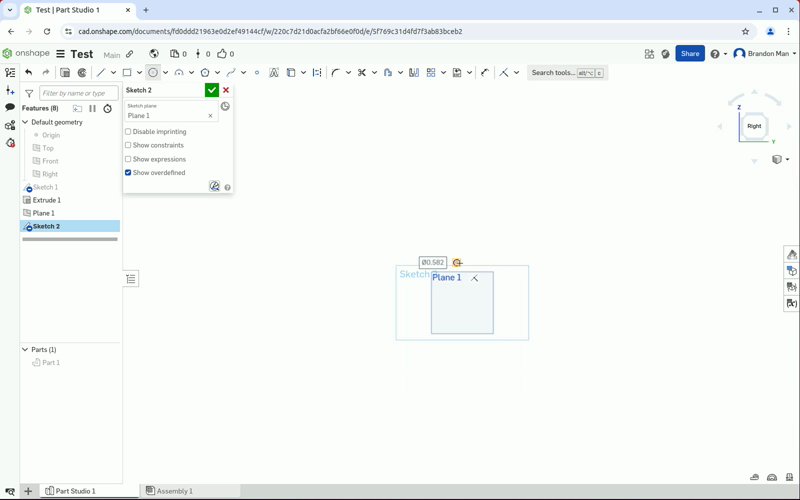
scroll(-6)
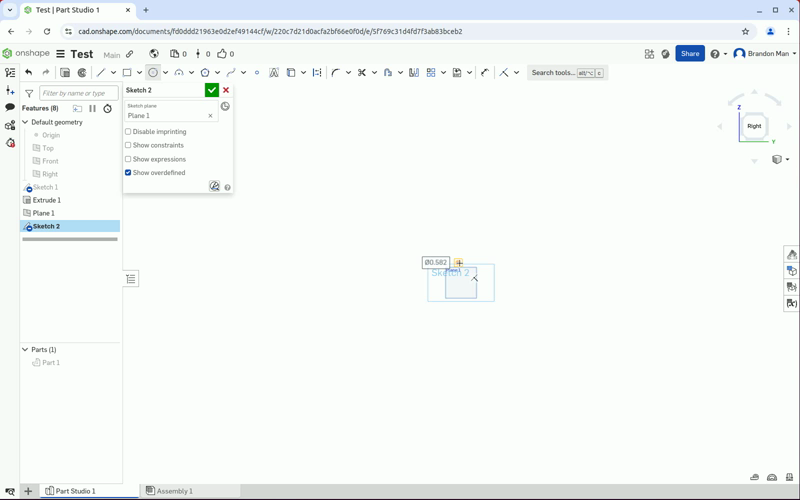
key(esc)
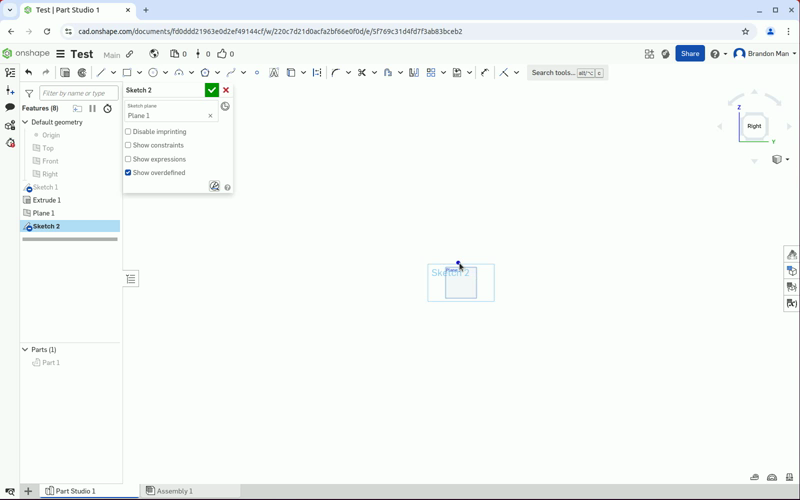
mouse_move(457, 263)
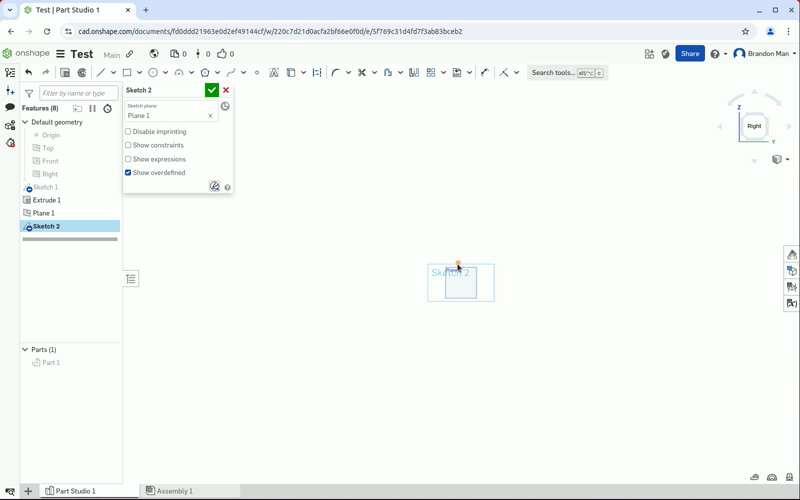
scroll(6)
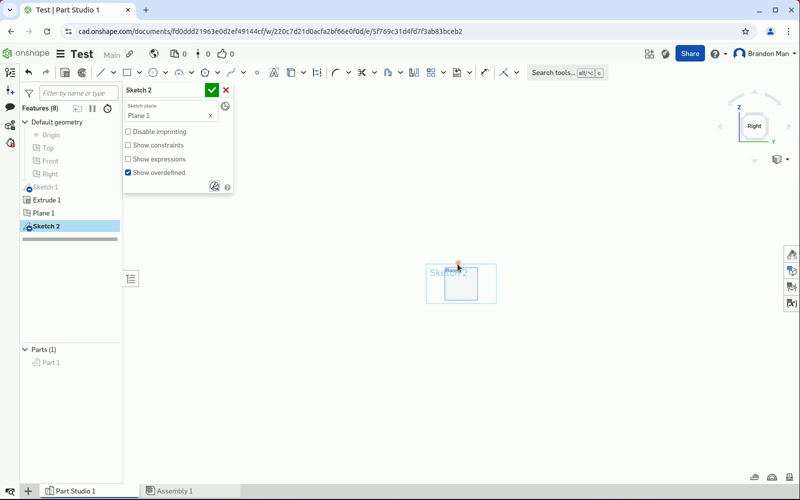
scroll(6)
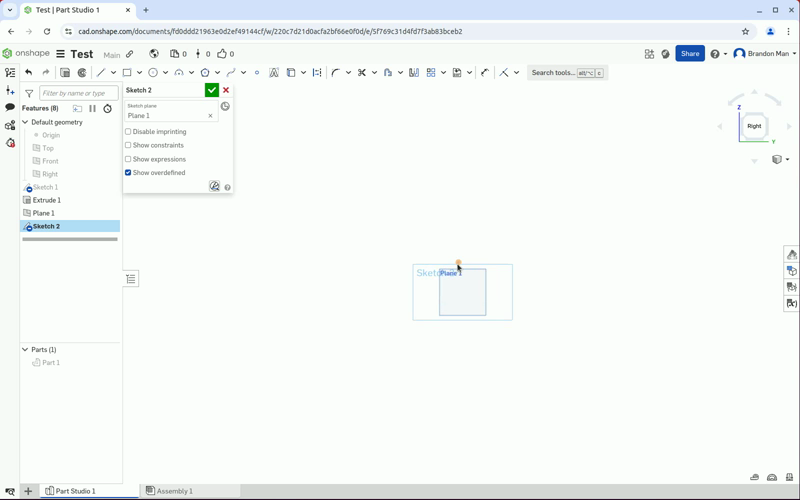
scroll(6)
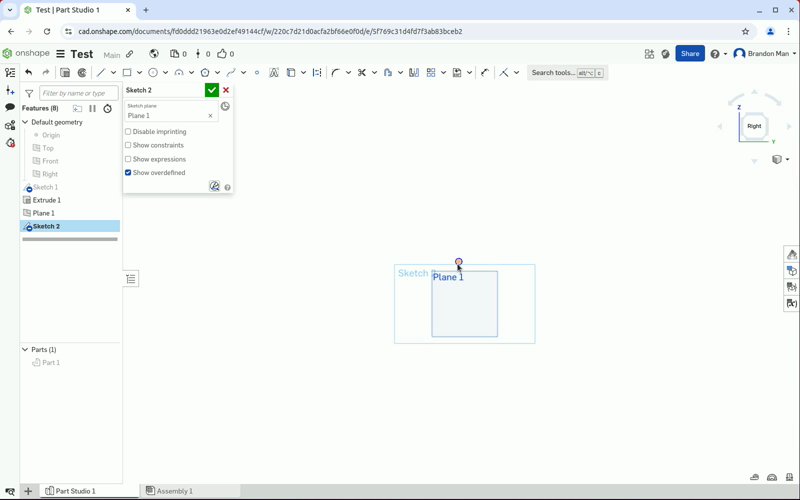
scroll(6)
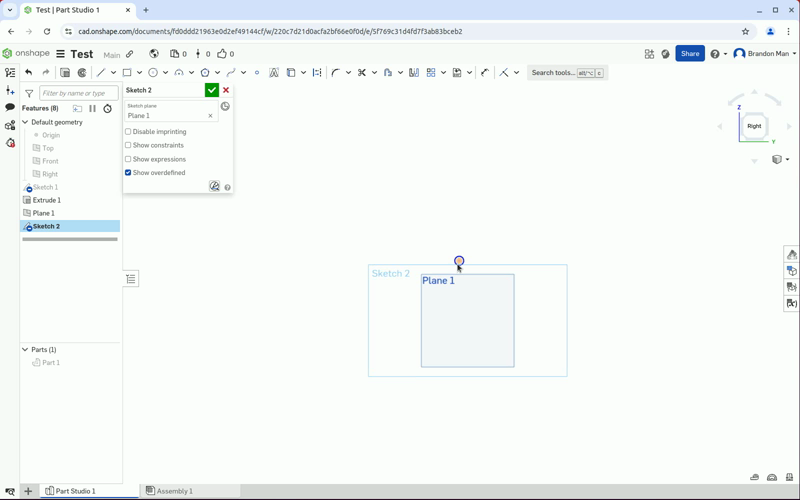
scroll(6)
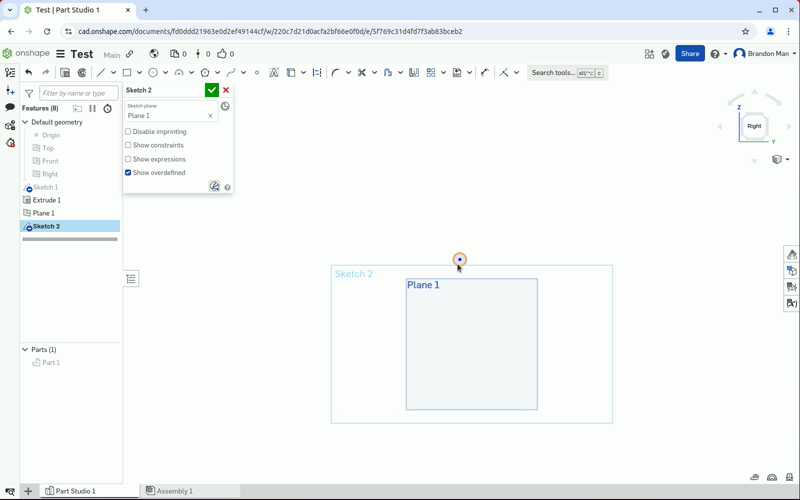
scroll(6)
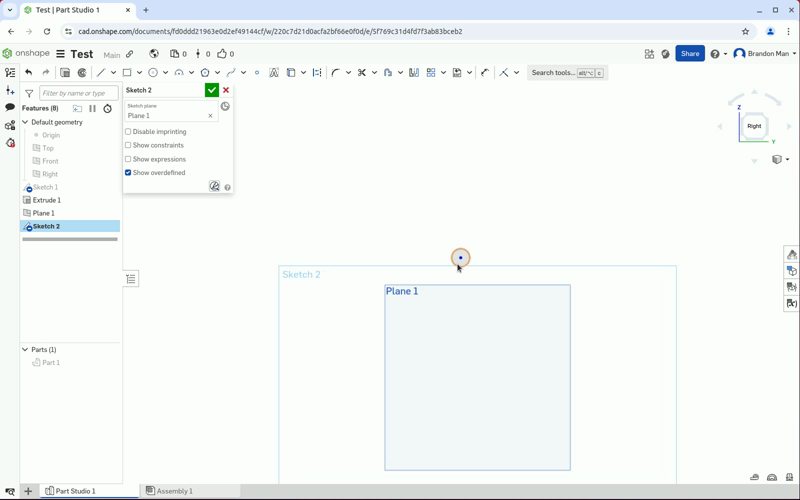
scroll(6)
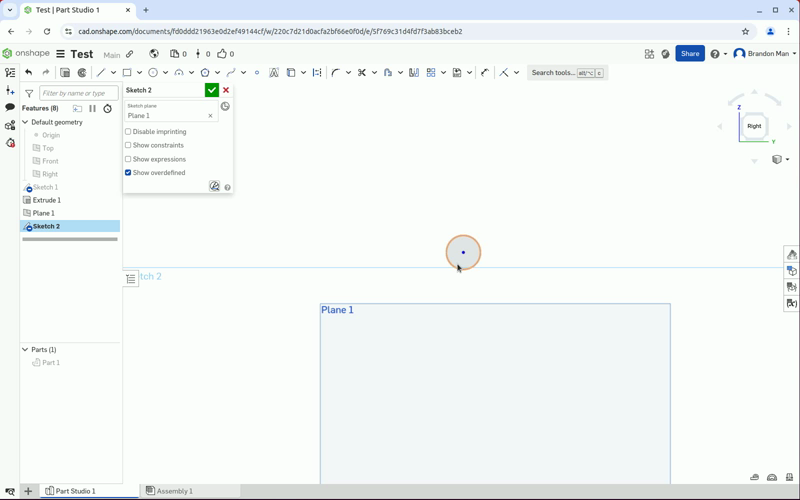
click(457, 263)
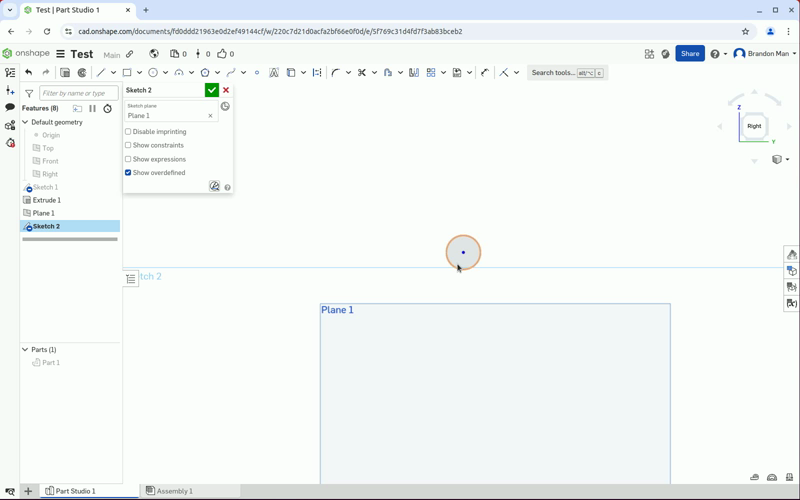
scroll(-6)
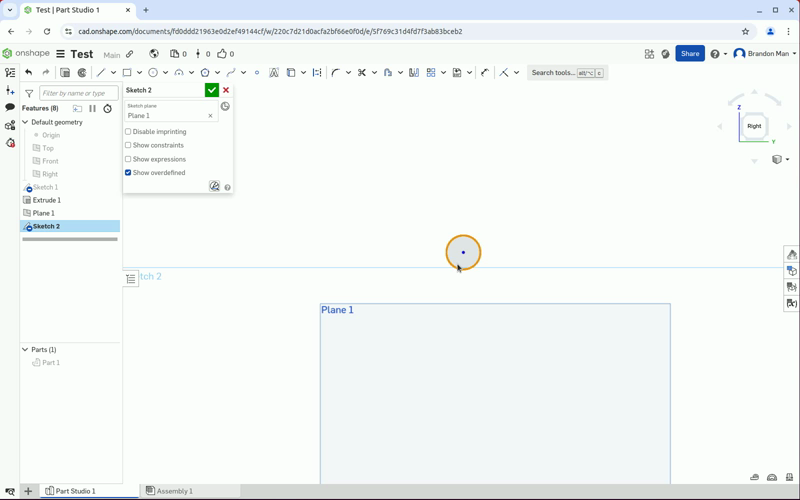
scroll(-6)
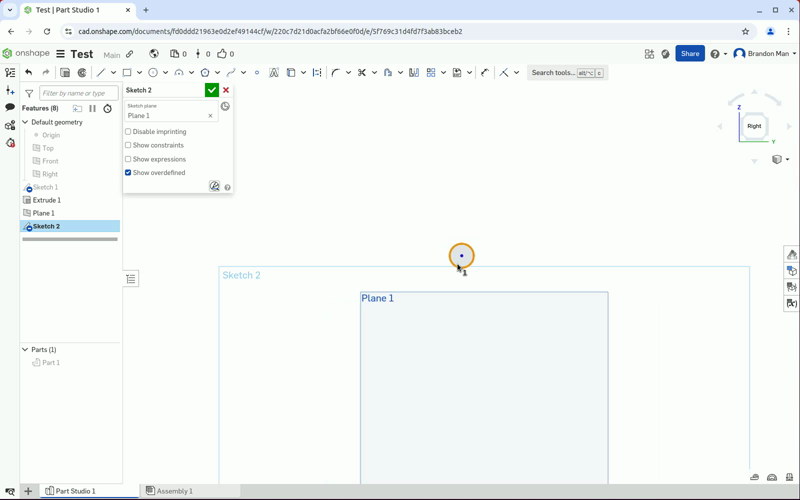
scroll(-6)
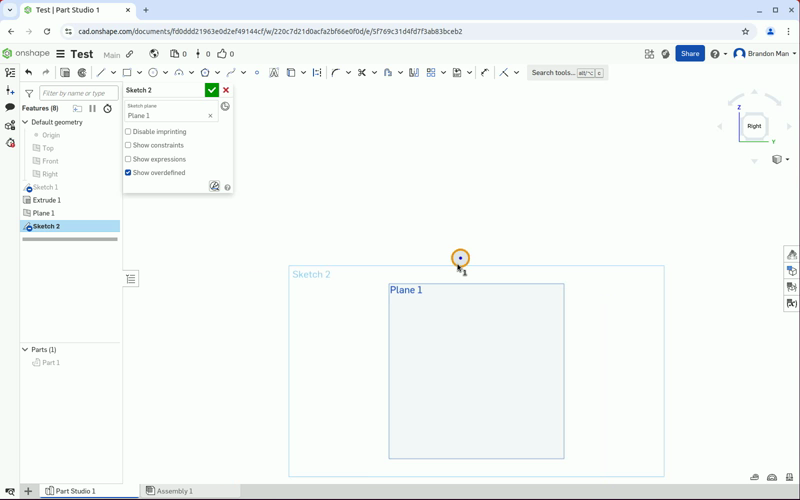
scroll(-6)
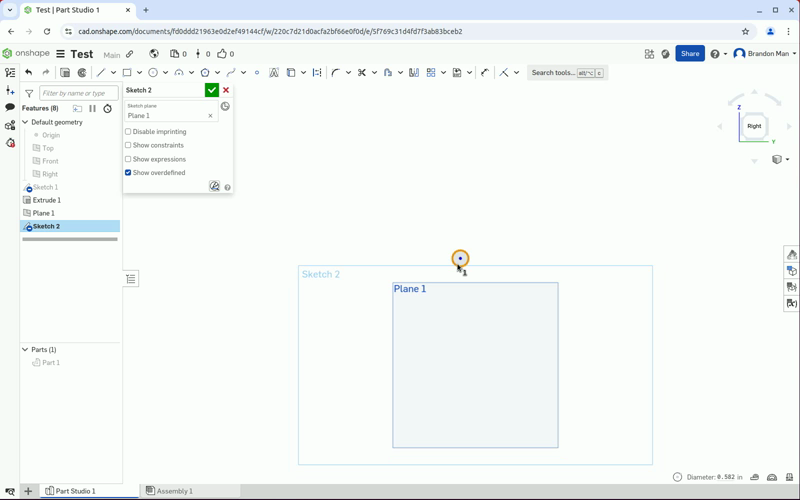
scroll(-6)
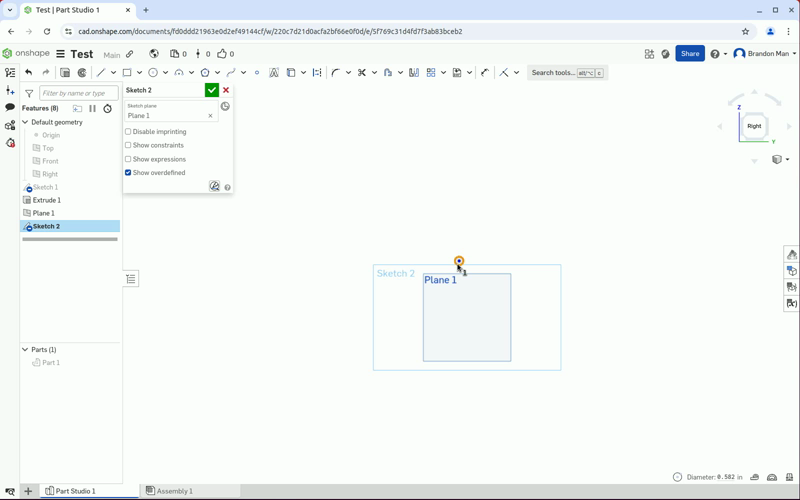
scroll(-6)
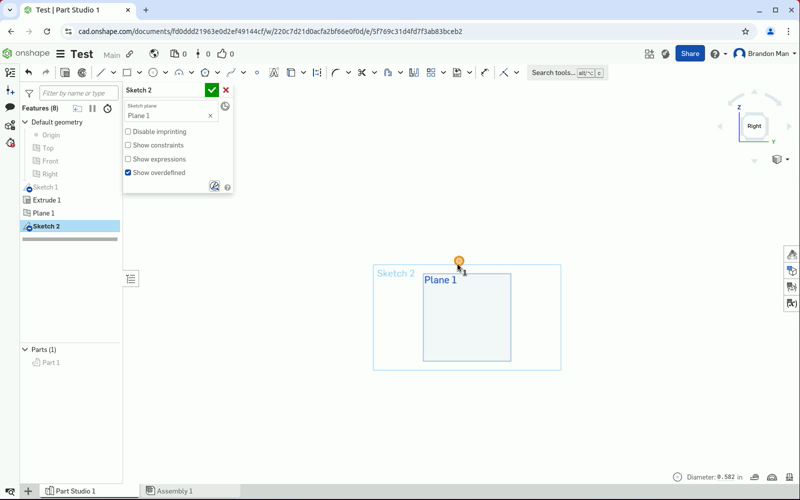
scroll(-6)
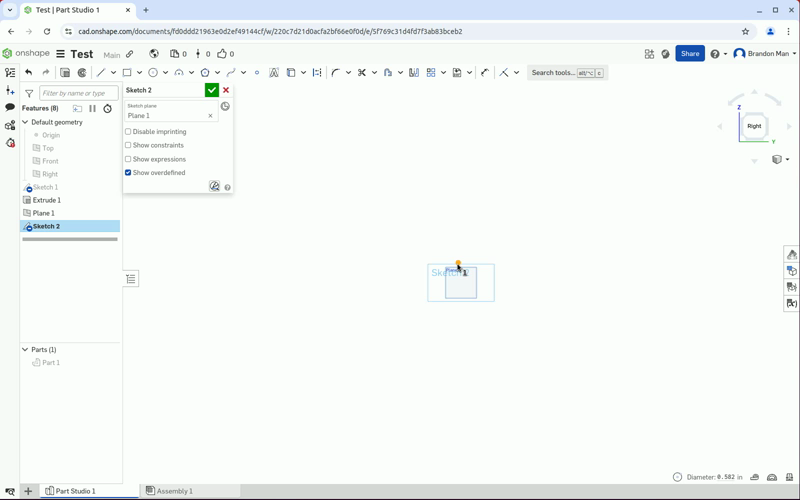
mouse_move(73, 352)
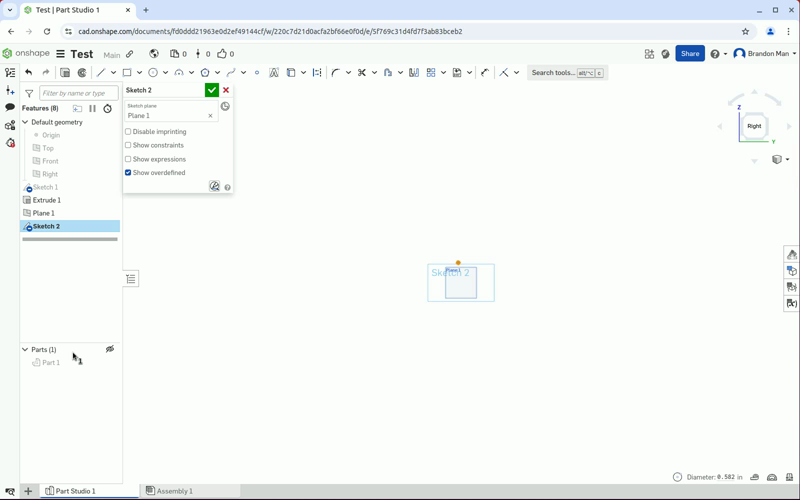
key(shift+y)
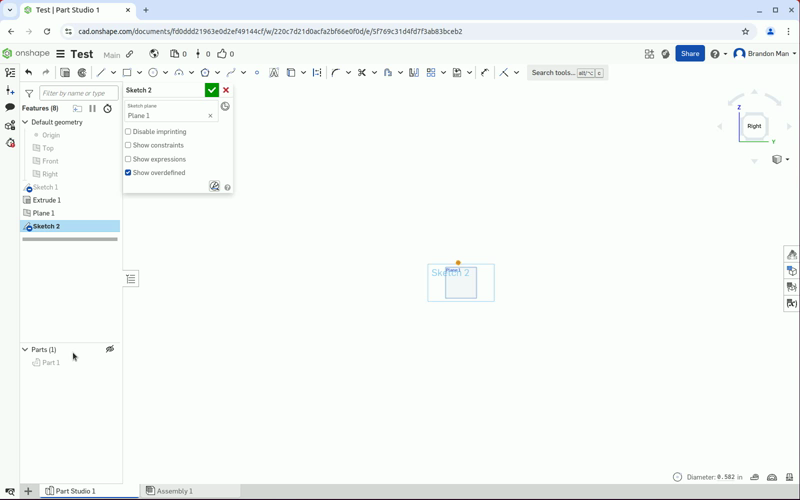
key(shift+e)
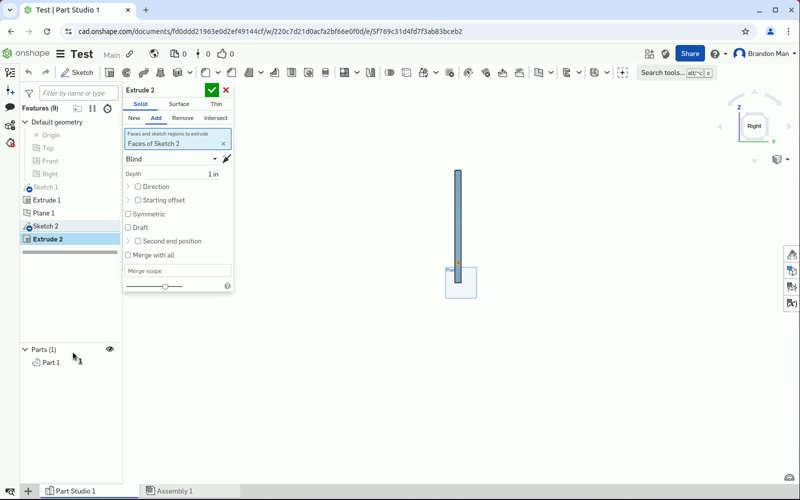
mouse_move(143, 106)
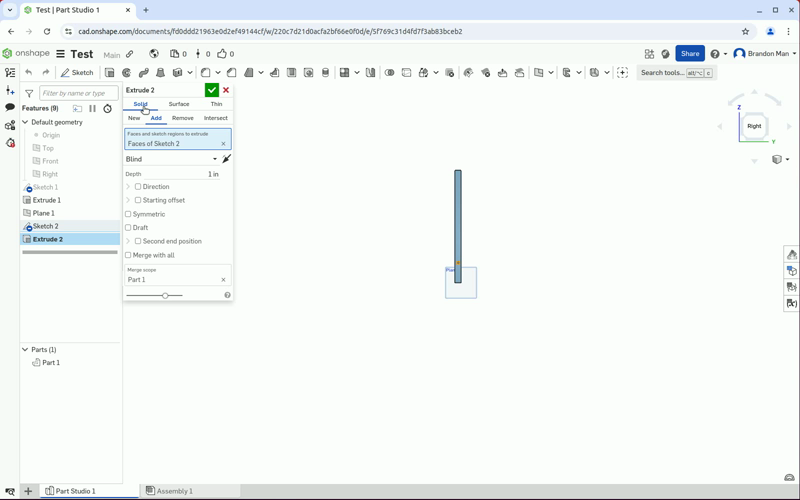
click(143, 106)
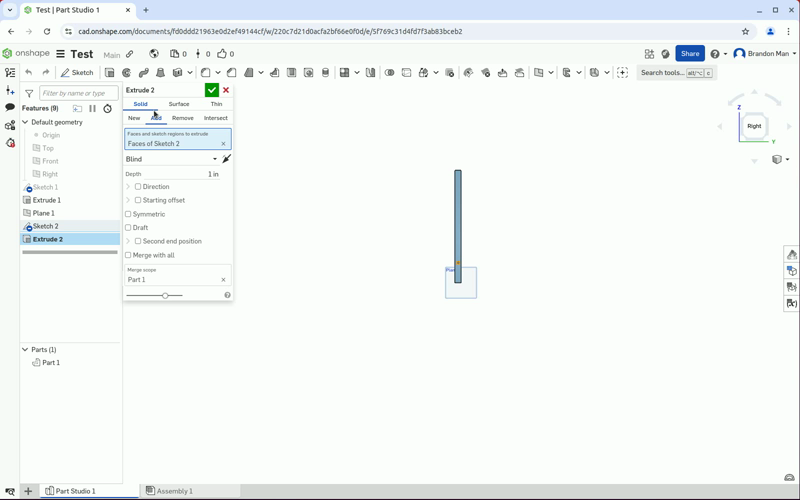
mouse_move(186, 120)
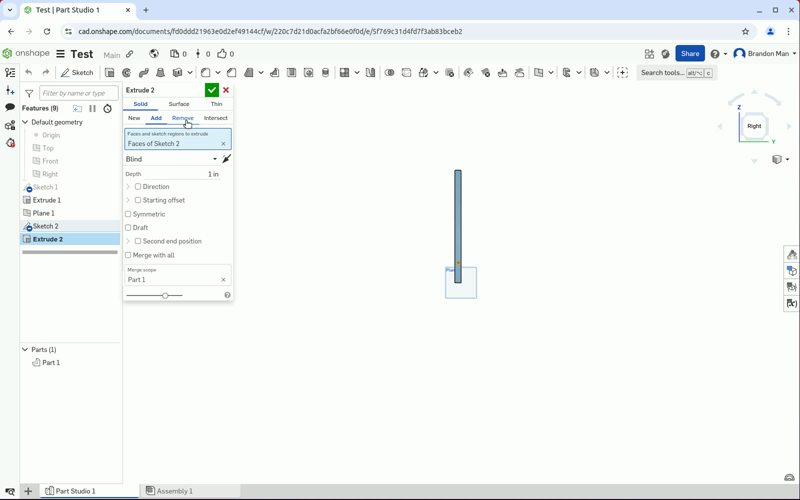
click(186, 120)
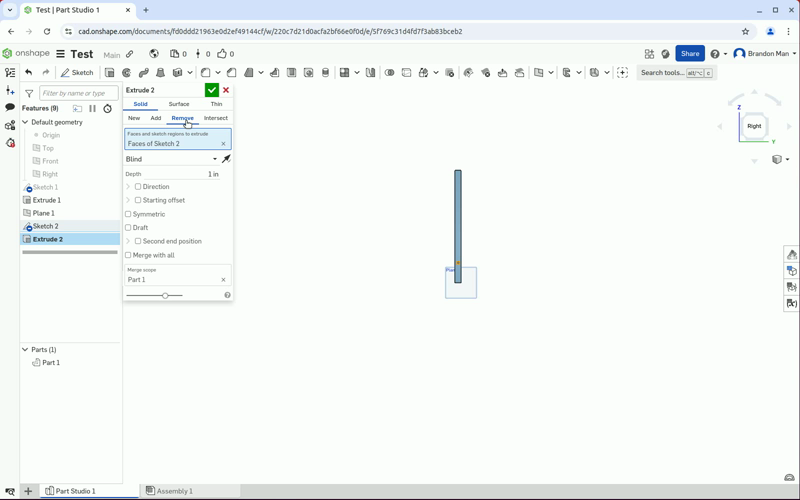
key(tab, 4)
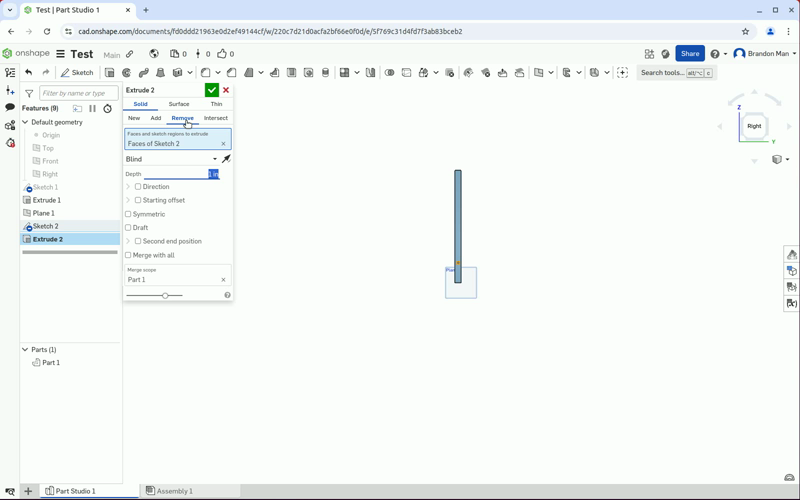
text(1.444)
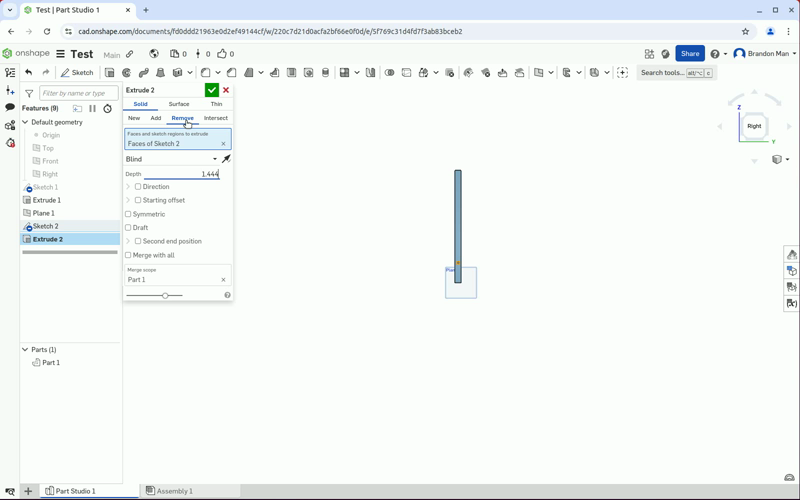
key(tab, 6)
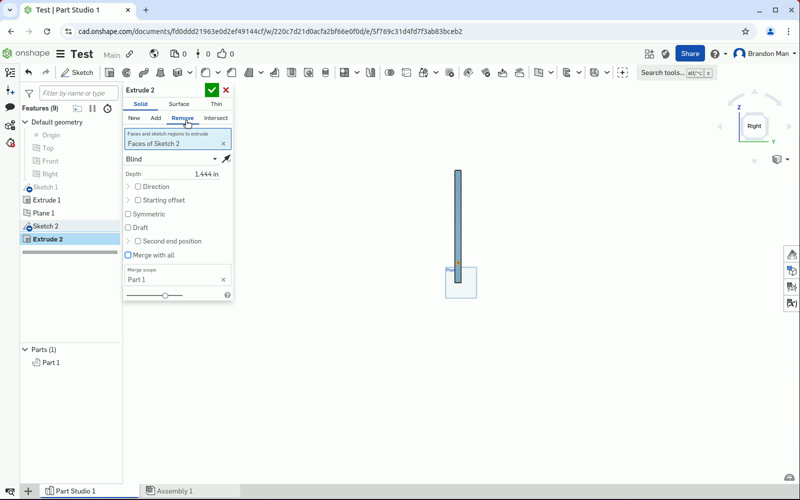
key(space)
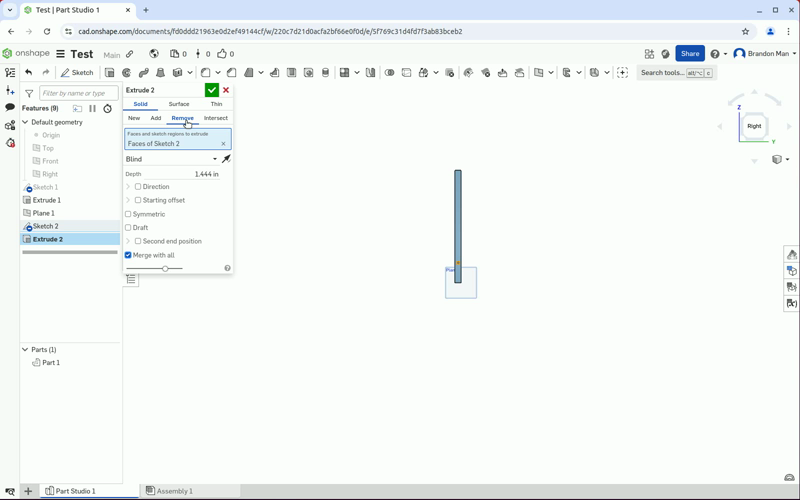
key(enter)
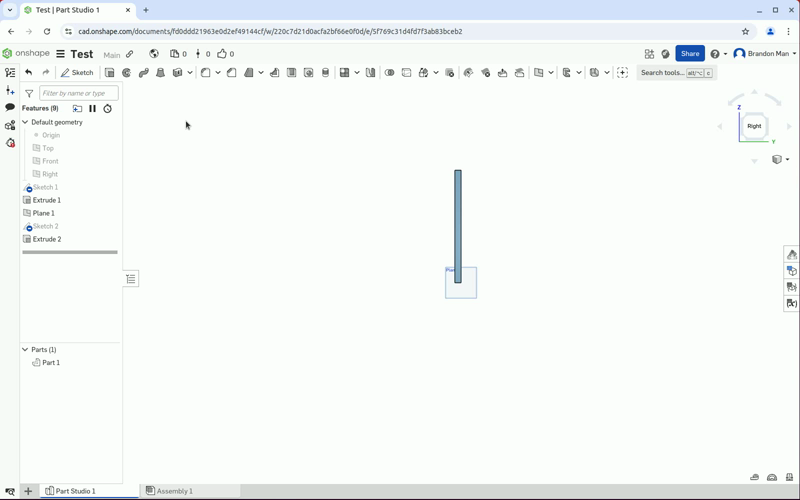
key(shift+h)
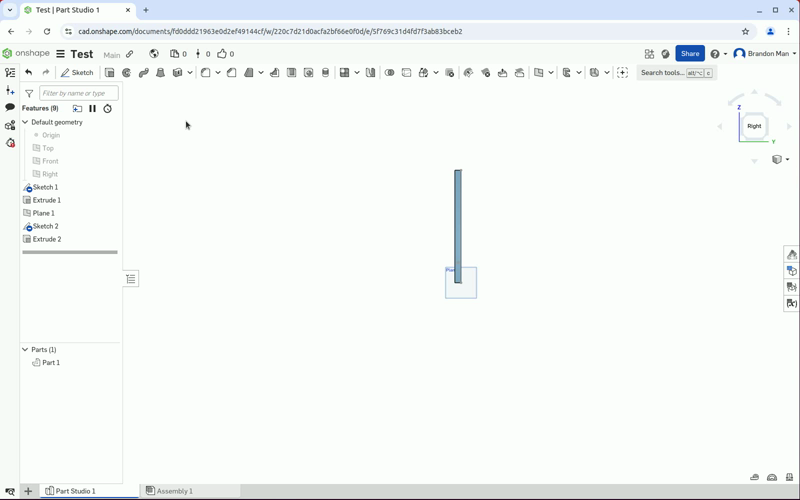
key(shift+h)
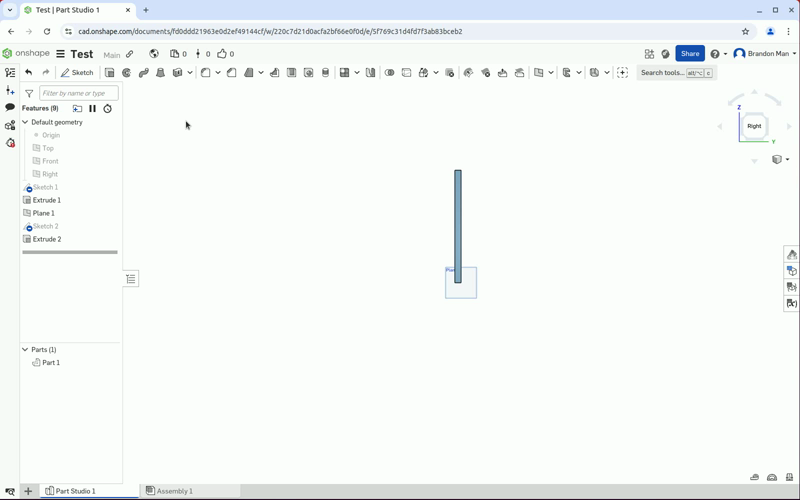
mouse_move(73, 189)
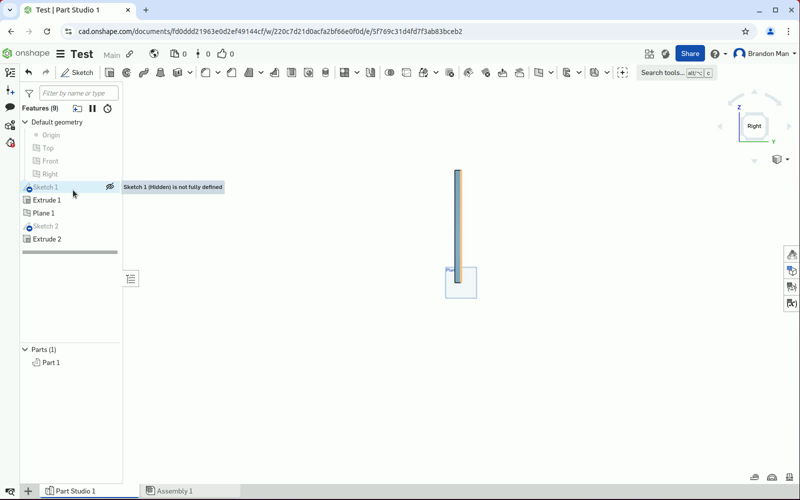
click(73, 189)
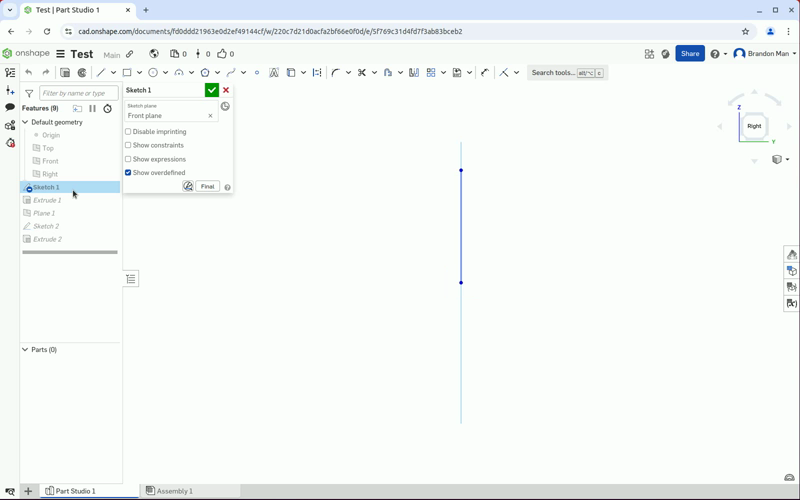
mouse_move(229, 92)
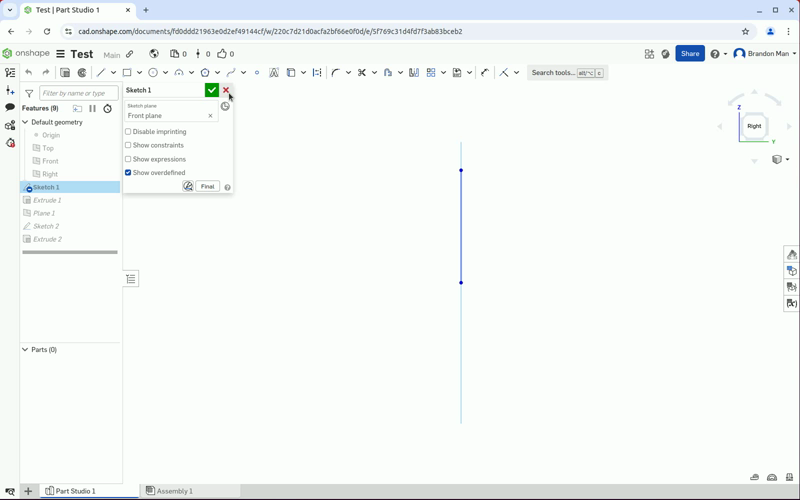
click(229, 92)
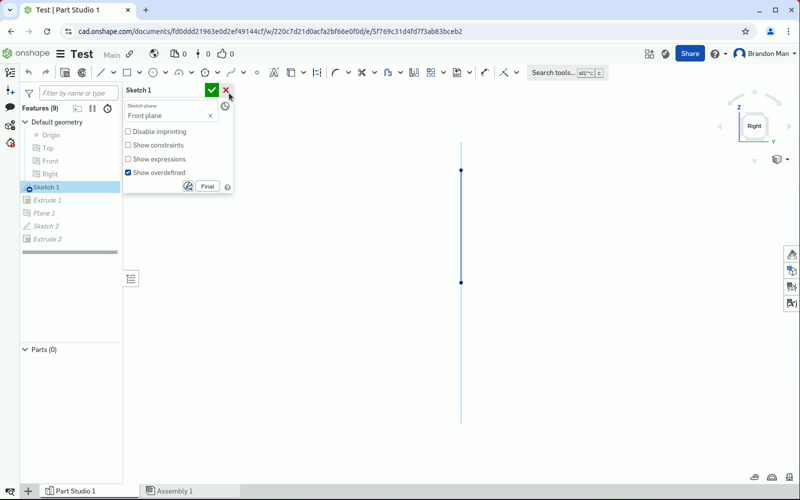
key(shift+s)
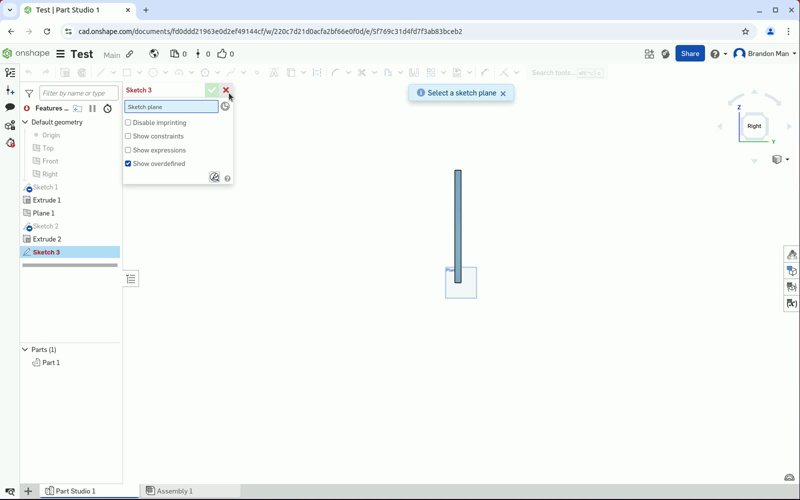
mouse_move(73, 215)
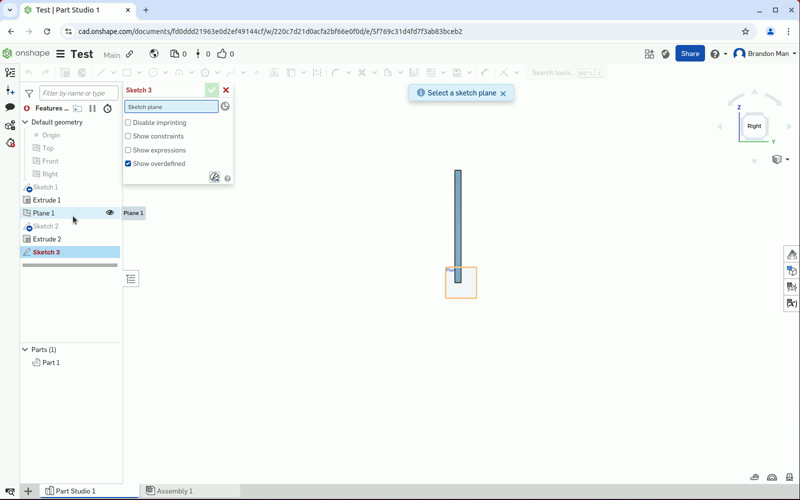
click(73, 215)
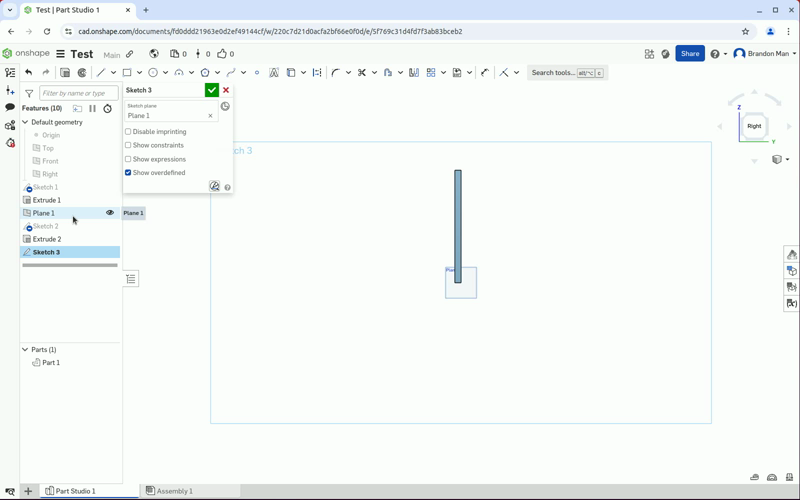
mouse_move(73, 352)
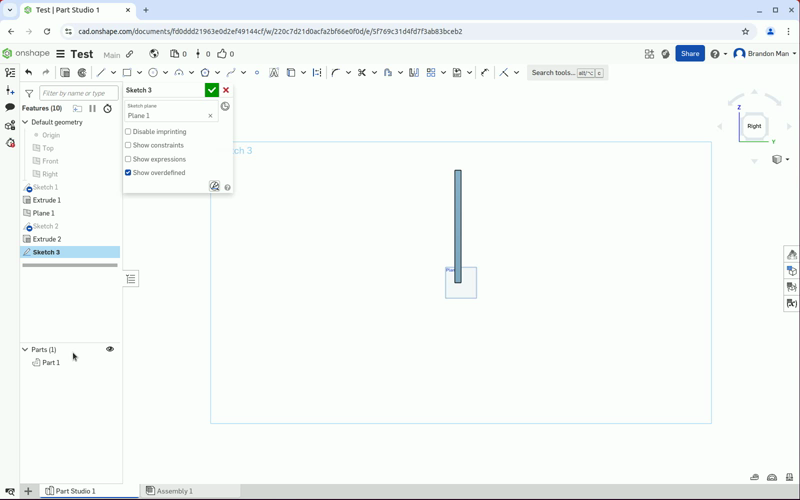
key(y)
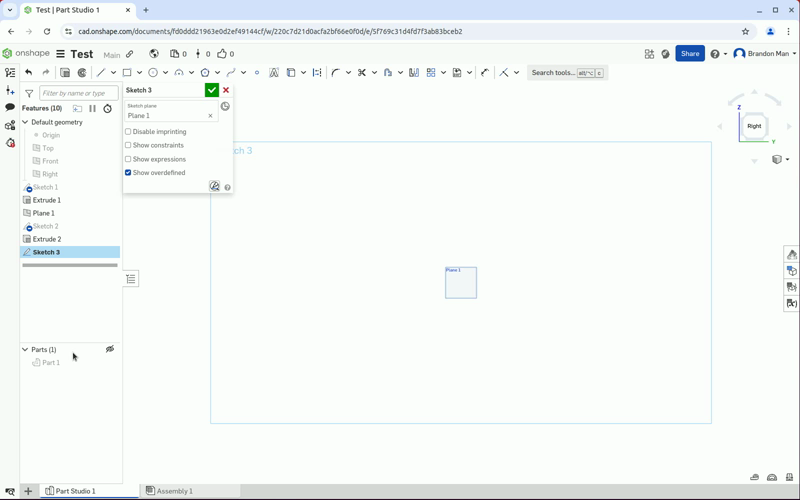
key(c)
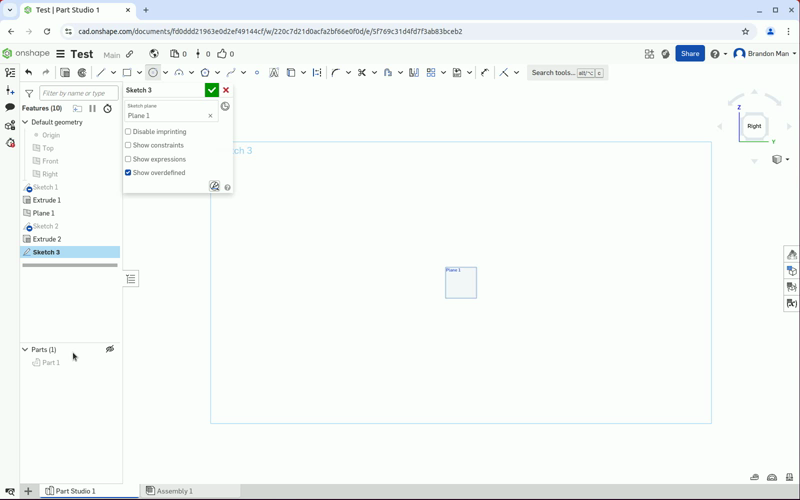
key_down(shift)
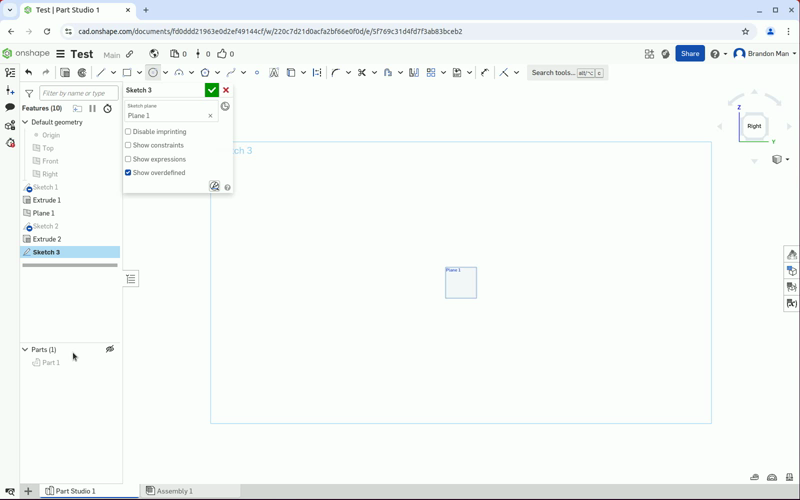
mouse_move(458, 190)
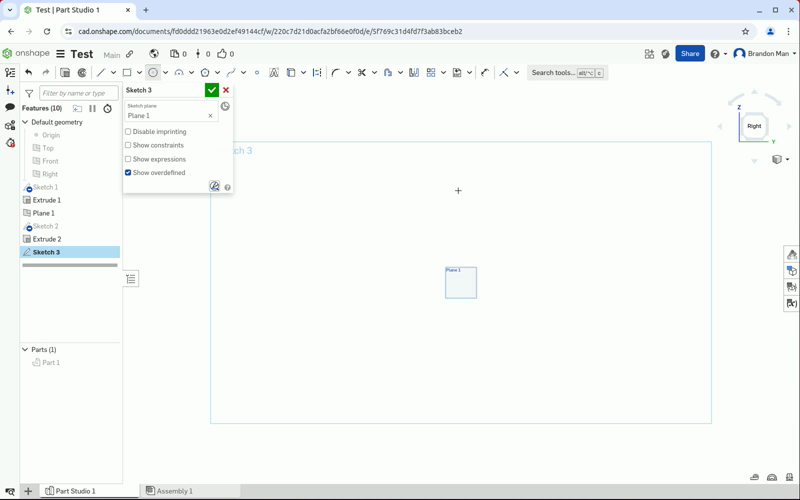
click(458, 190)
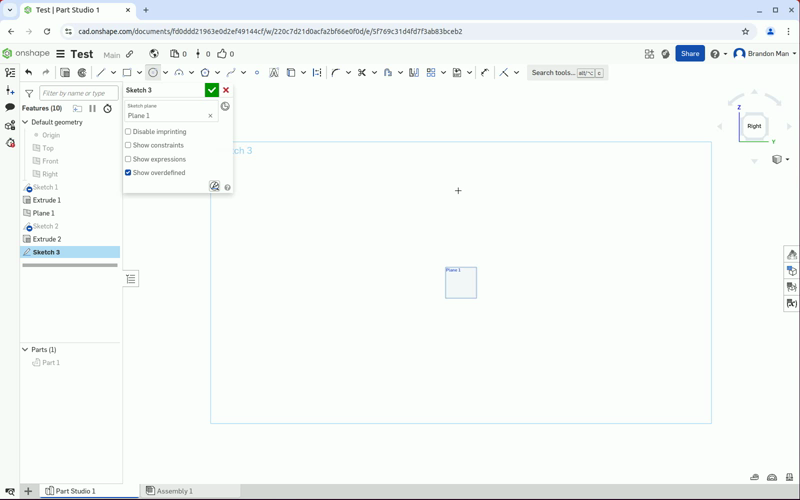
key_up(shift)
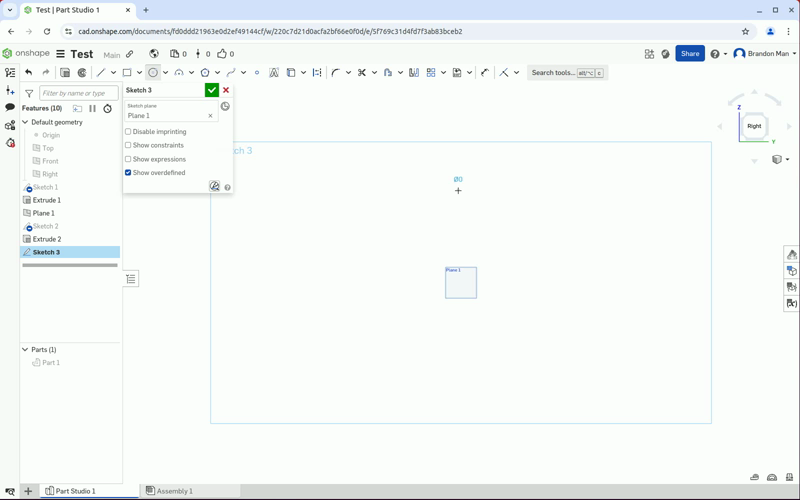
mouse_move(459, 190)
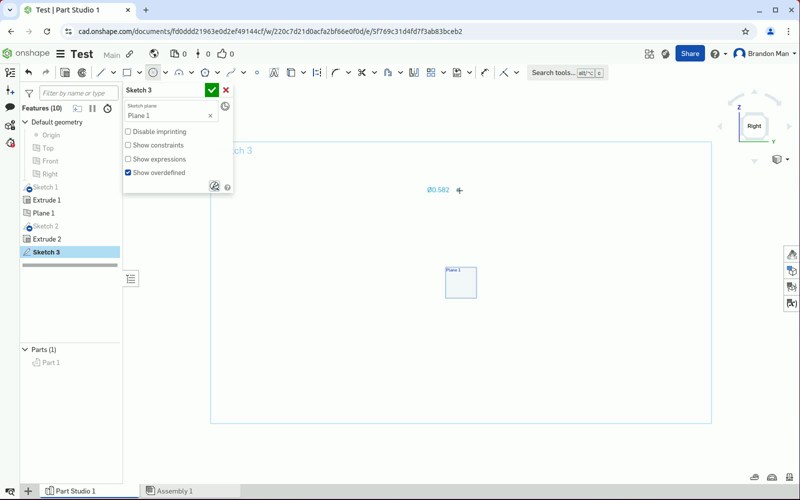
scroll(6)
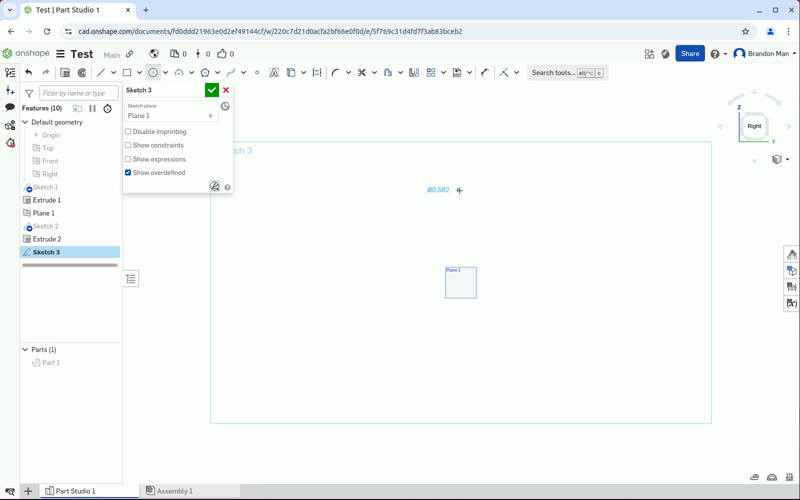
scroll(6)
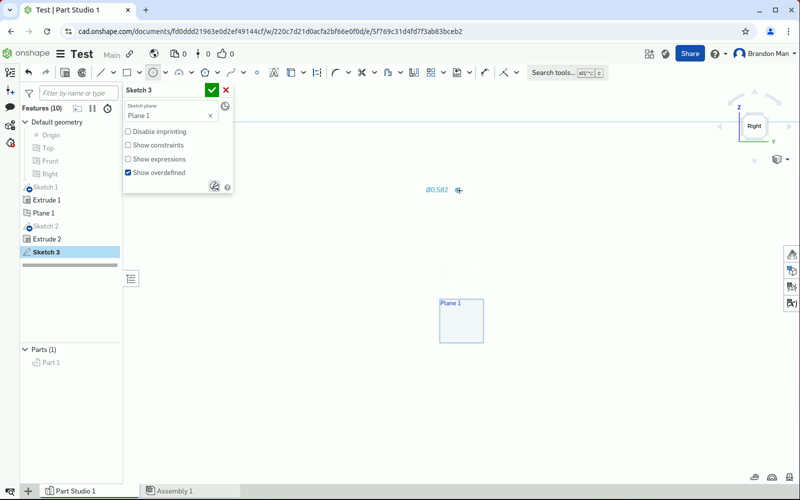
scroll(6)
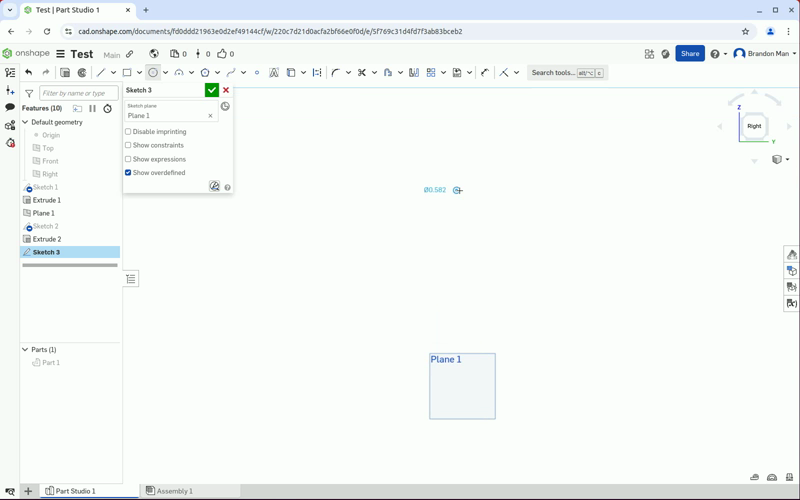
scroll(6)
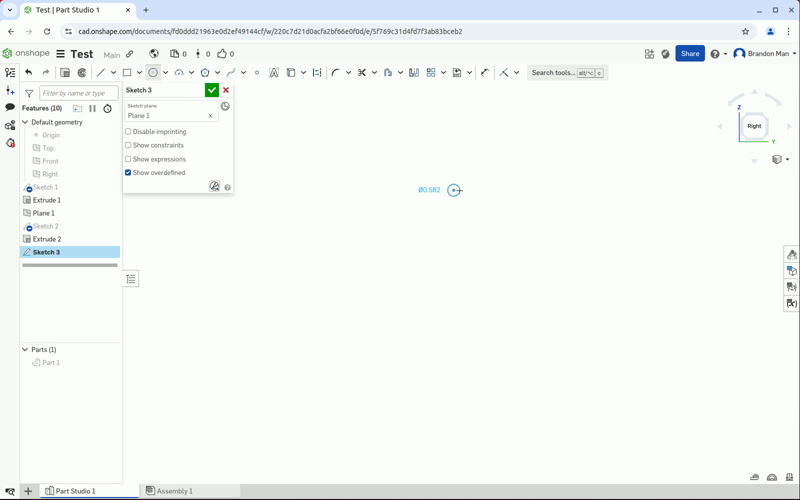
scroll(6)
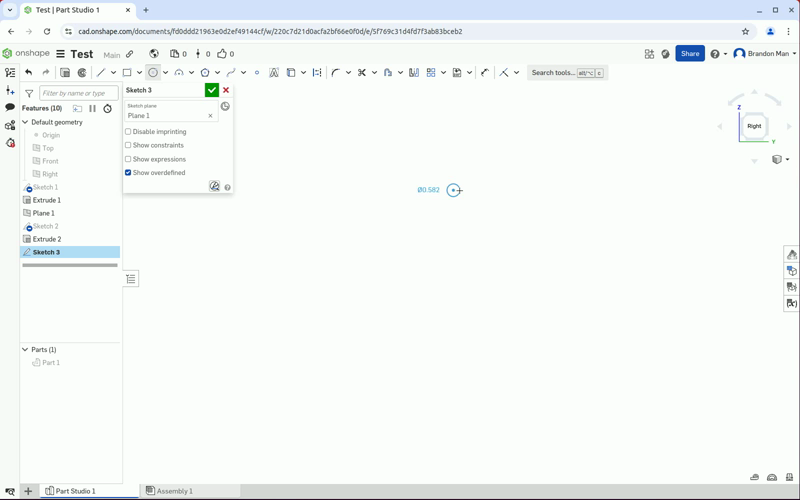
scroll(6)
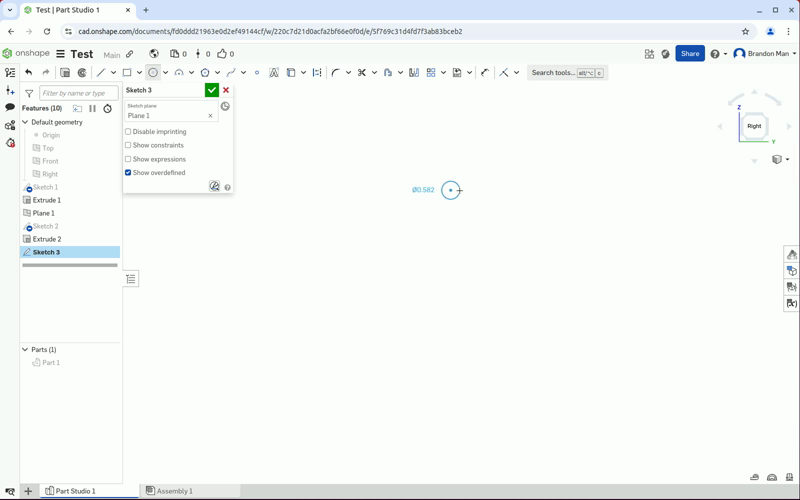
scroll(6)
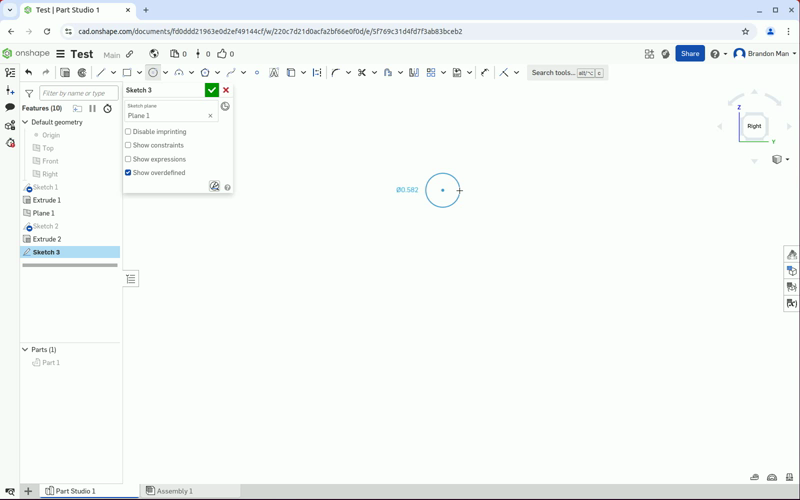
click(459, 190)
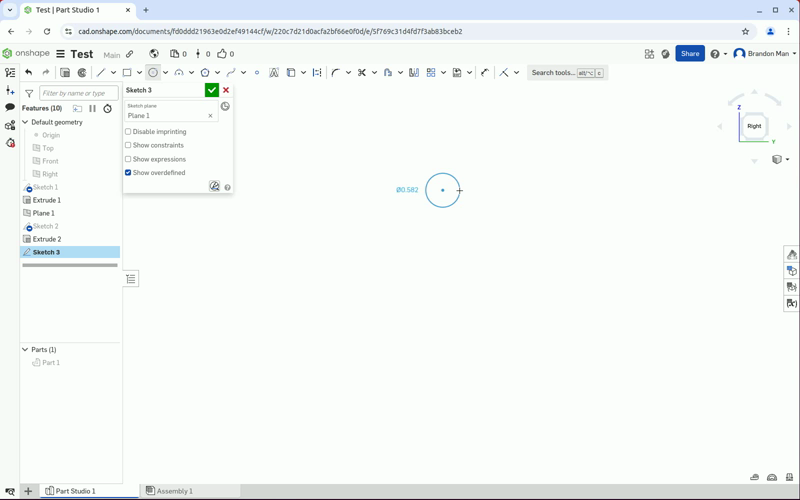
scroll(-6)
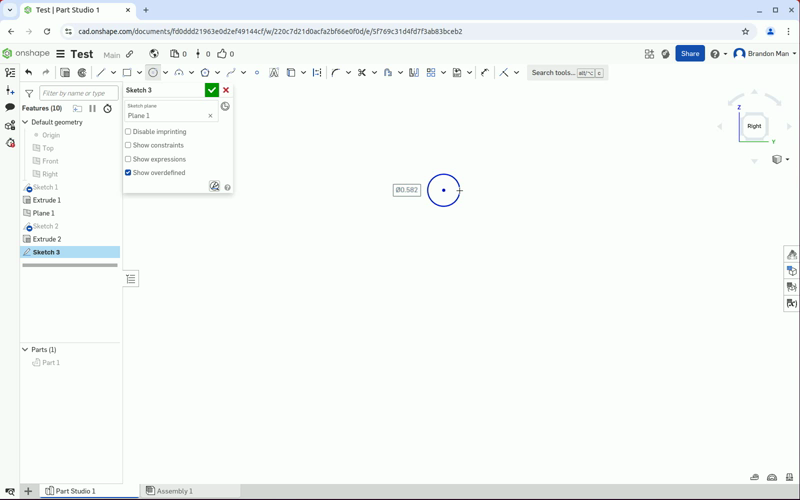
scroll(-6)
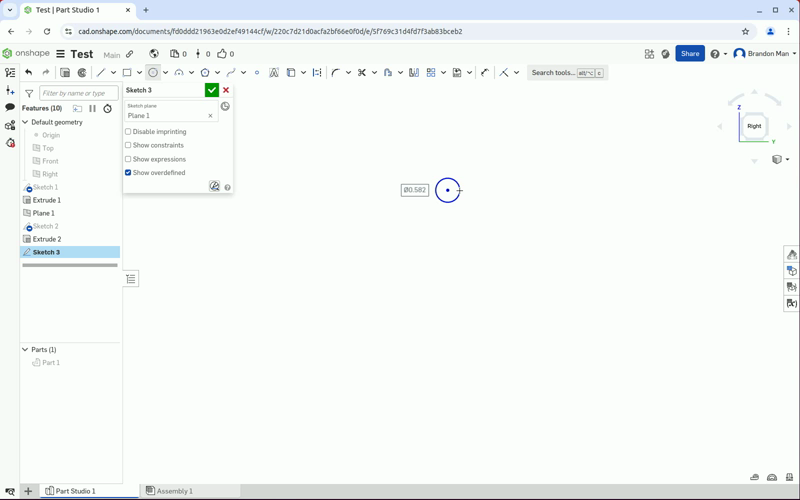
scroll(-6)
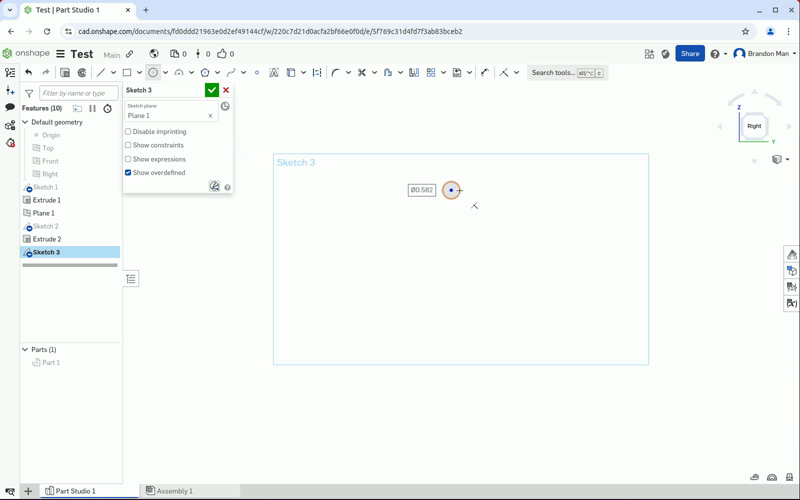
scroll(-6)
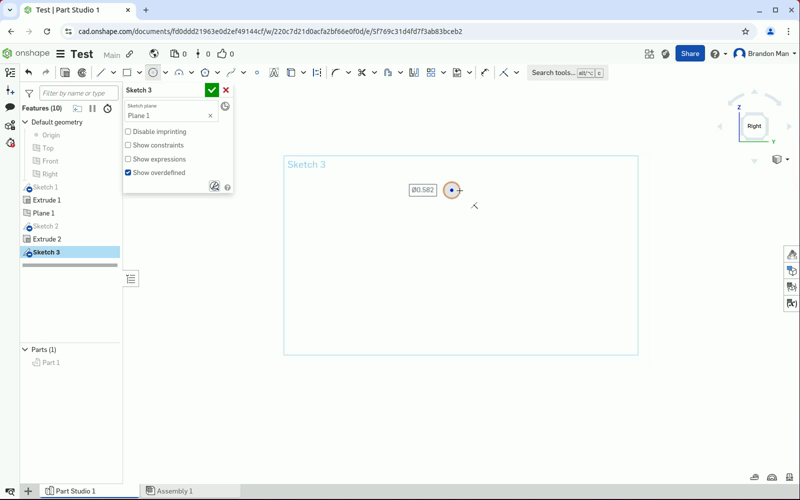
scroll(-6)
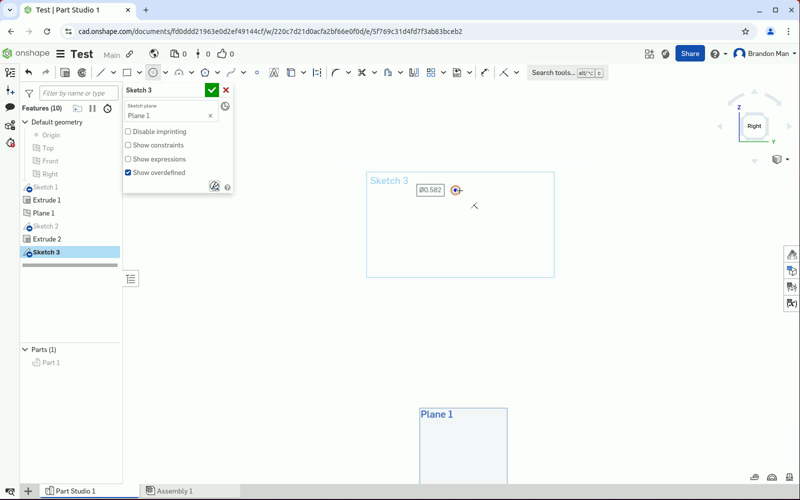
scroll(-6)
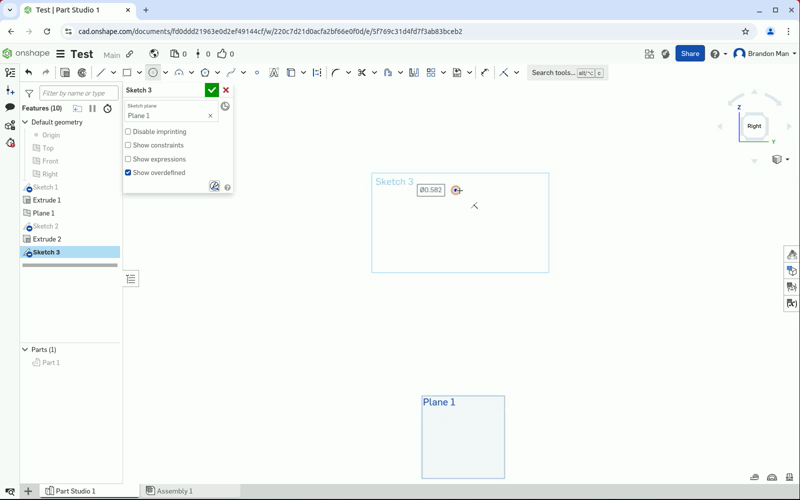
scroll(-6)
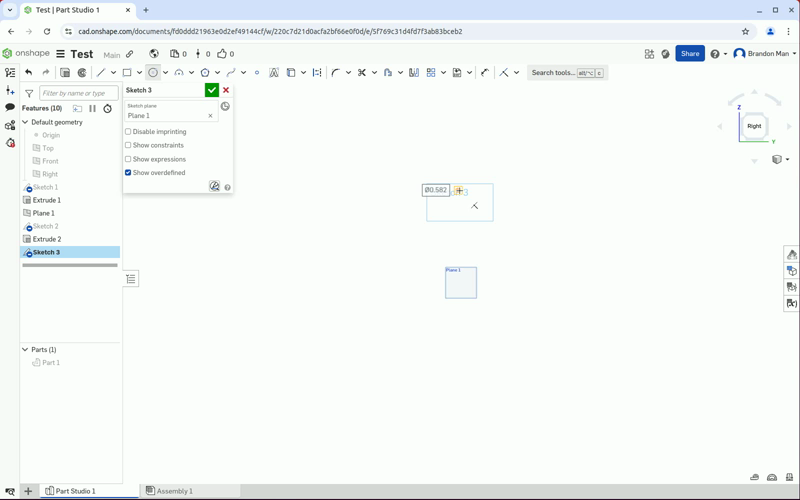
key(esc)
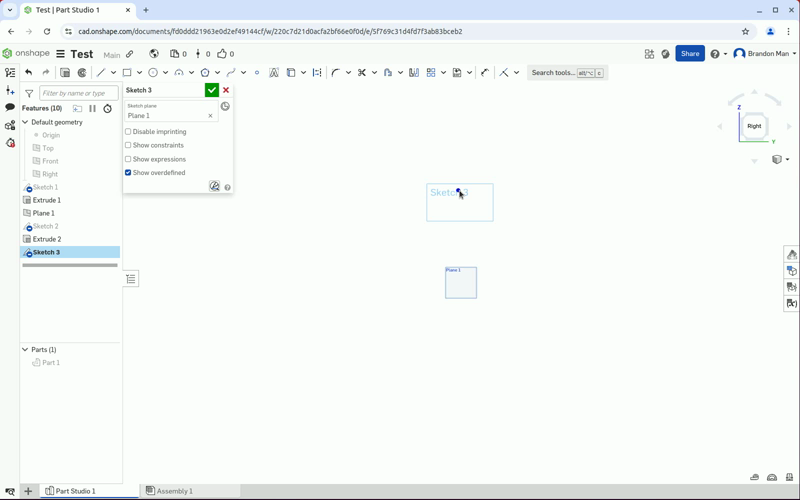
mouse_move(458, 190)
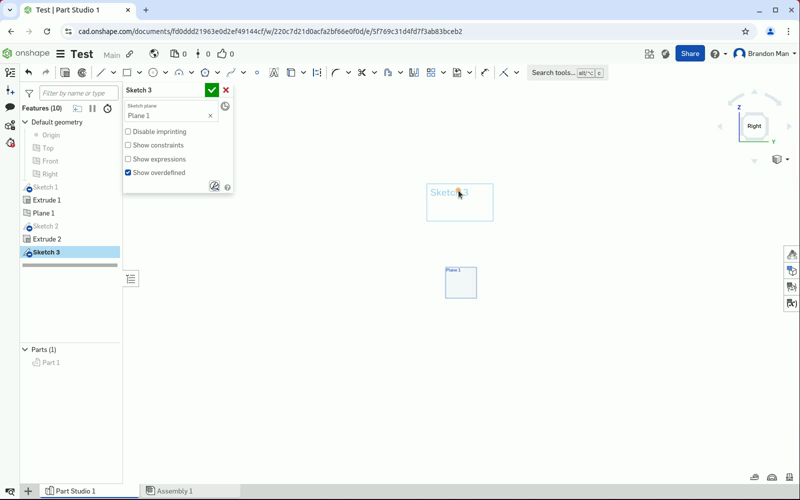
scroll(6)
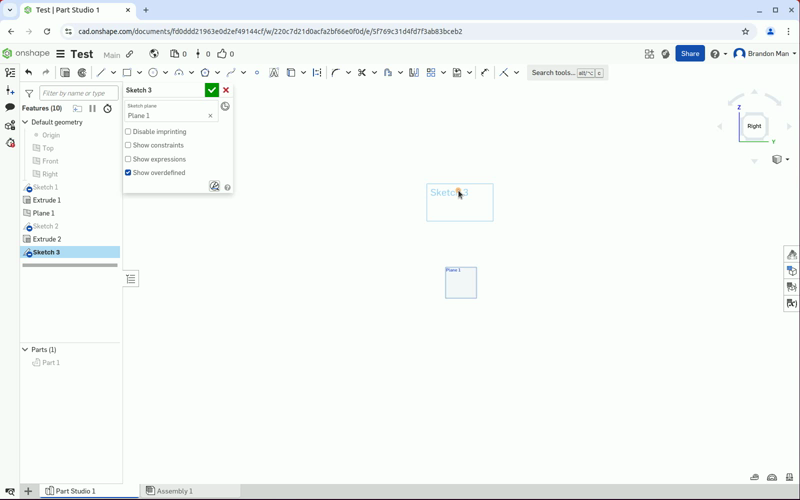
scroll(6)
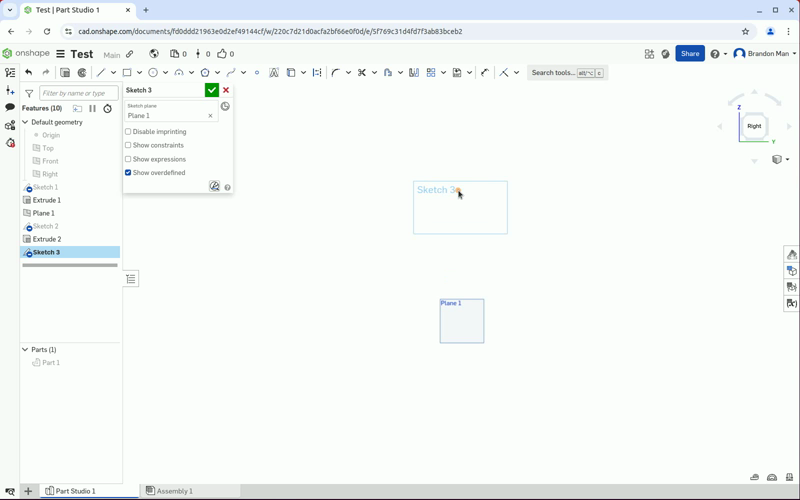
scroll(6)
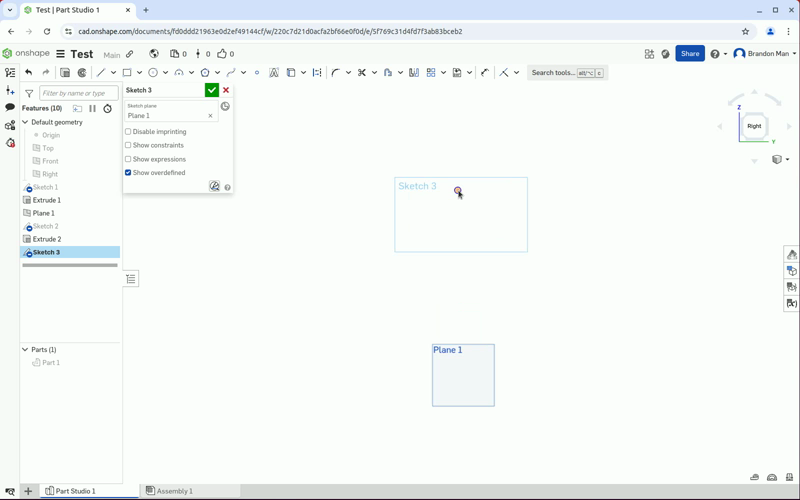
scroll(6)
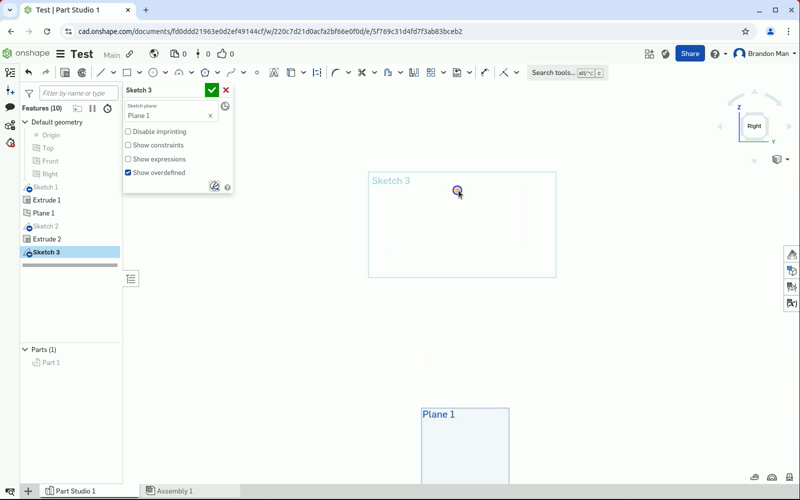
scroll(6)
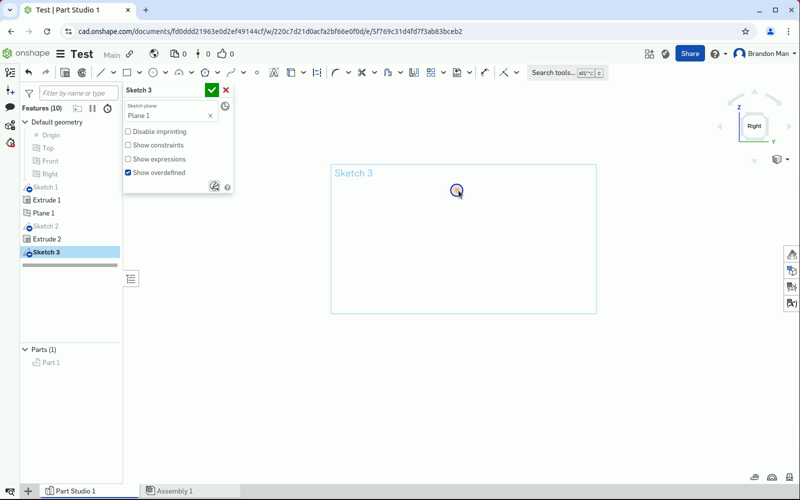
scroll(6)
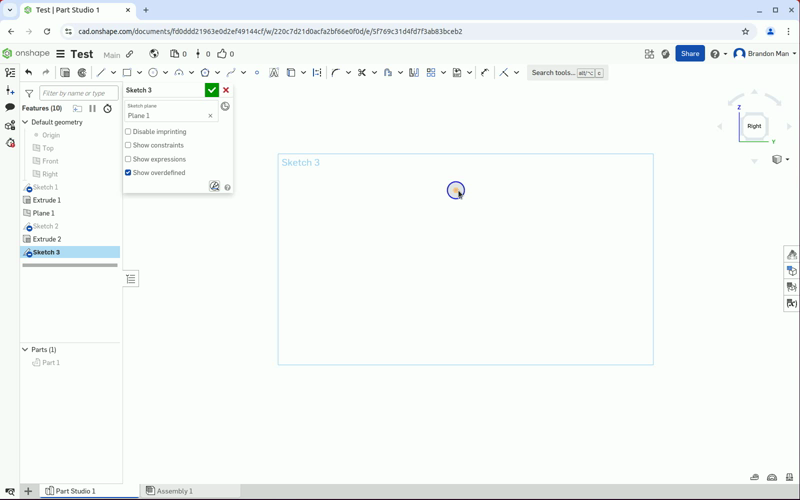
scroll(6)
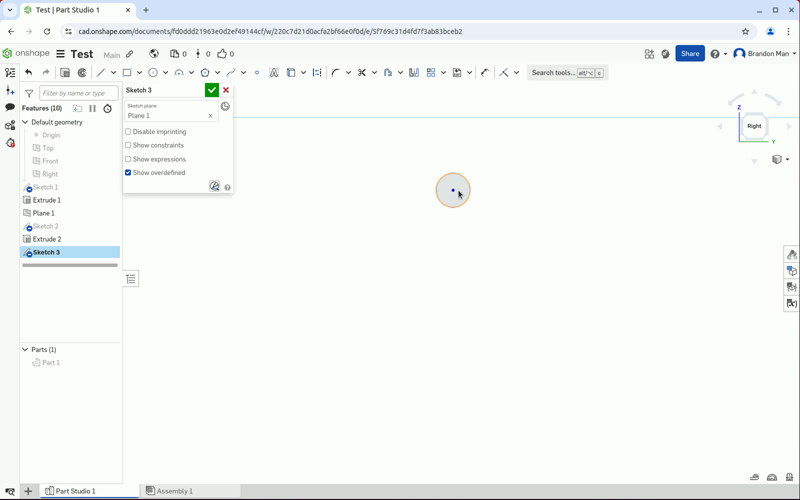
click(458, 190)
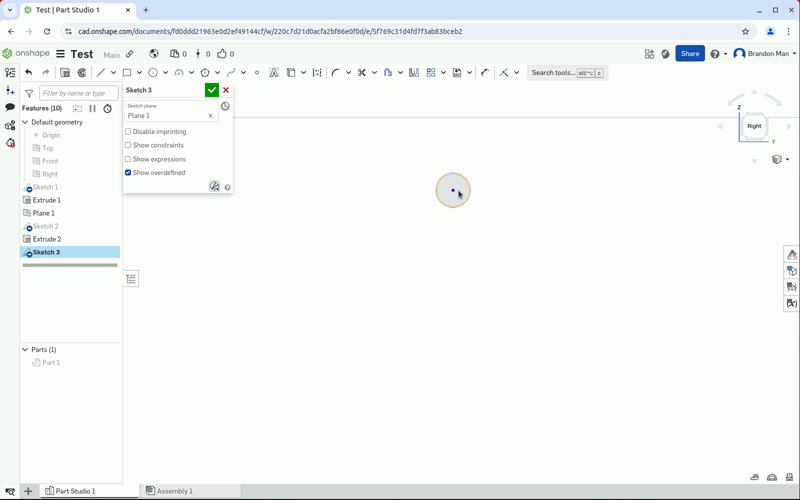
scroll(-6)
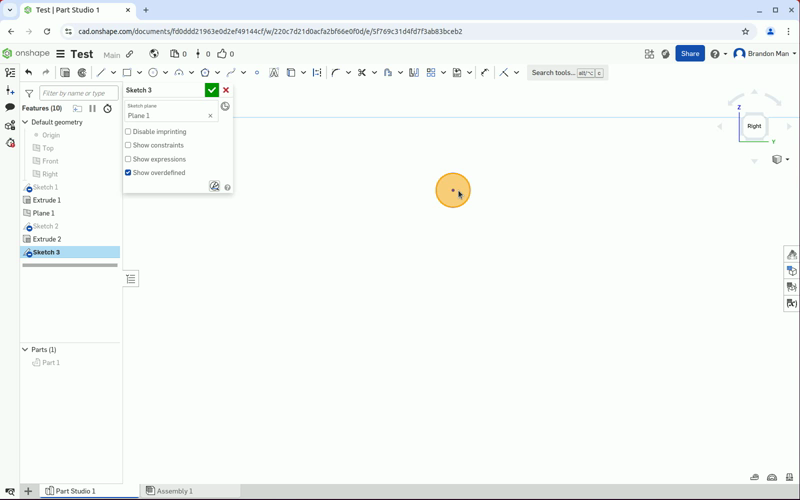
scroll(-6)
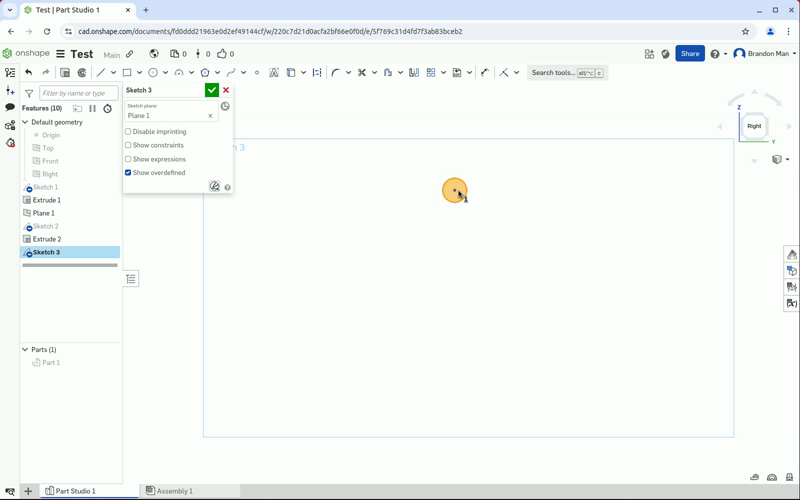
scroll(-6)
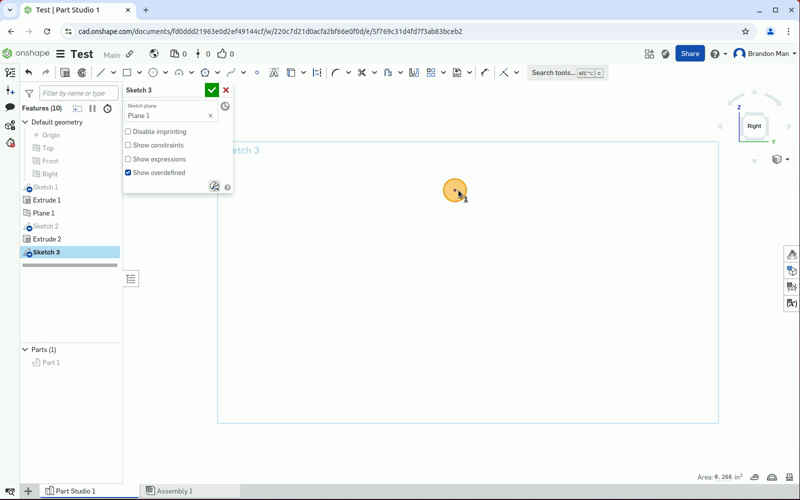
scroll(-6)
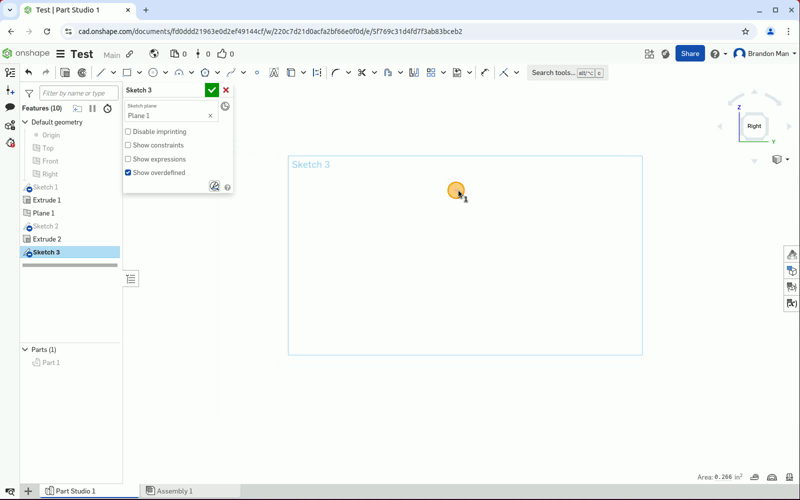
scroll(-6)
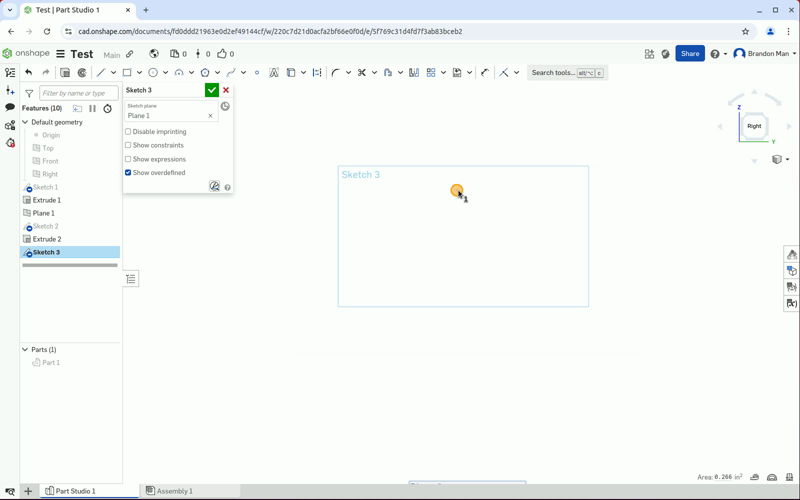
scroll(-6)
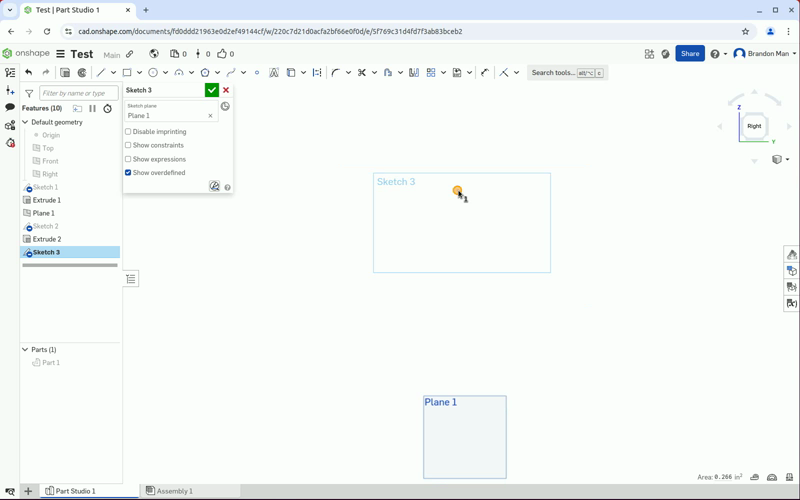
scroll(-6)
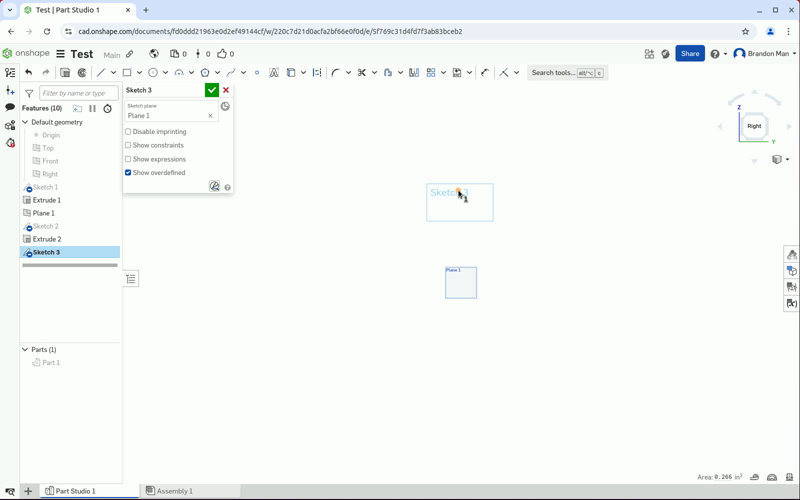
mouse_move(73, 352)
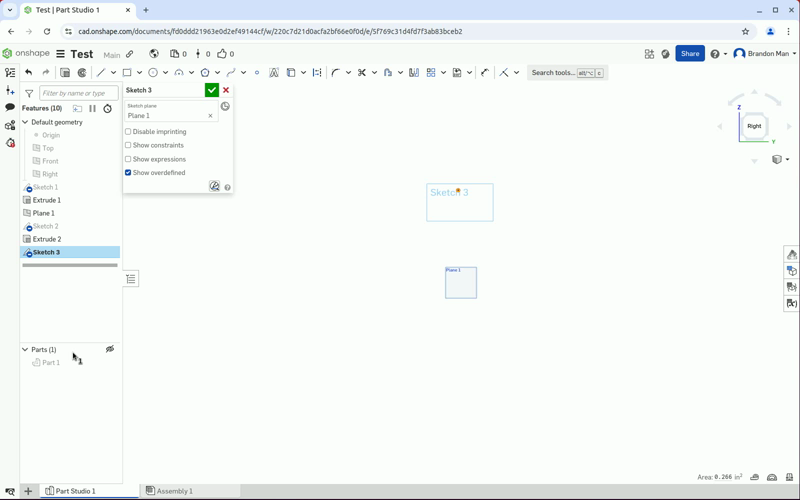
key(shift+y)
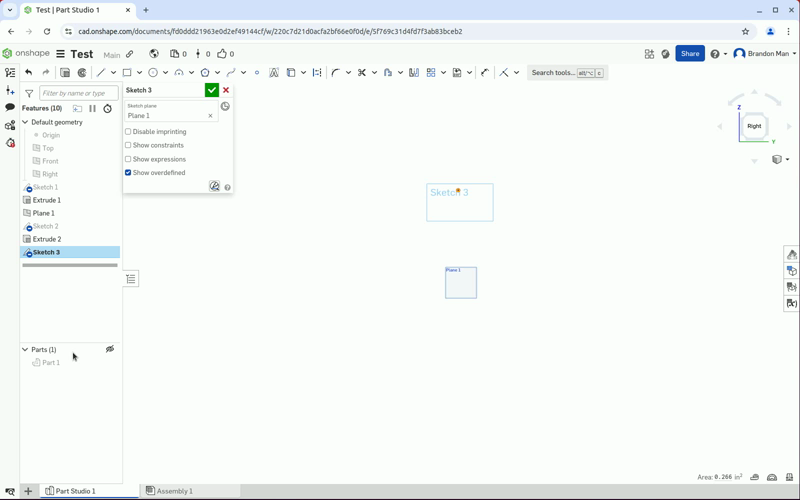
key(shift+e)
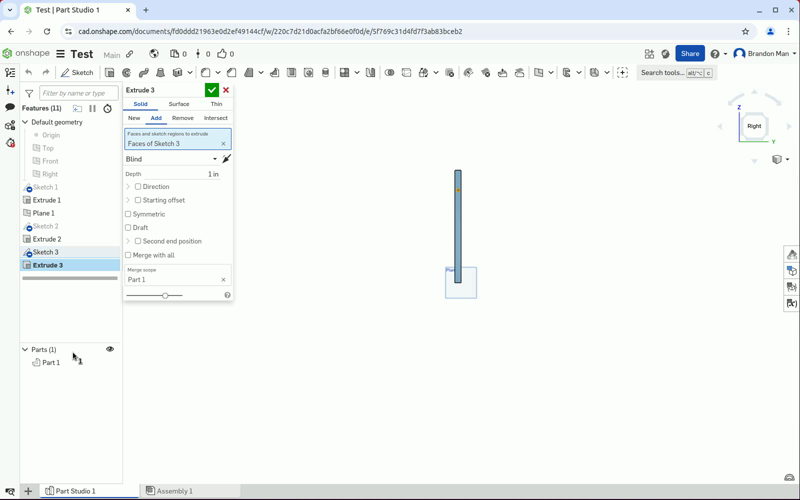
mouse_move(143, 106)
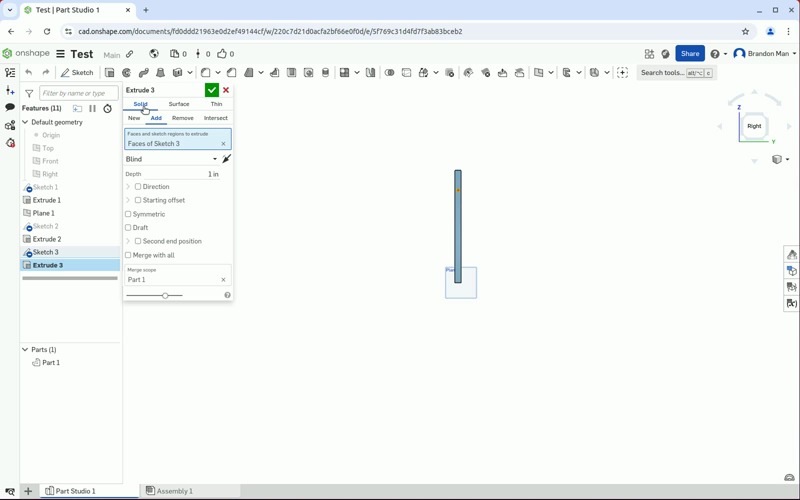
click(143, 106)
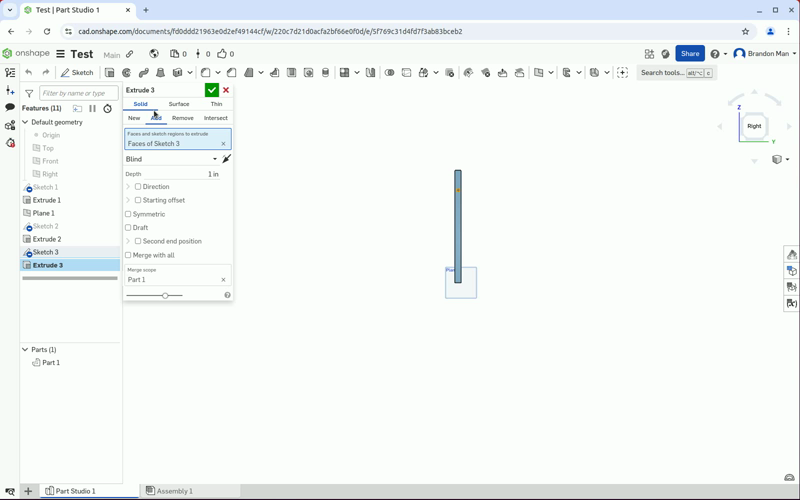
mouse_move(186, 120)
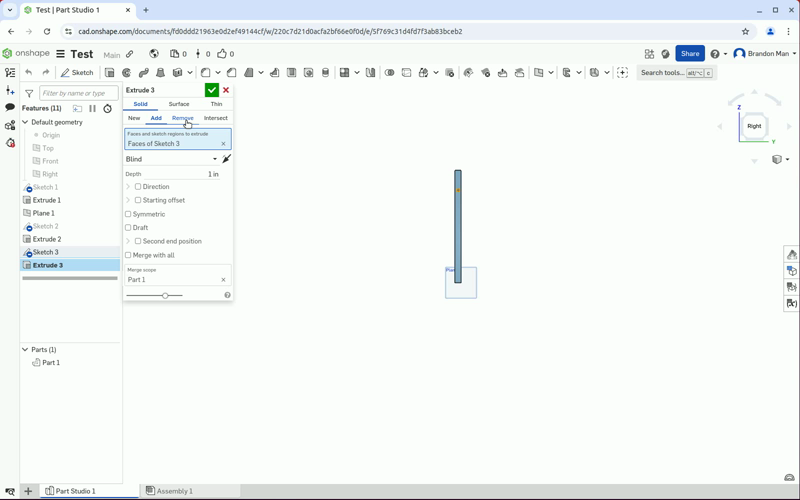
click(186, 120)
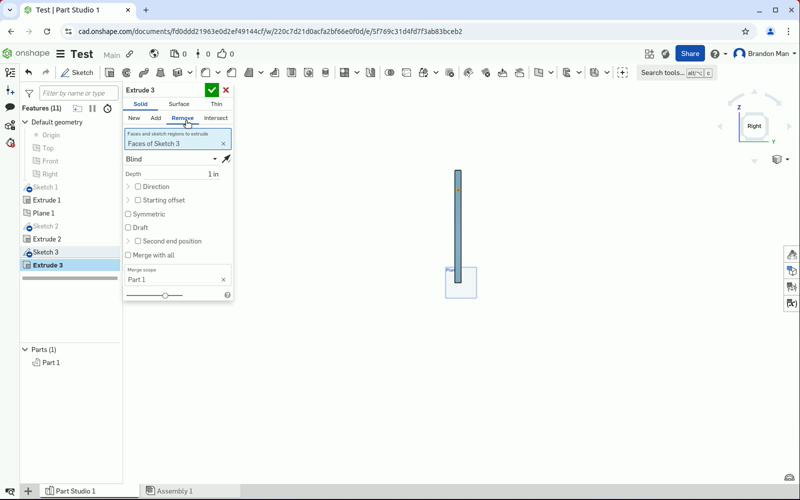
key(tab, 4)
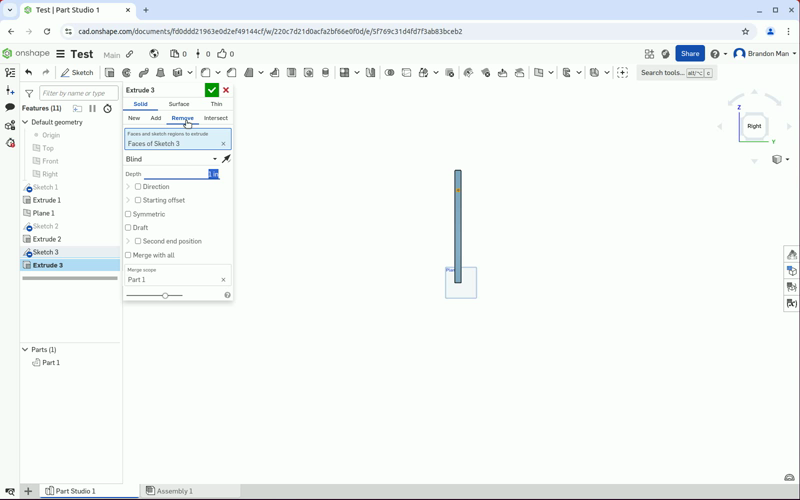
text(1.444)
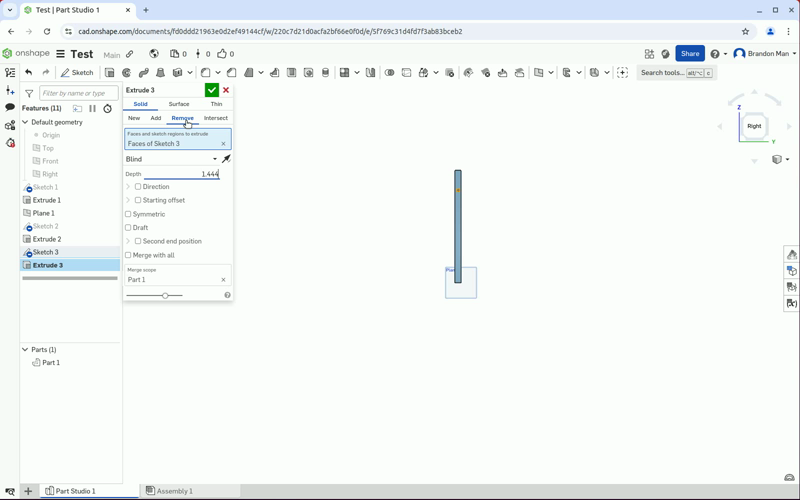
key(tab, 6)
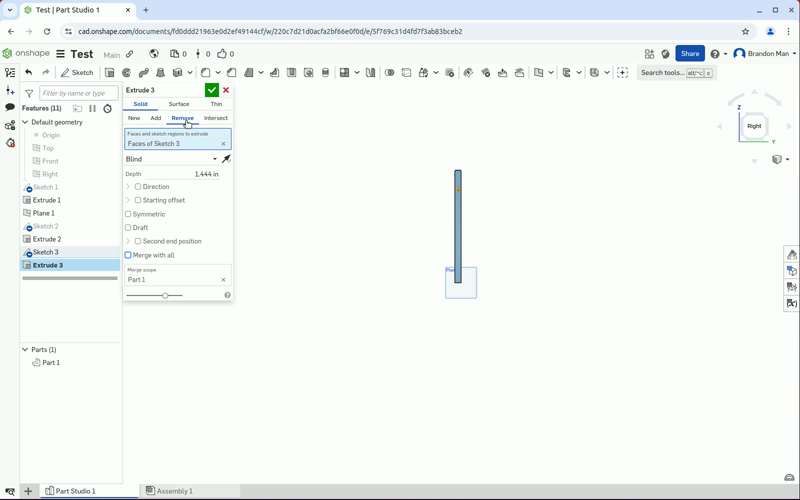
key(space)
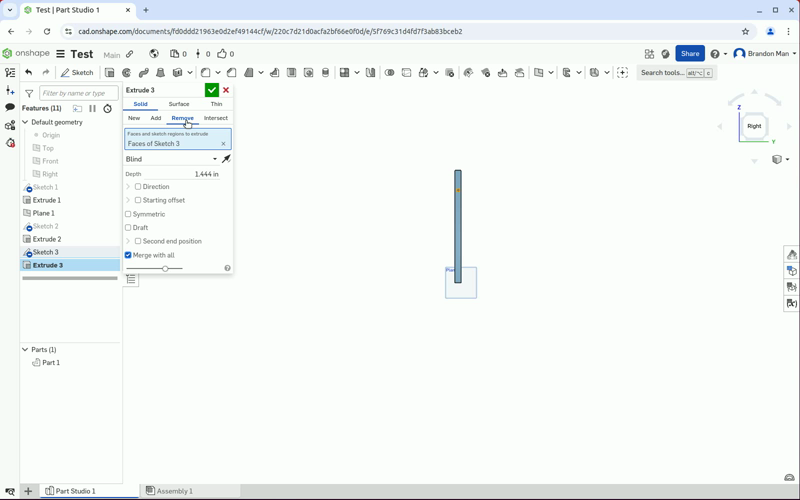
key(enter)
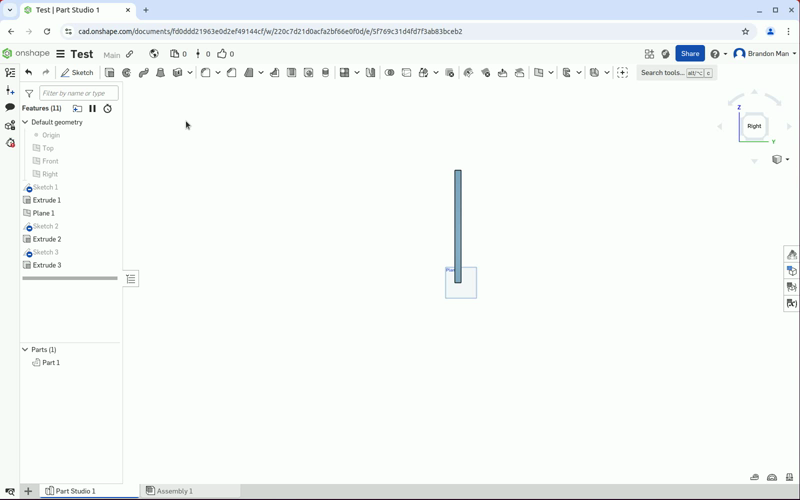
key(shift+h)
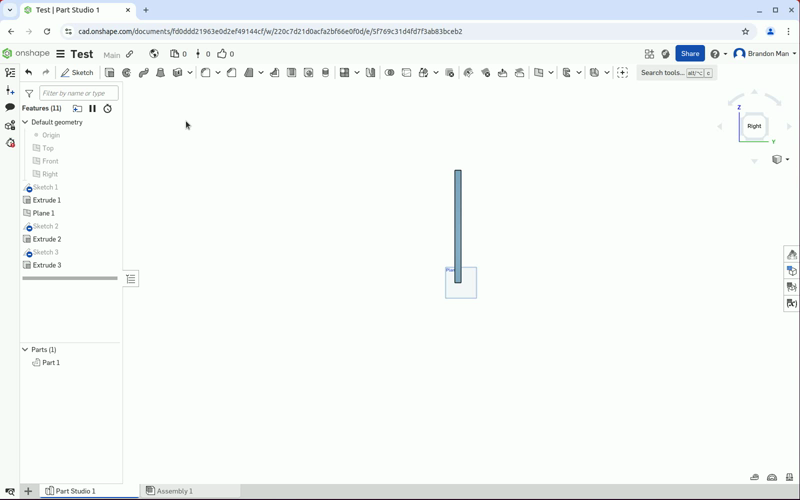
key(shift+h)
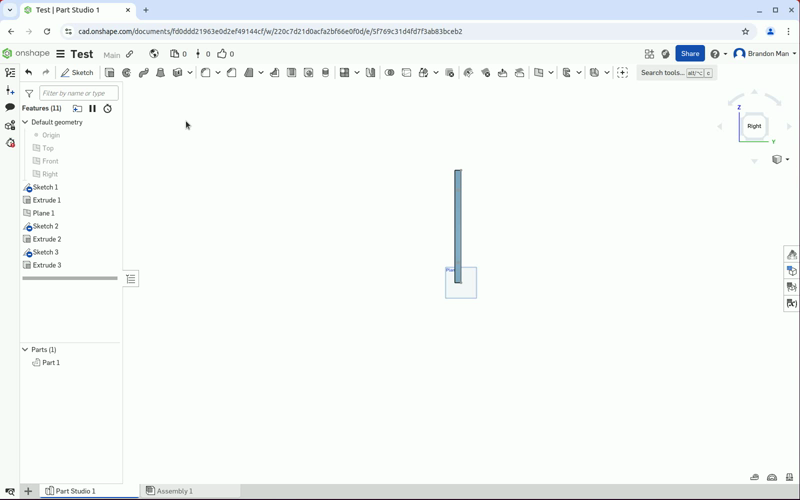
key(shift+7)
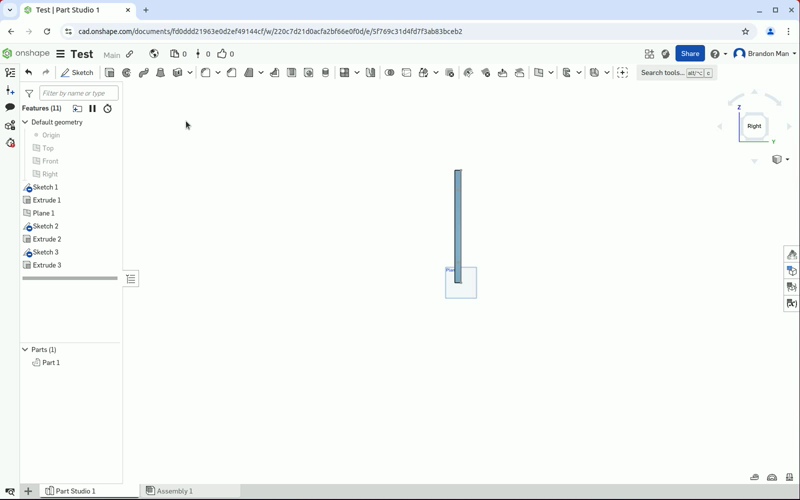
key(right, 2)
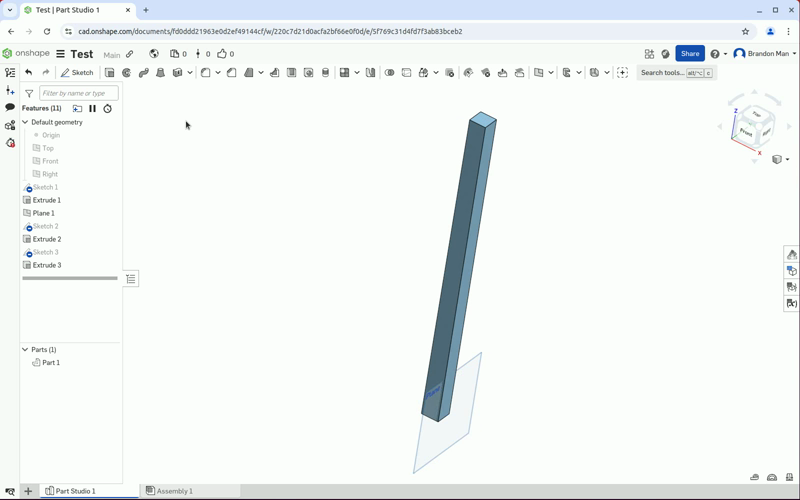
key(down, 2)
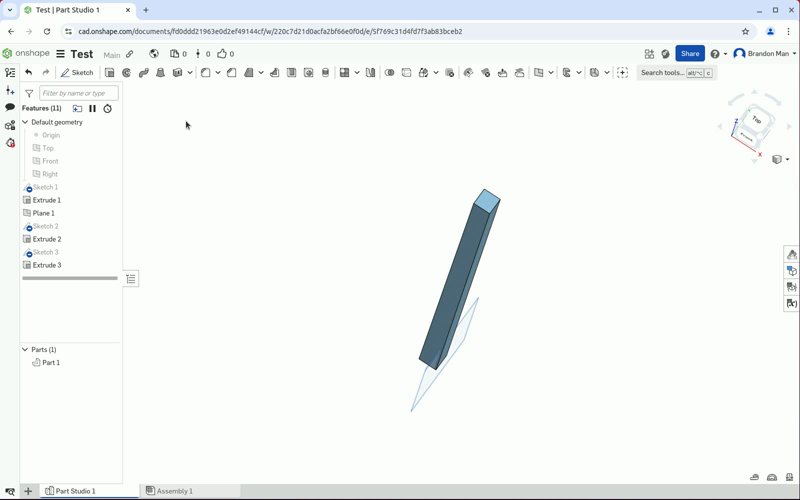
key(up, 2)
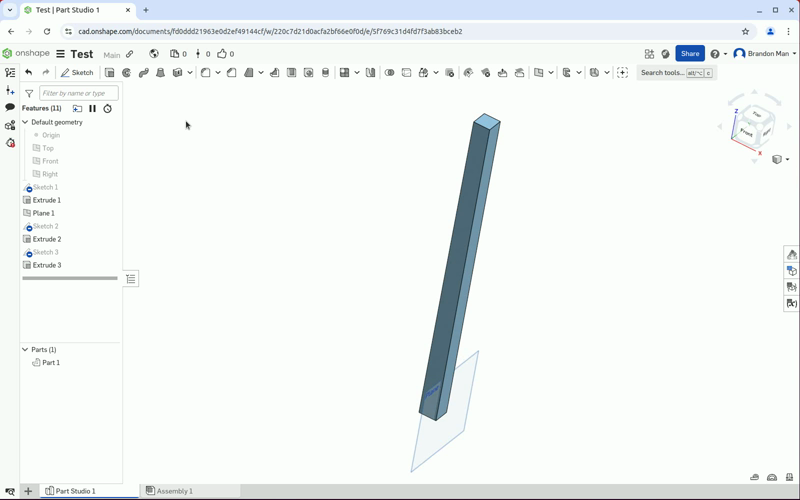
key(left, 2)
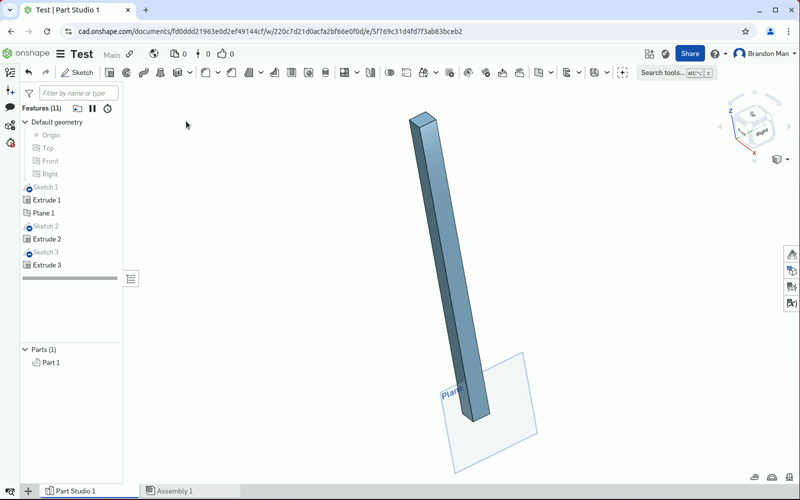
mouse_move(73, 189)
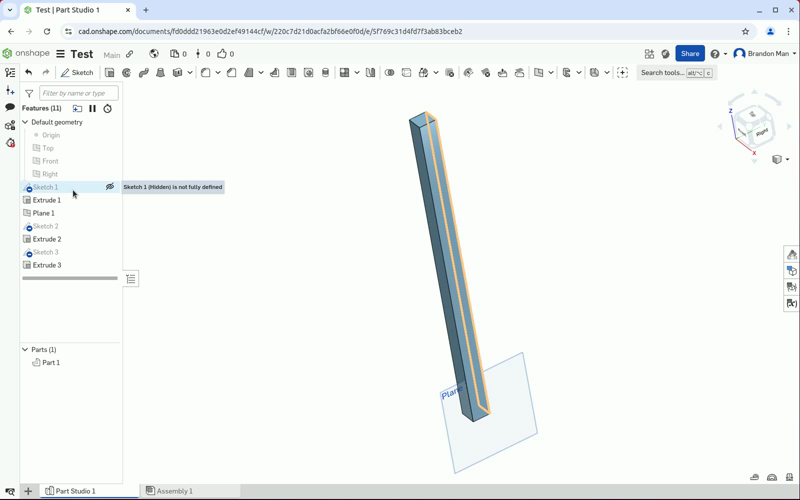
click(73, 189)